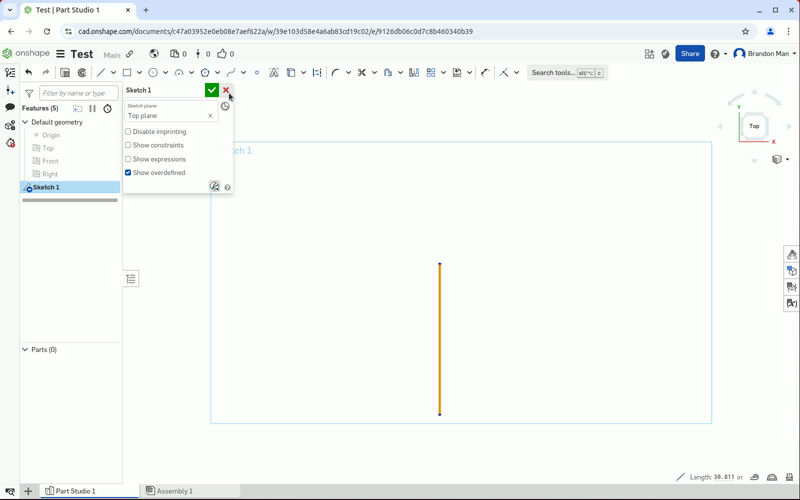
key(shift+h)
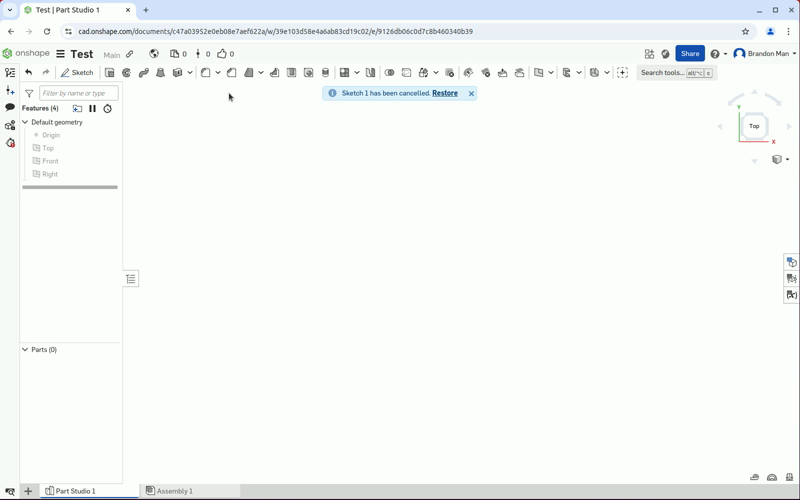
mouse_move(73, 352)
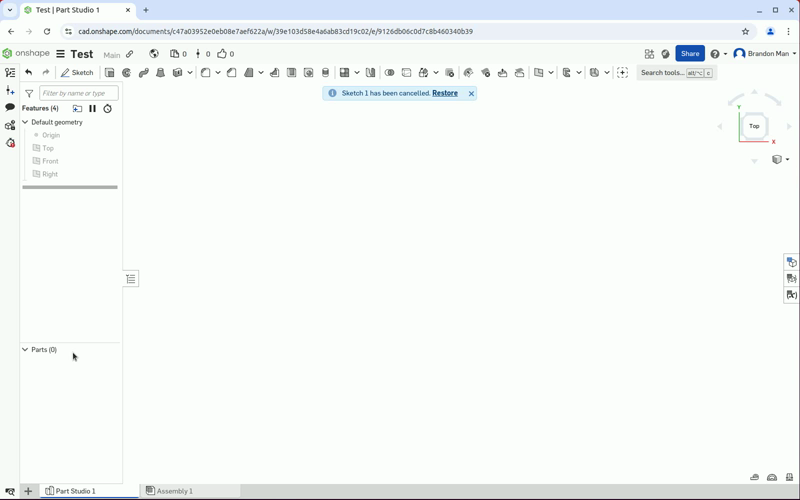
key(y)
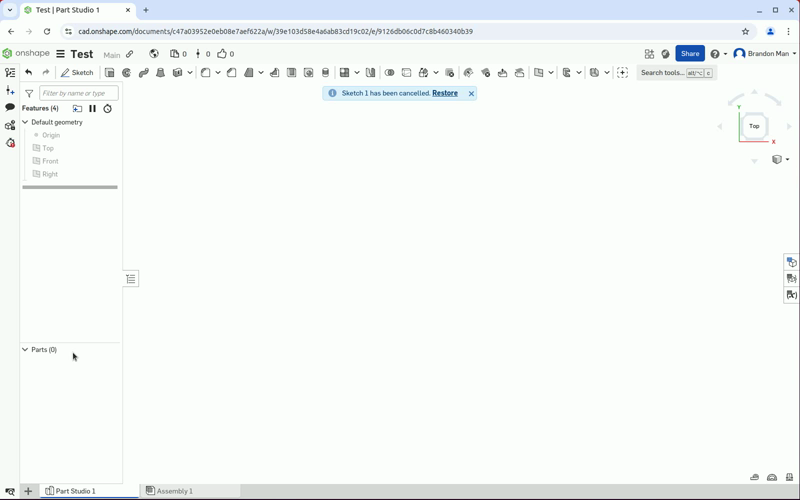
key(shift+p)
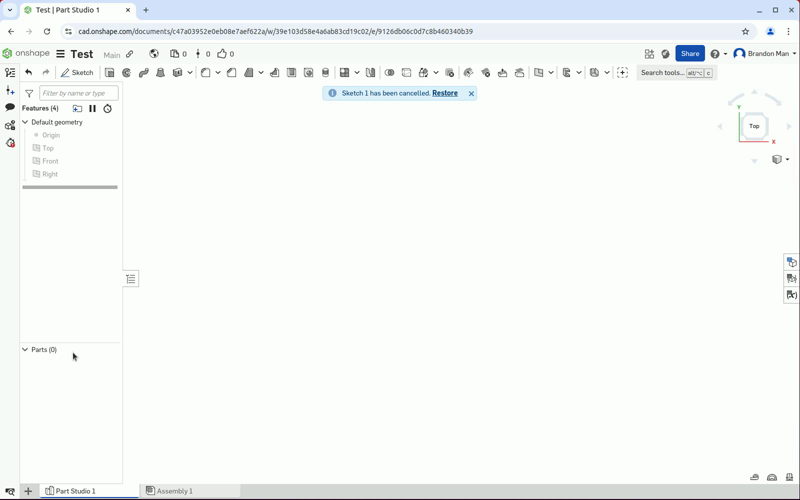
key(space)
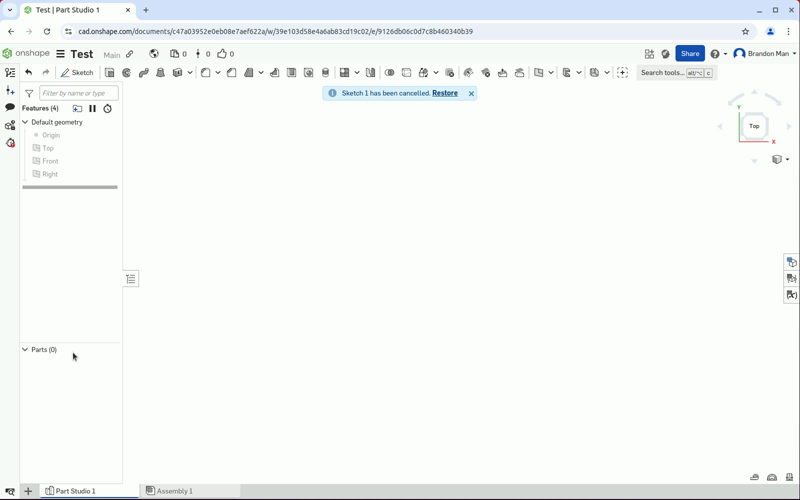
key_down(shift)
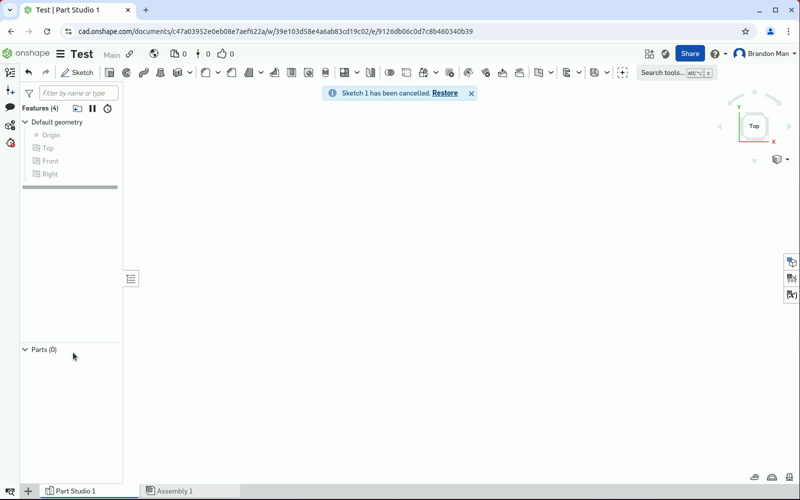
key(up)
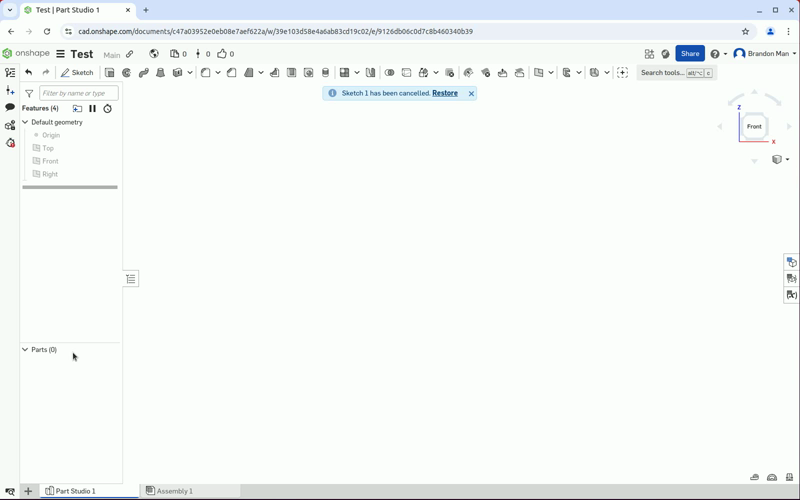
key_up(shift)
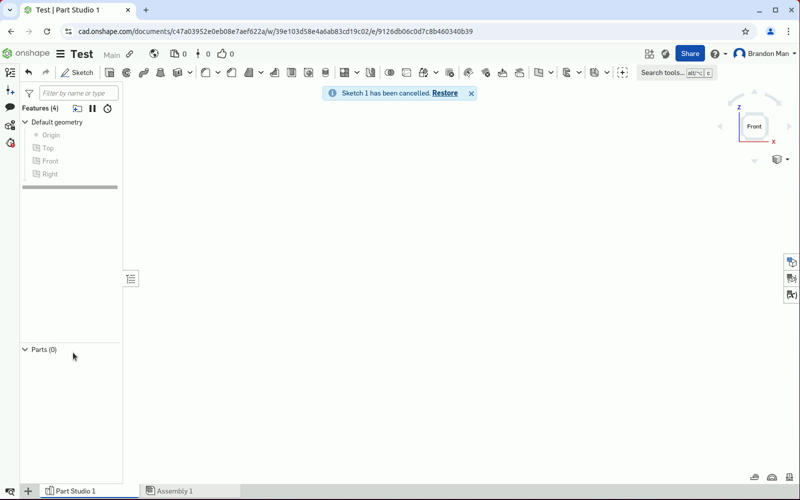
key(space)
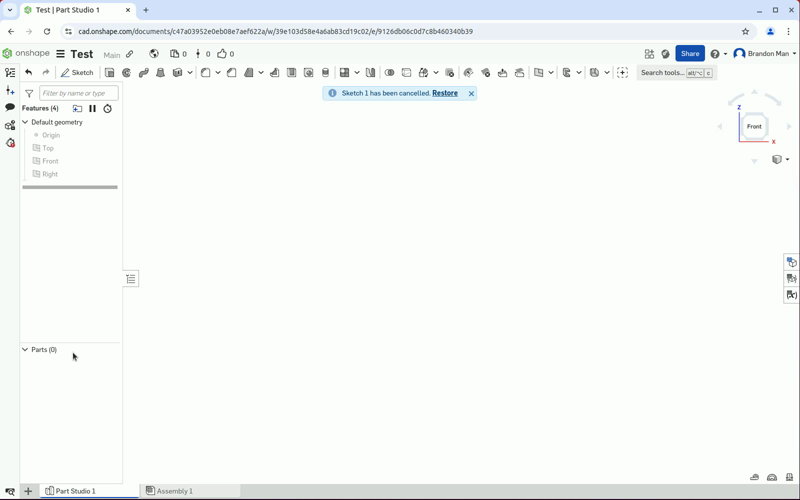
key_down(shift)
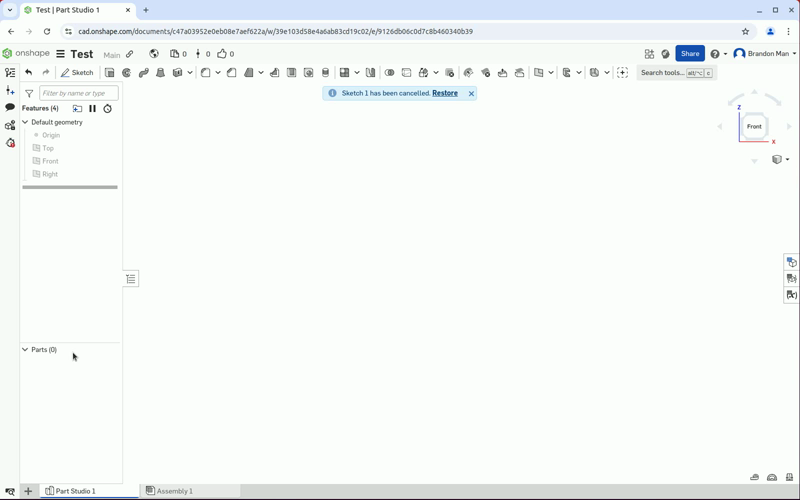
key(left)
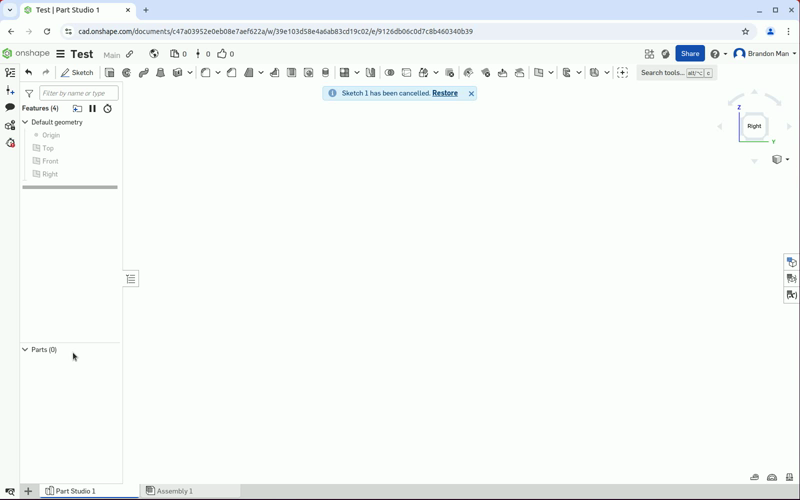
key_up(shift)
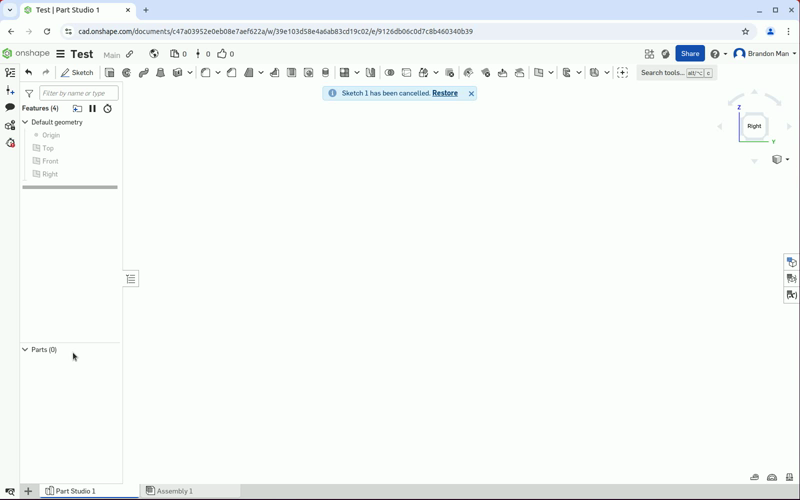
mouse_move(73, 352)
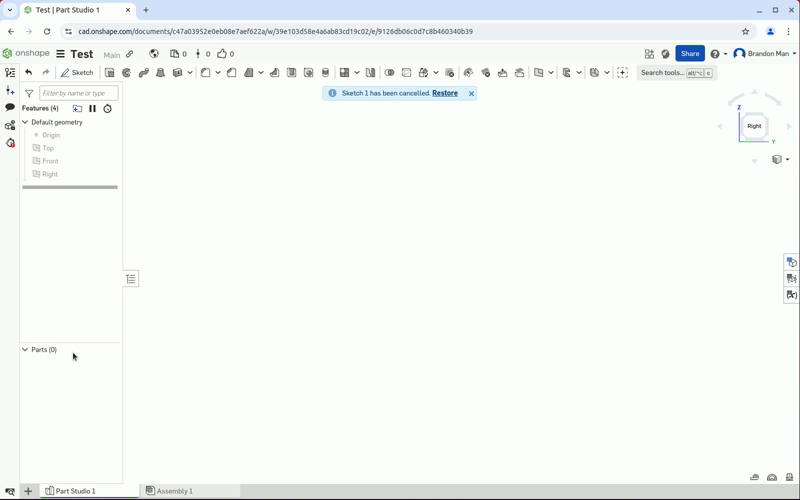
key(shift+y)
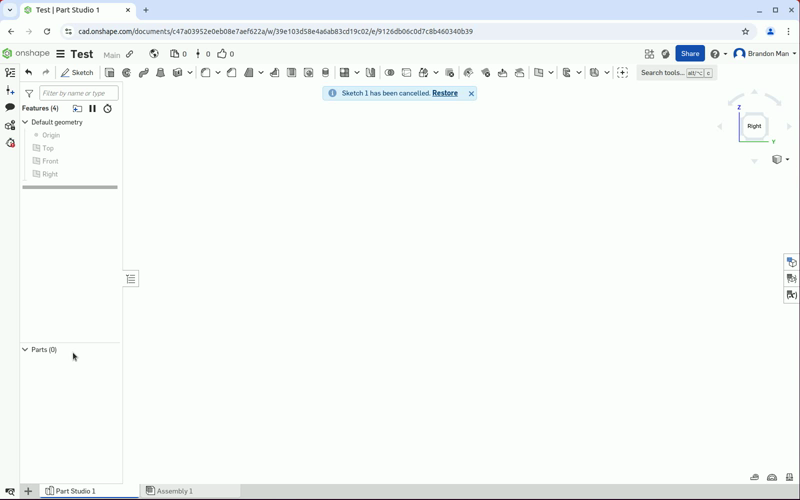
key(shift+s)
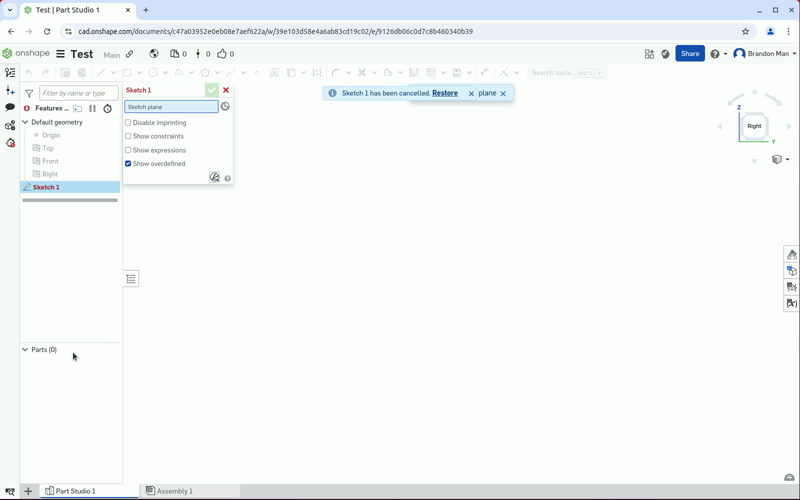
mouse_move(73, 176)
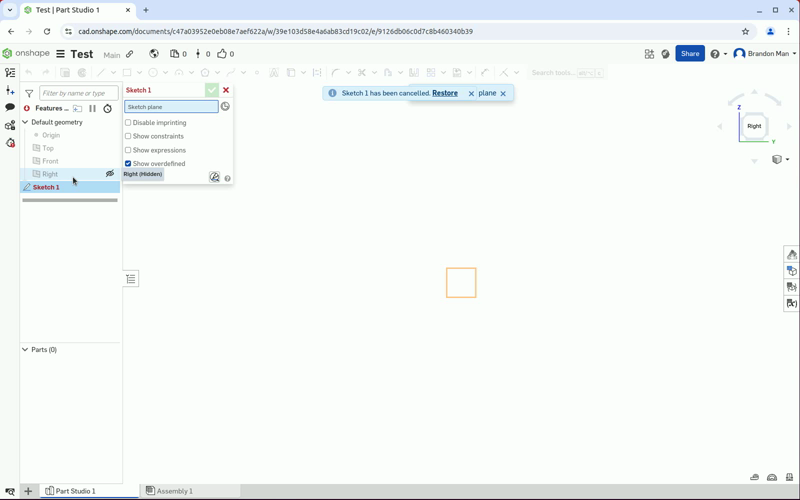
click(73, 176)
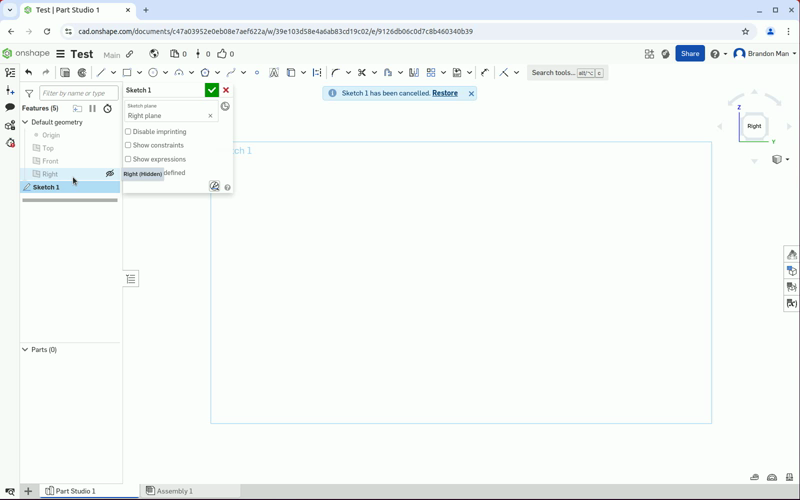
mouse_move(73, 352)
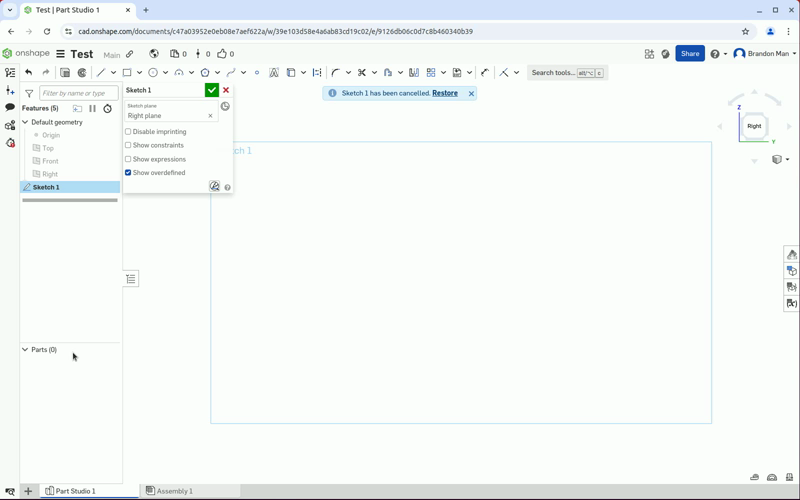
key(y)
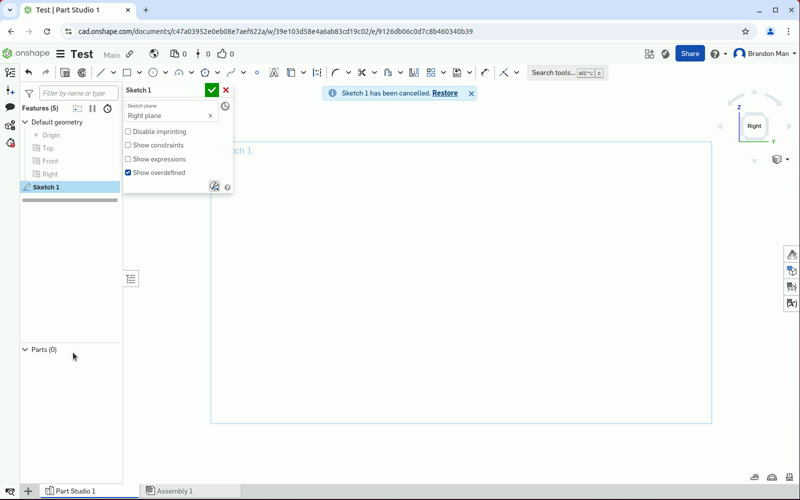
key(l)
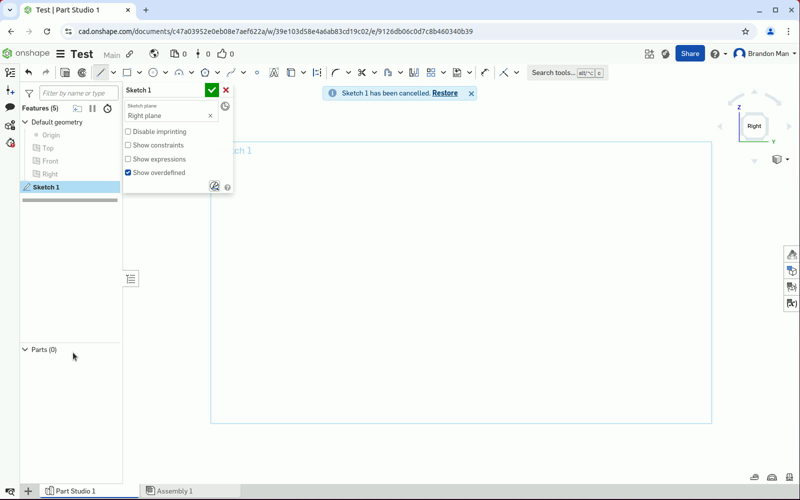
key_down(shift)
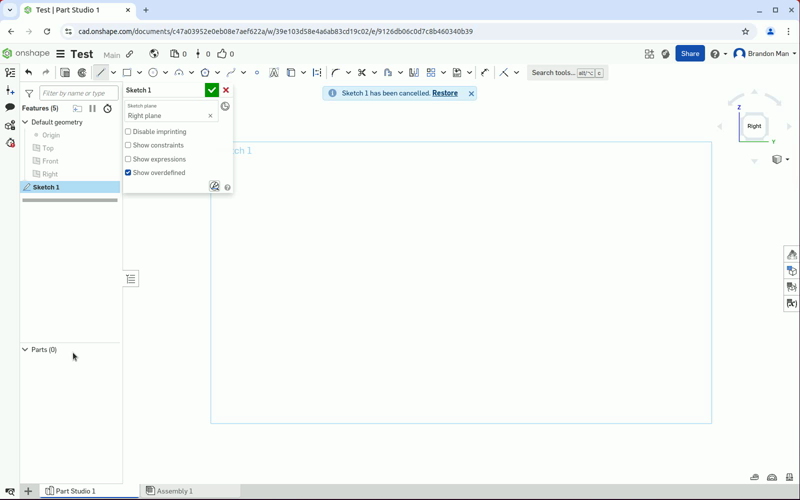
mouse_move(459, 285)
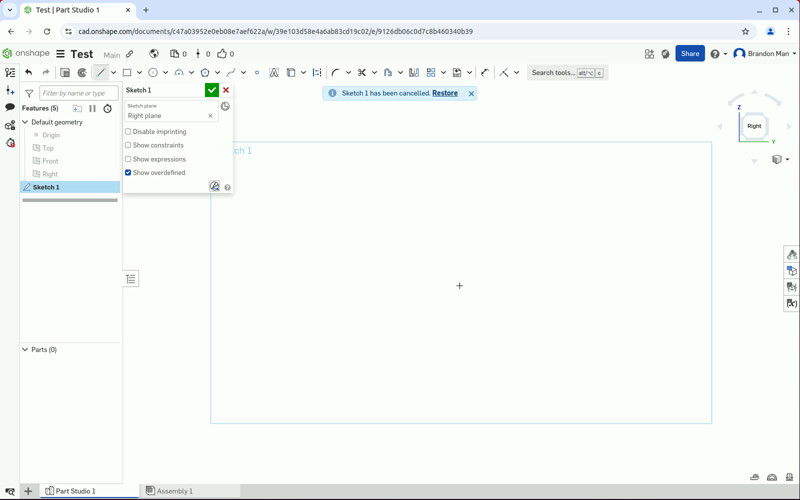
click(459, 285)
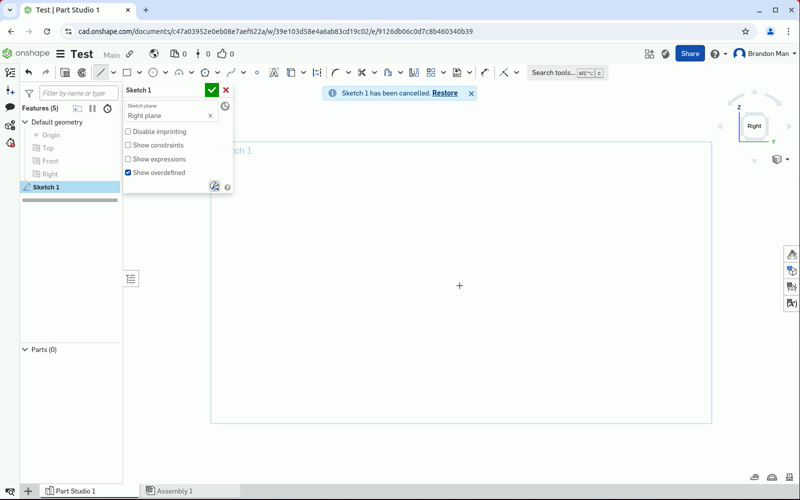
key_up(shift)
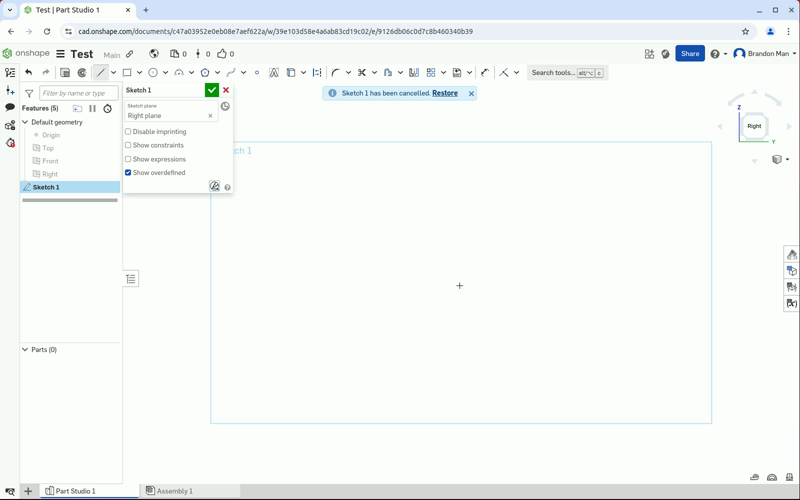
key_down(shift)
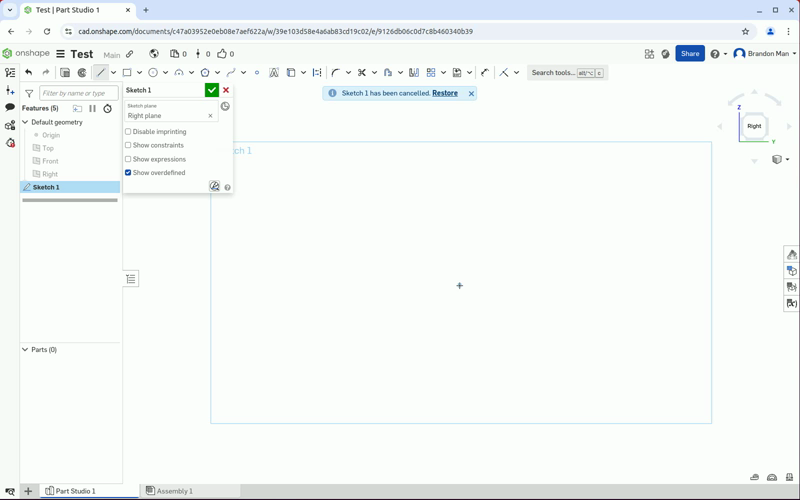
mouse_move(489, 285)
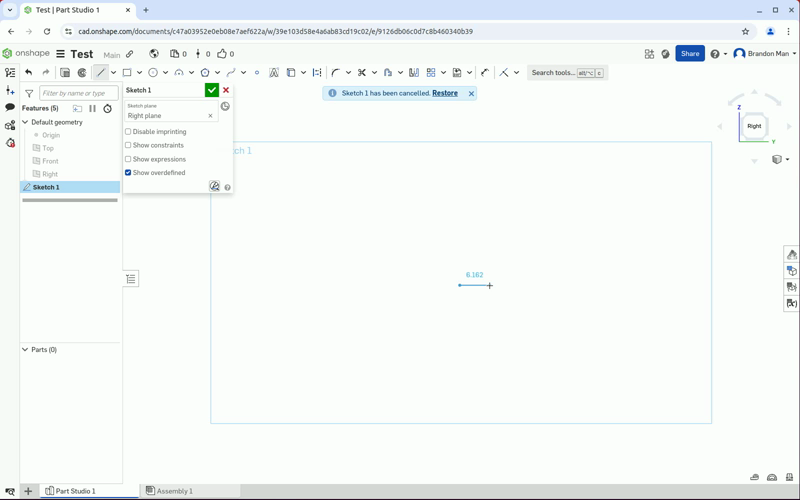
mouse_move(461, 285)
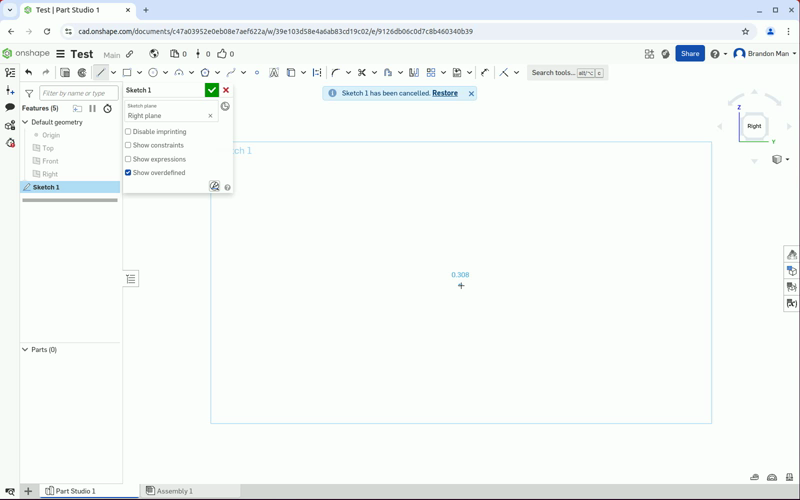
scroll(6)
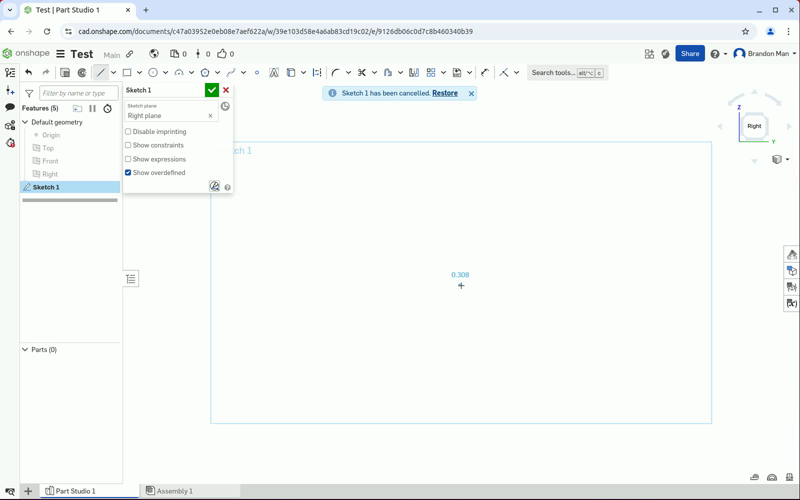
scroll(6)
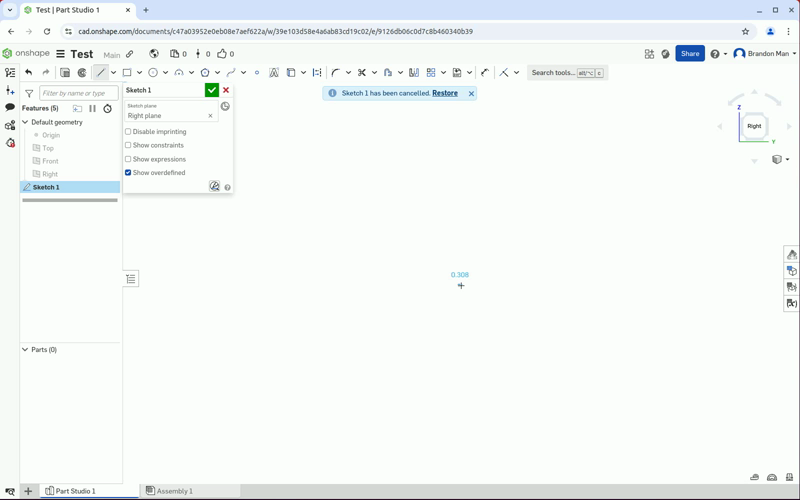
scroll(6)
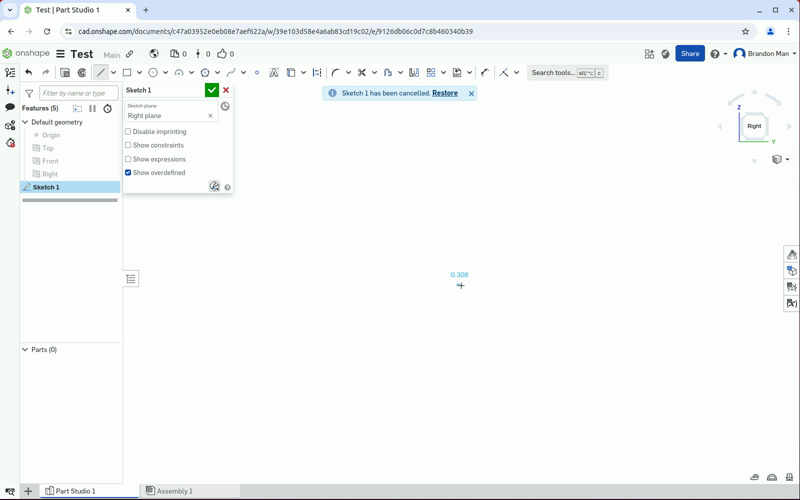
scroll(6)
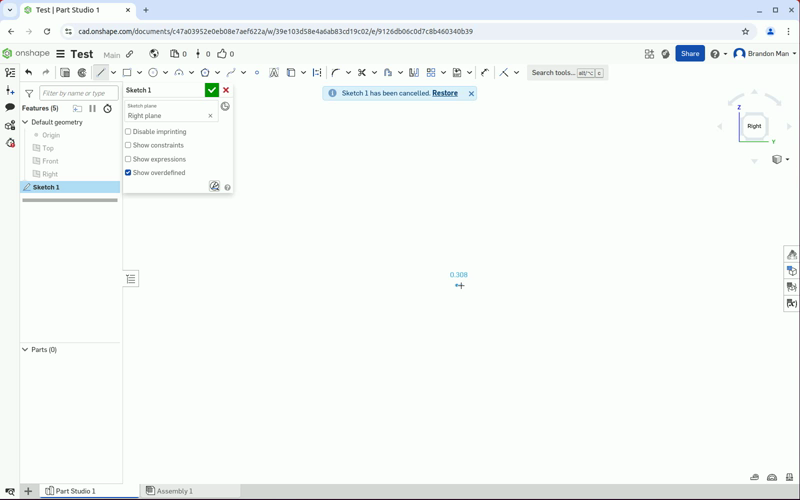
scroll(6)
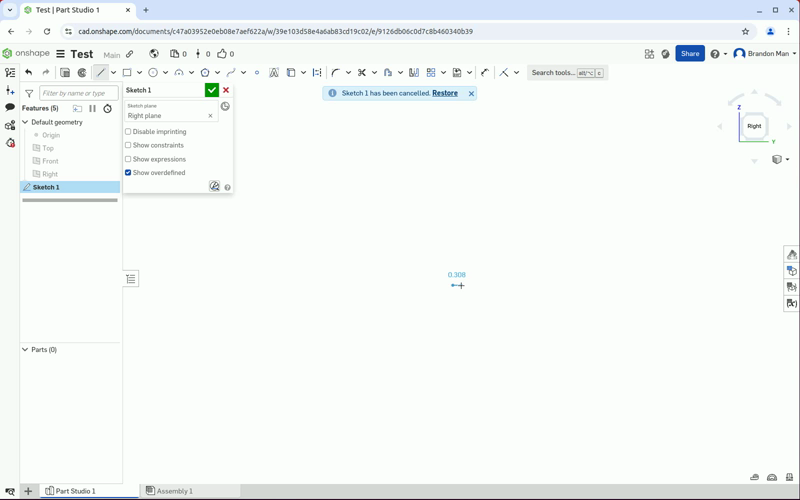
scroll(6)
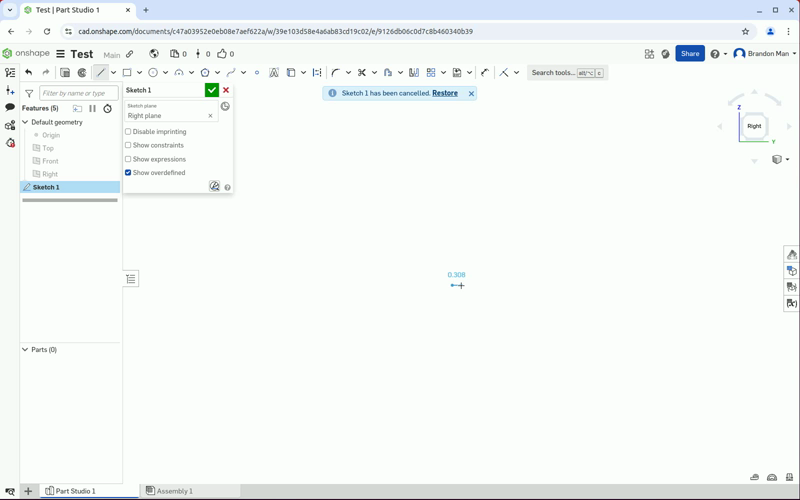
scroll(6)
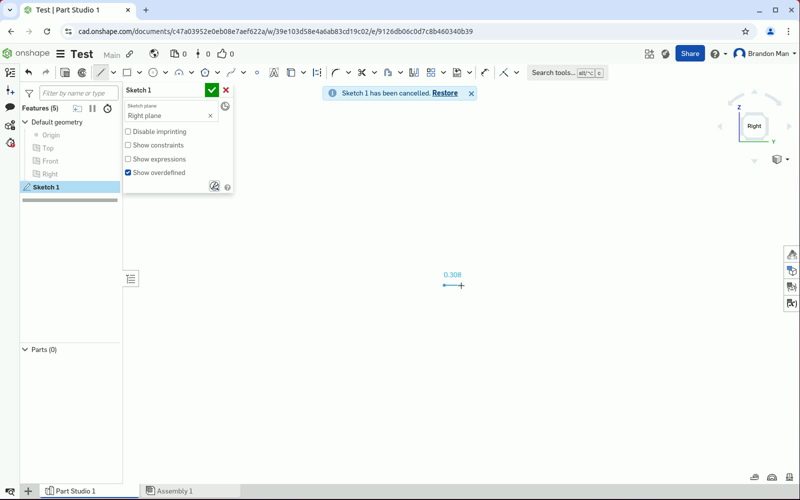
click(461, 285)
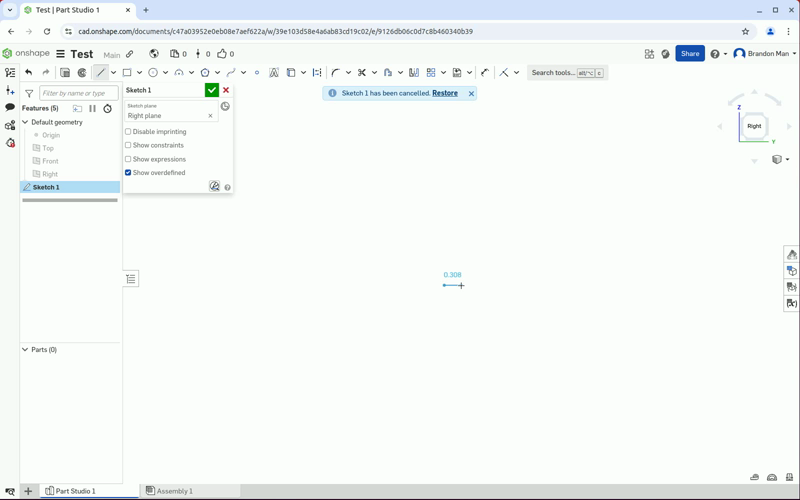
scroll(-6)
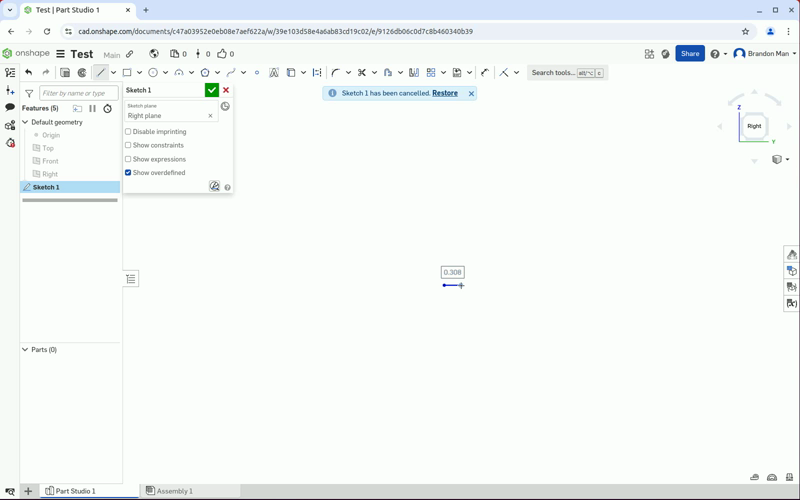
scroll(-6)
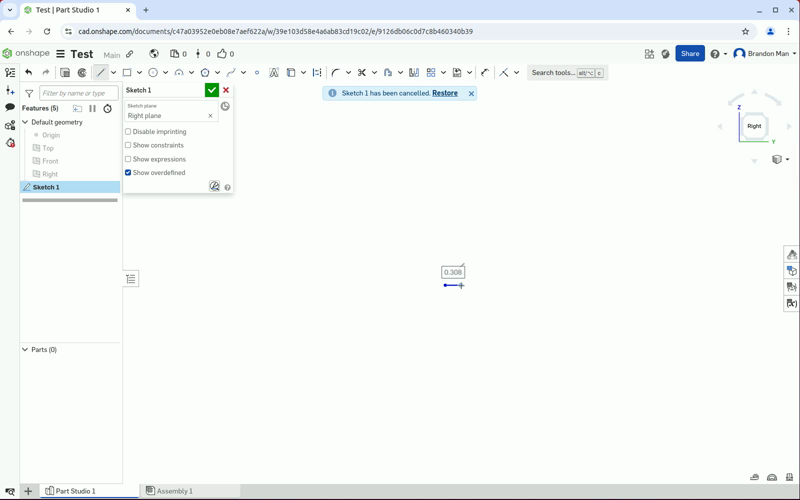
scroll(-6)
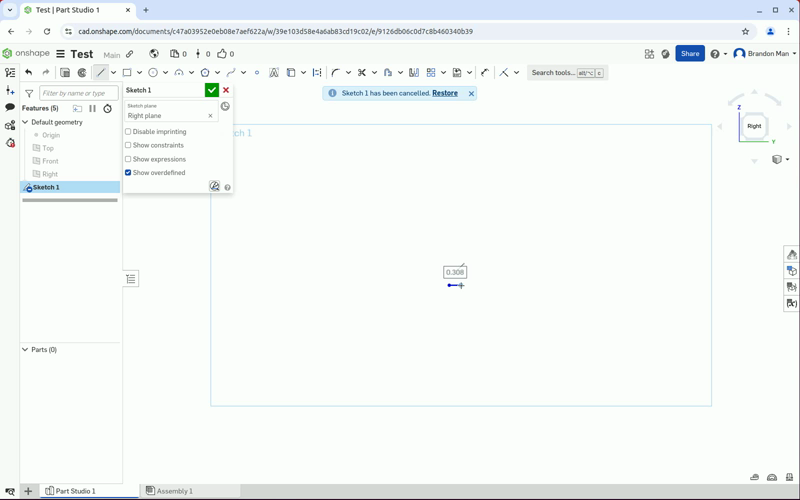
scroll(-6)
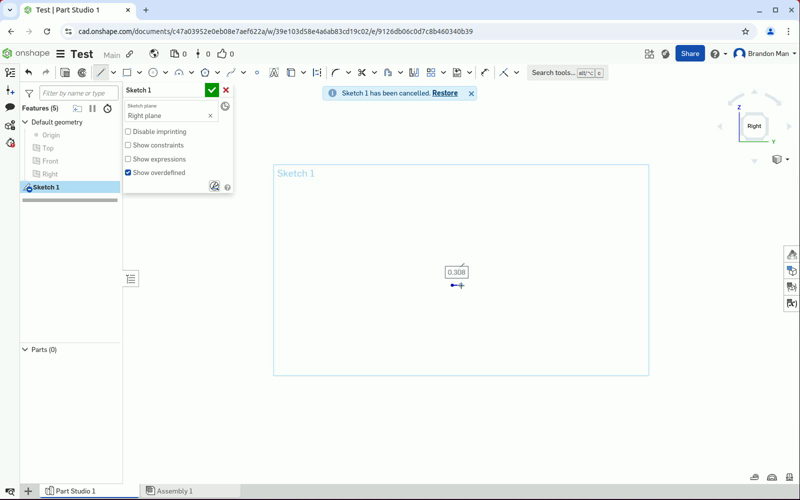
scroll(-6)
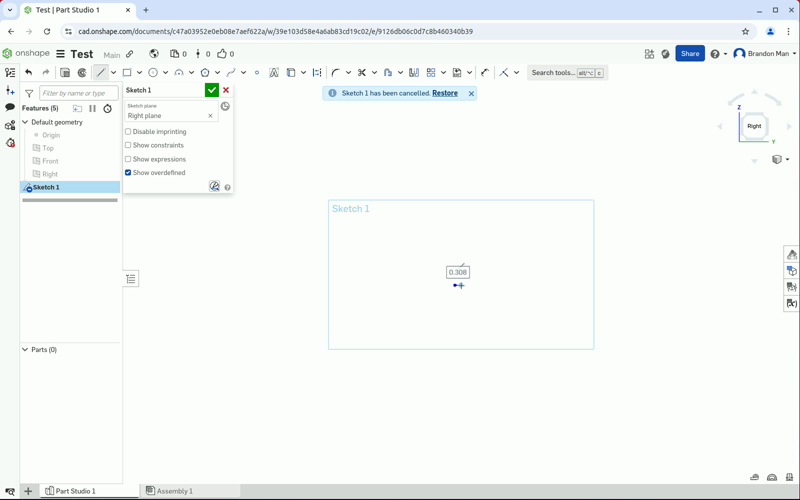
scroll(-6)
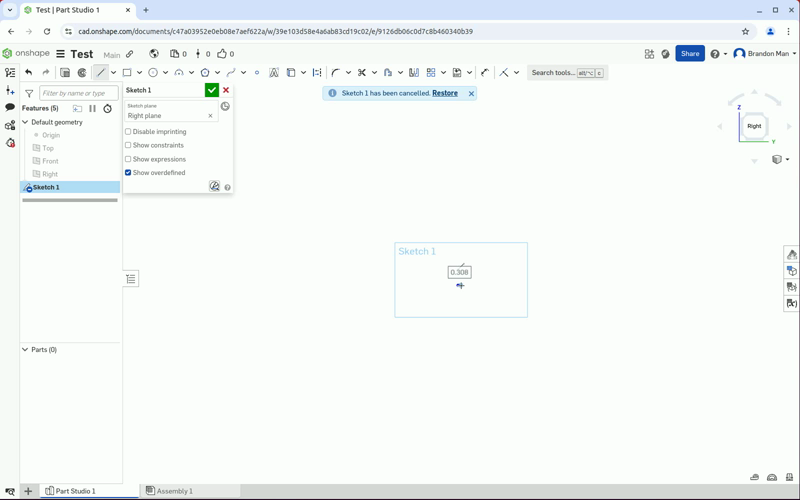
scroll(-6)
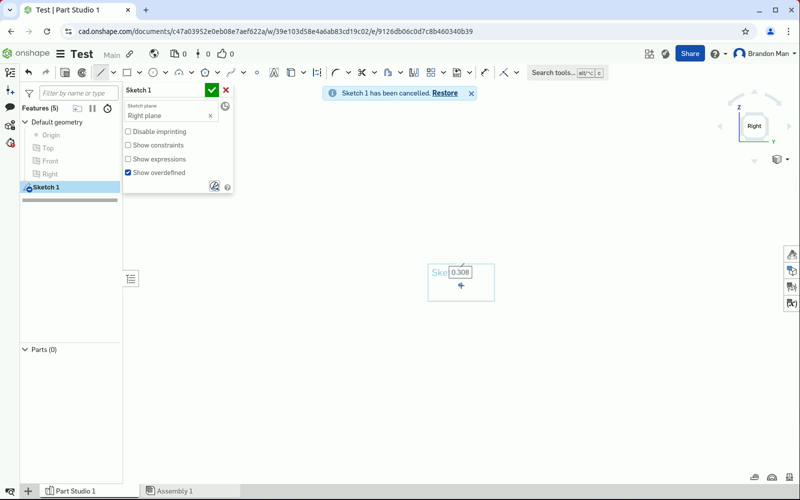
key_up(shift)
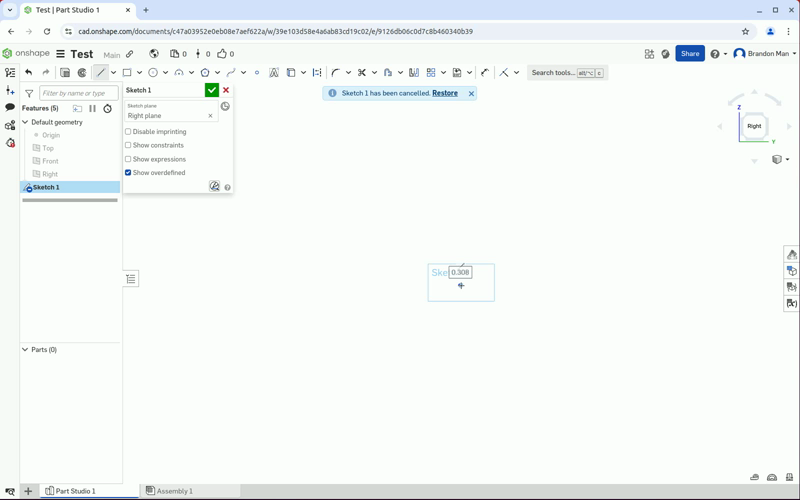
key_down(shift)
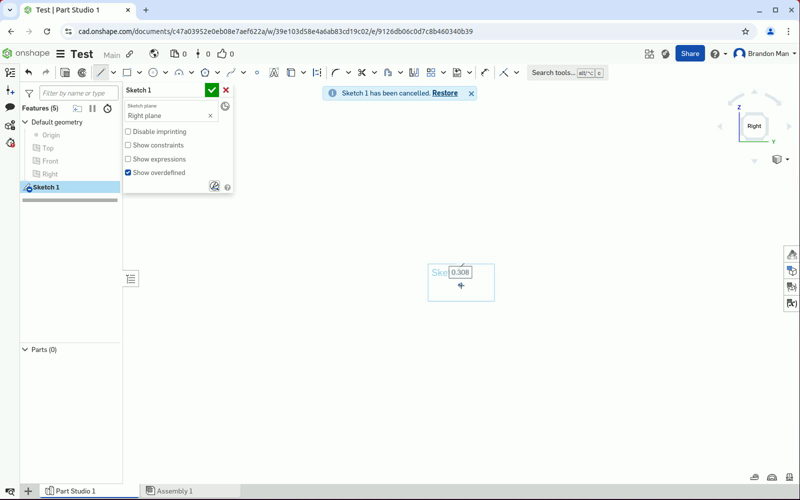
mouse_move(491, 285)
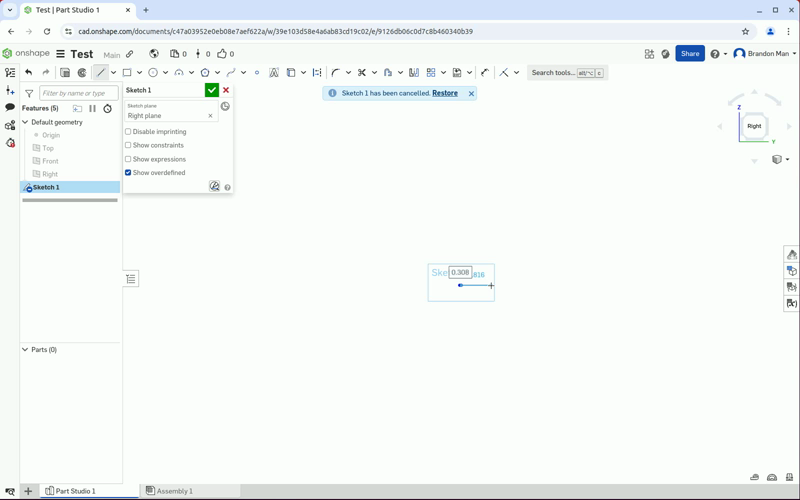
mouse_move(461, 280)
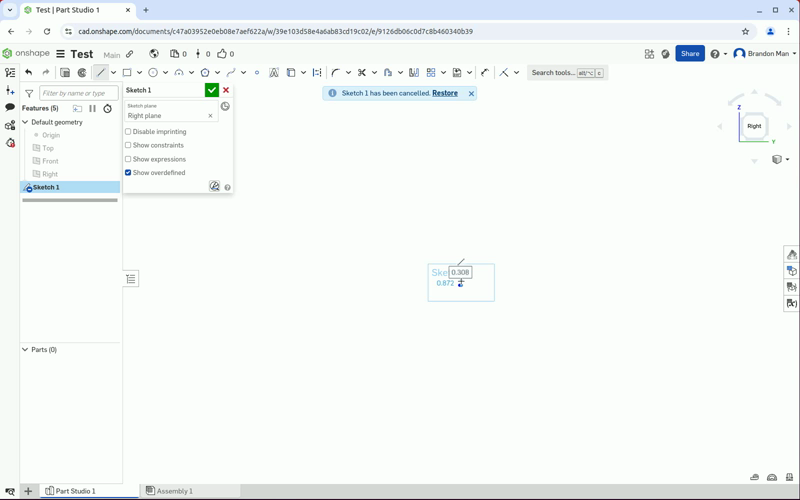
scroll(6)
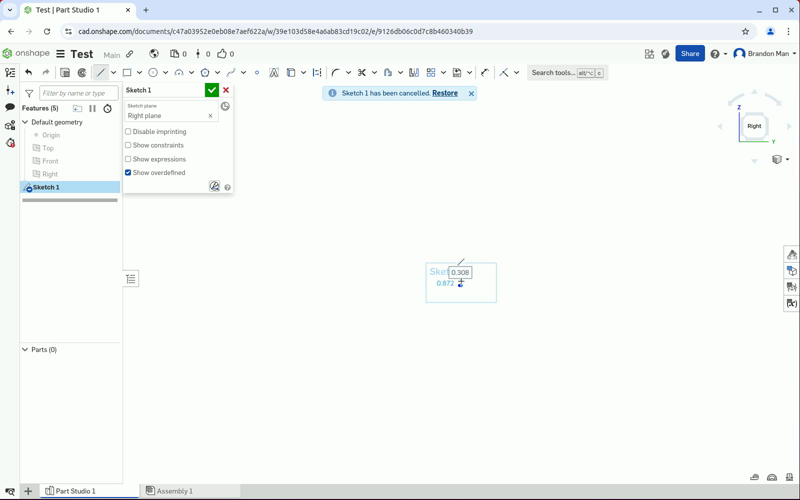
scroll(6)
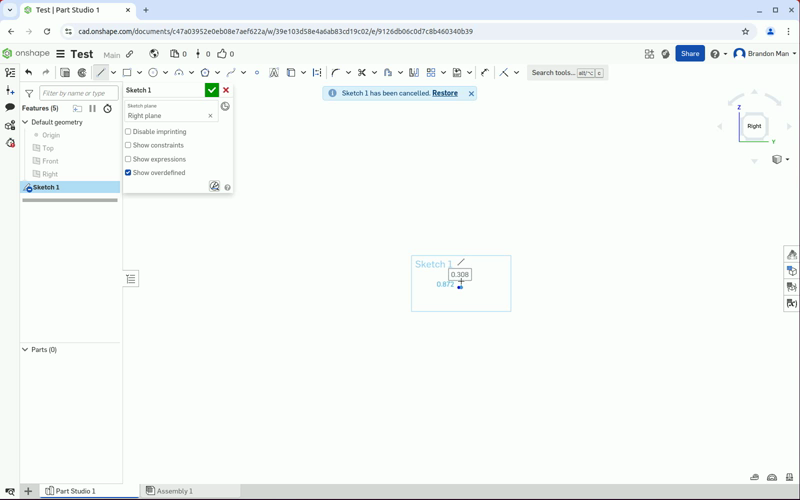
scroll(6)
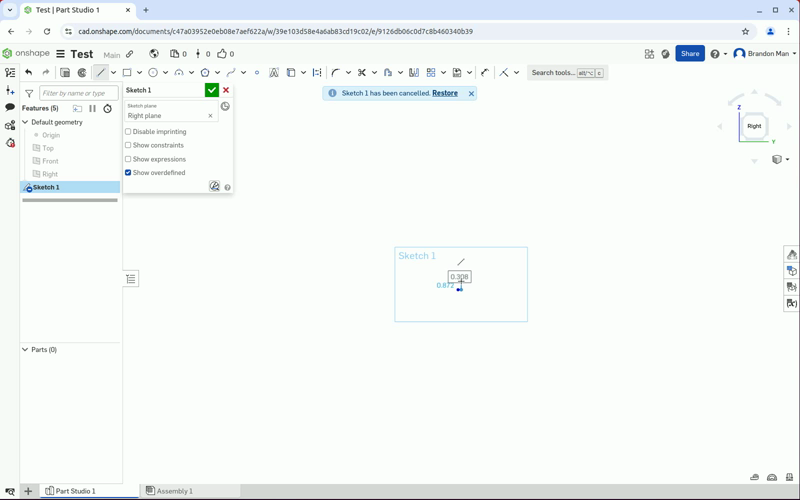
scroll(6)
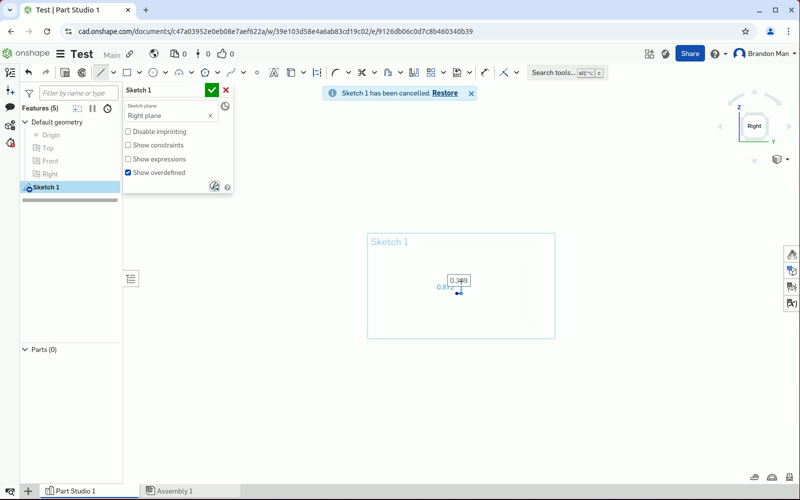
scroll(6)
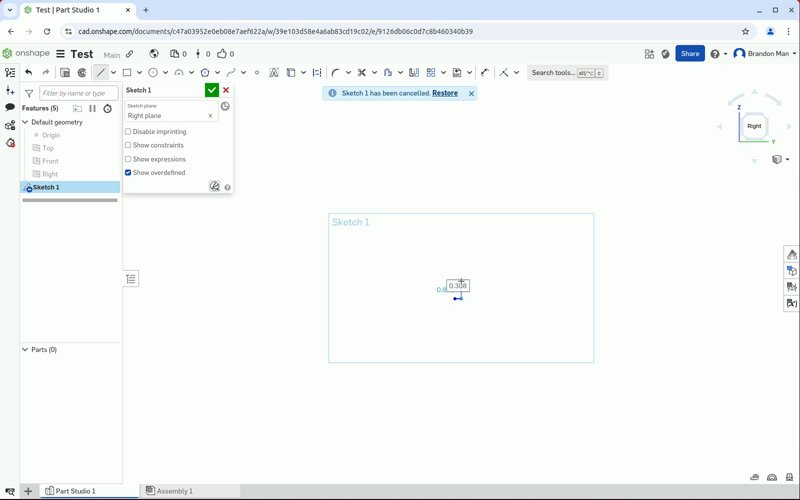
scroll(6)
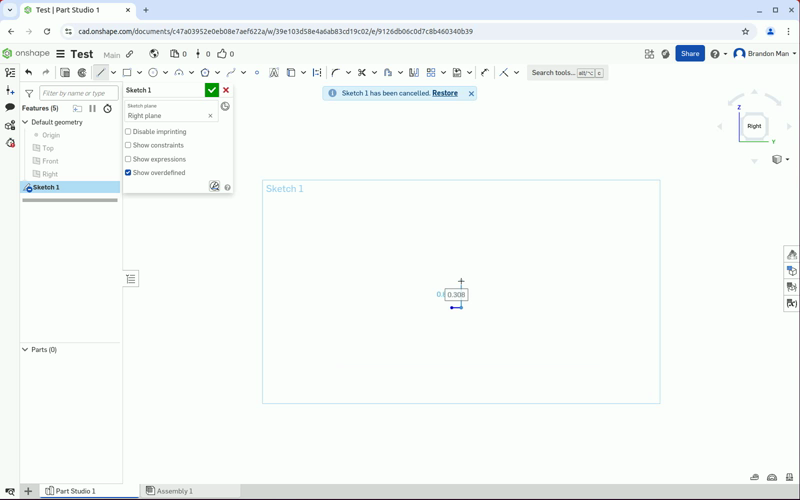
scroll(6)
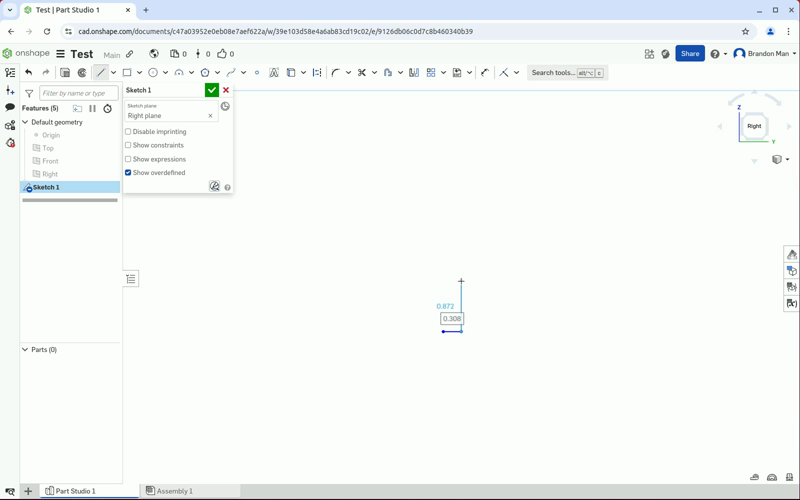
click(461, 280)
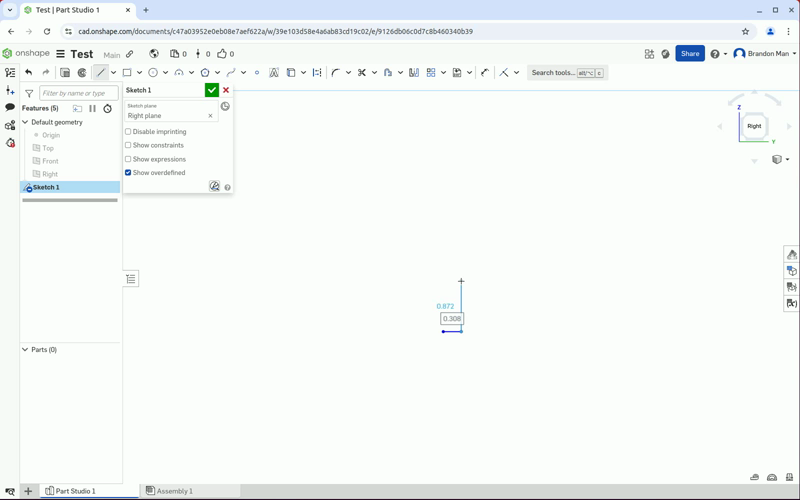
scroll(-6)
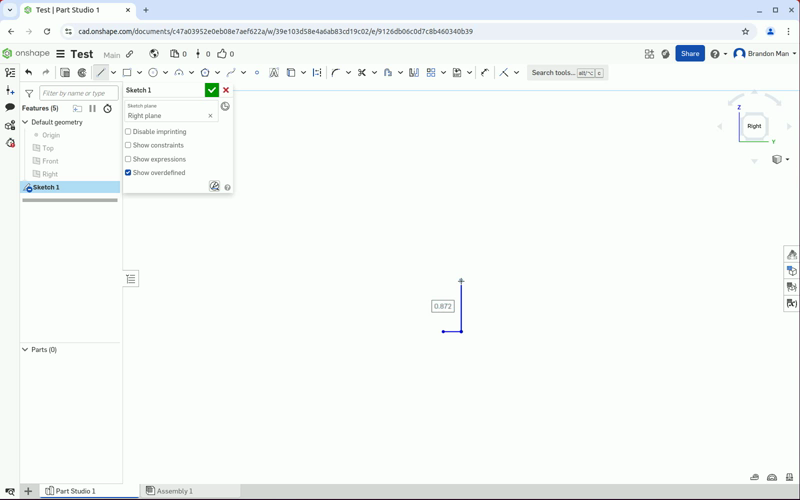
scroll(-6)
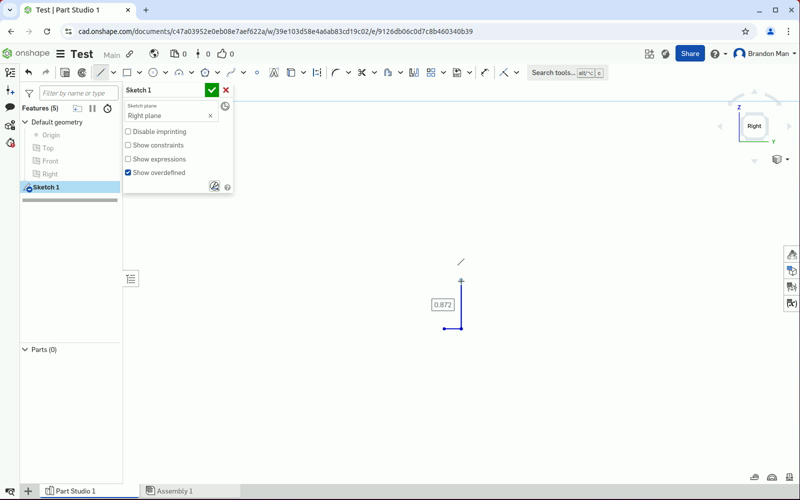
scroll(-6)
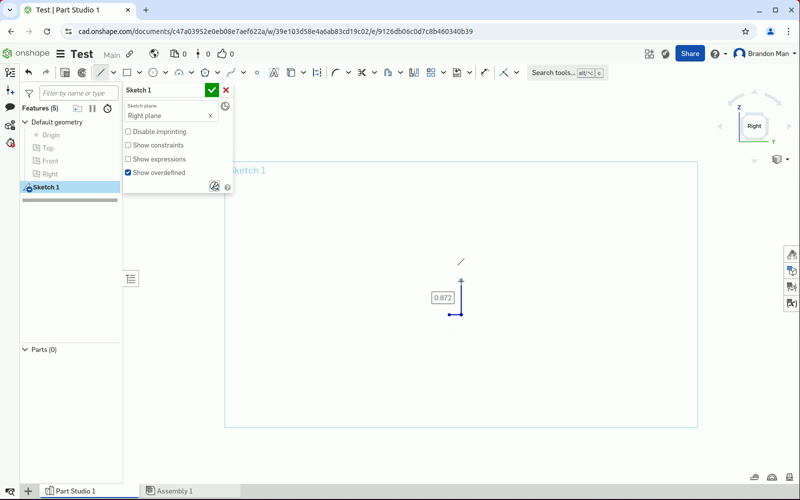
scroll(-6)
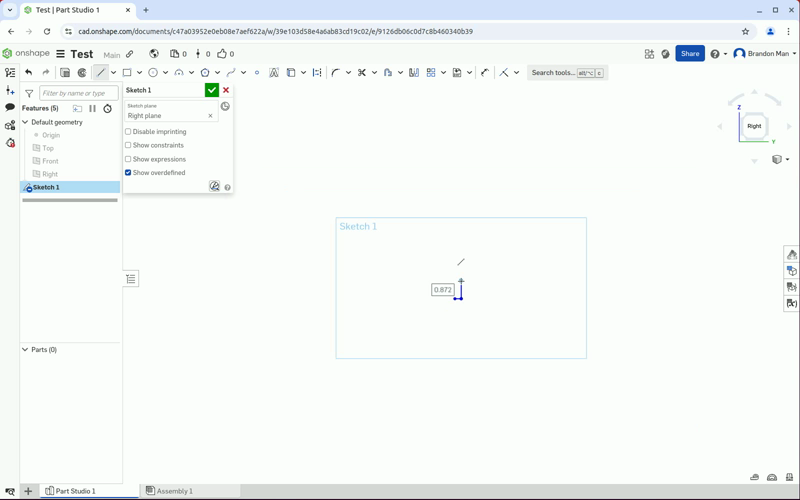
scroll(-6)
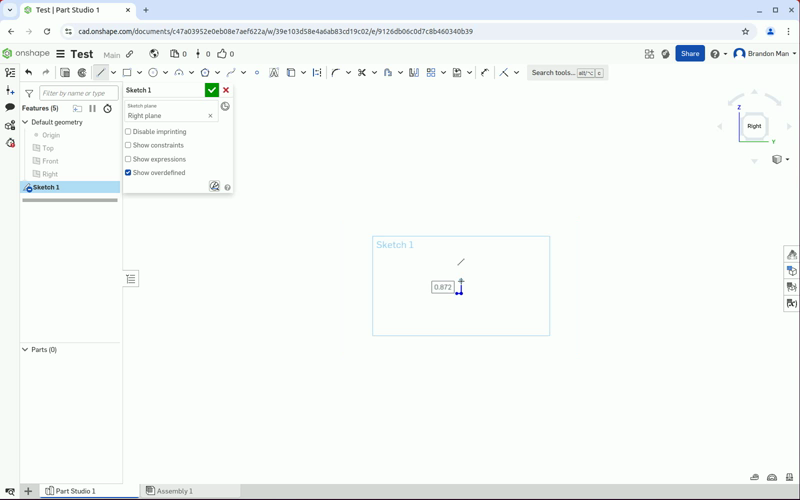
scroll(-6)
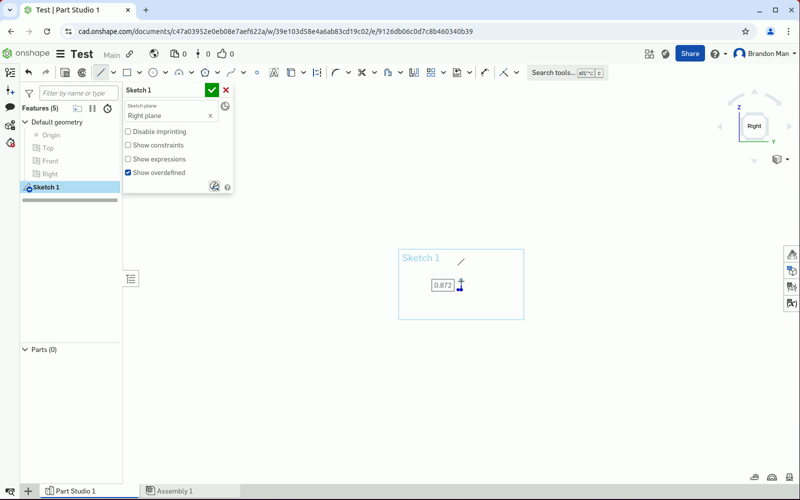
scroll(-6)
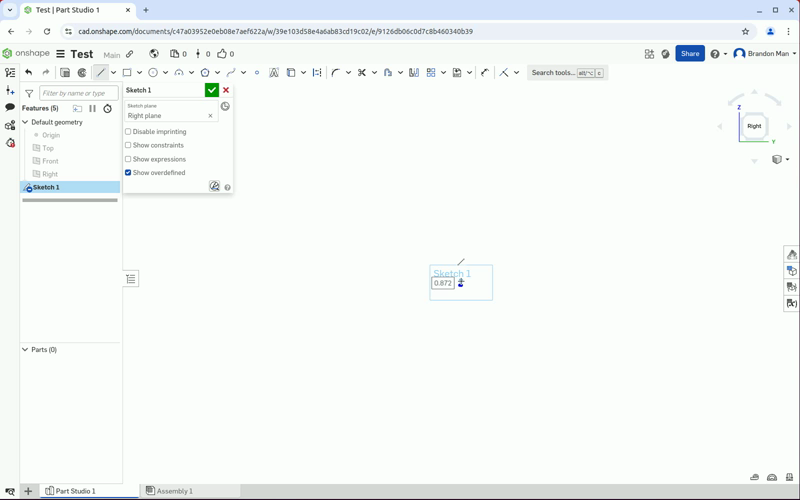
key_up(shift)
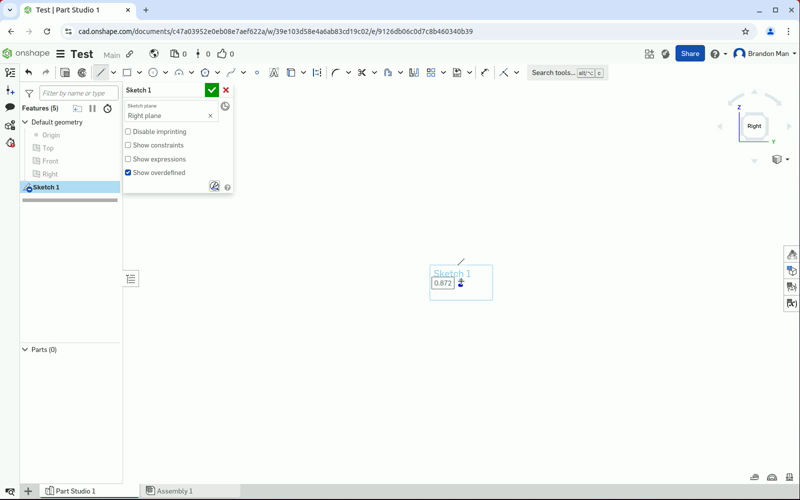
key_down(shift)
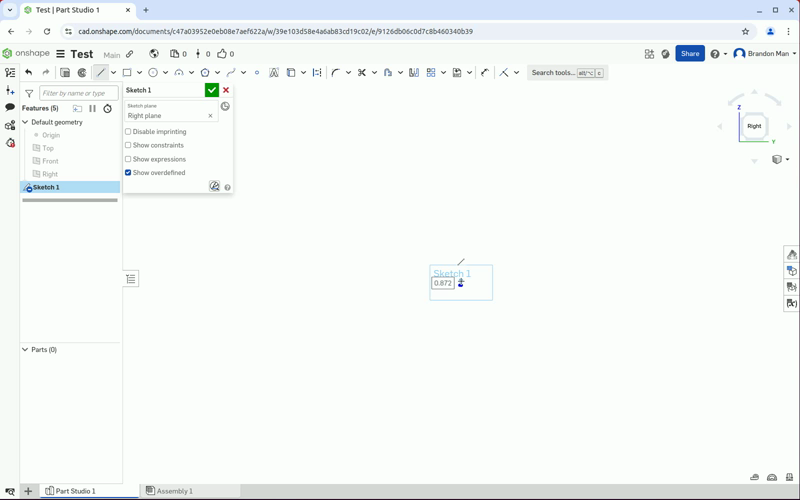
mouse_move(491, 280)
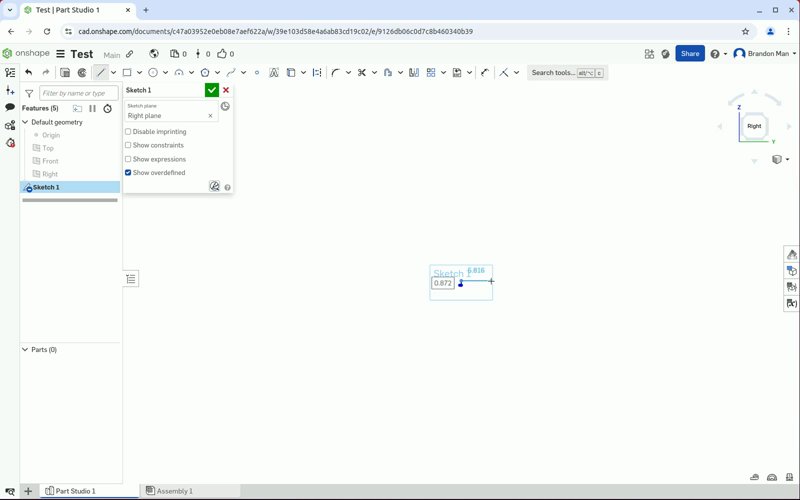
mouse_move(459, 280)
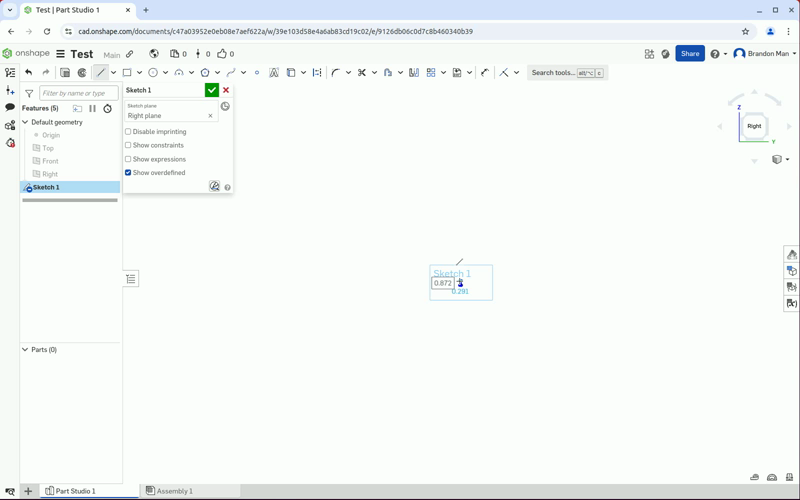
scroll(6)
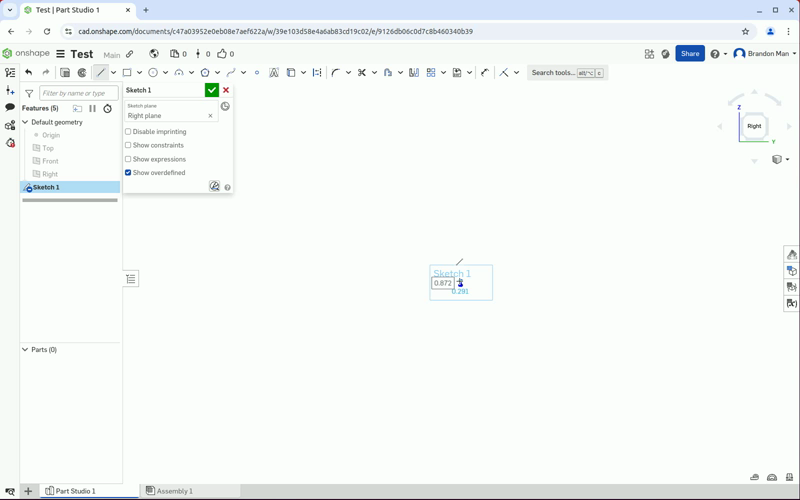
scroll(6)
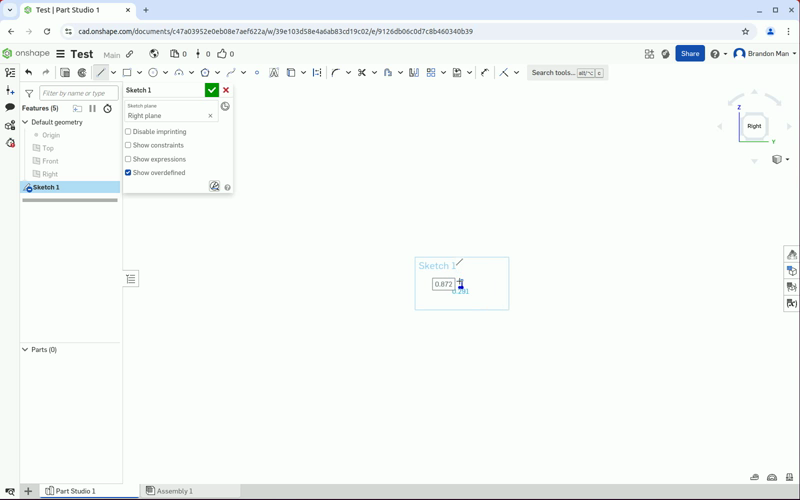
scroll(6)
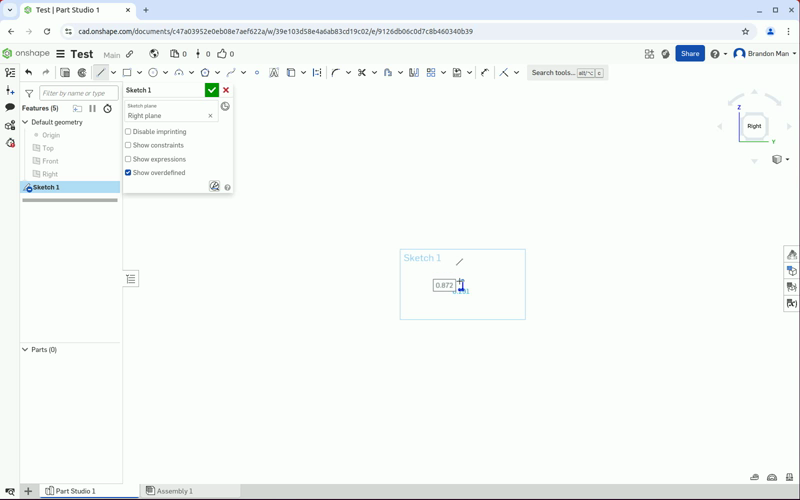
scroll(6)
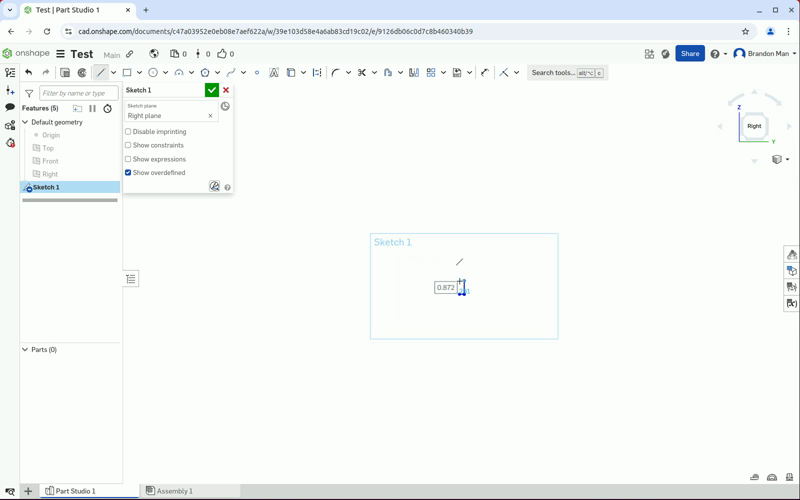
scroll(6)
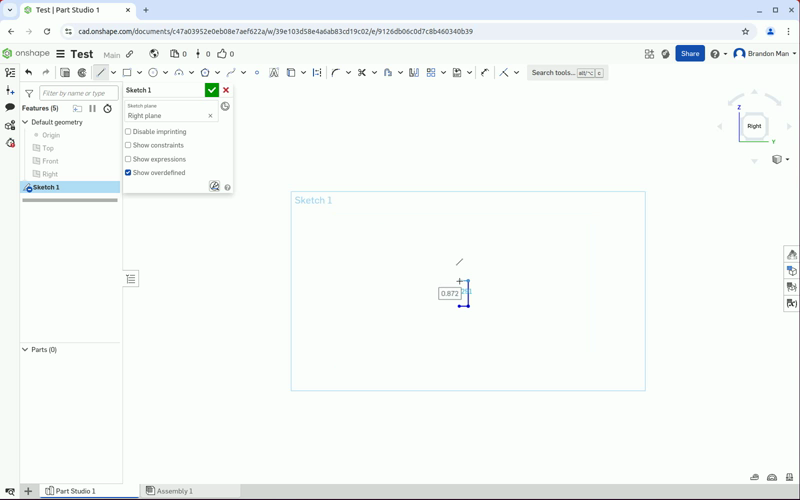
scroll(6)
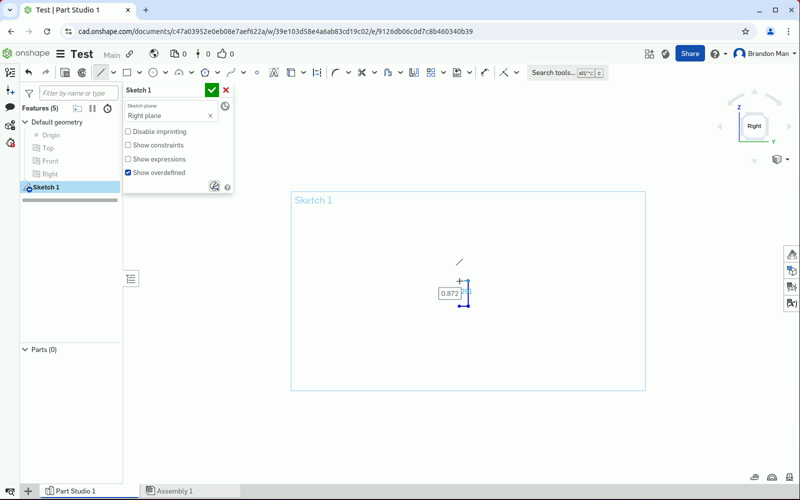
scroll(6)
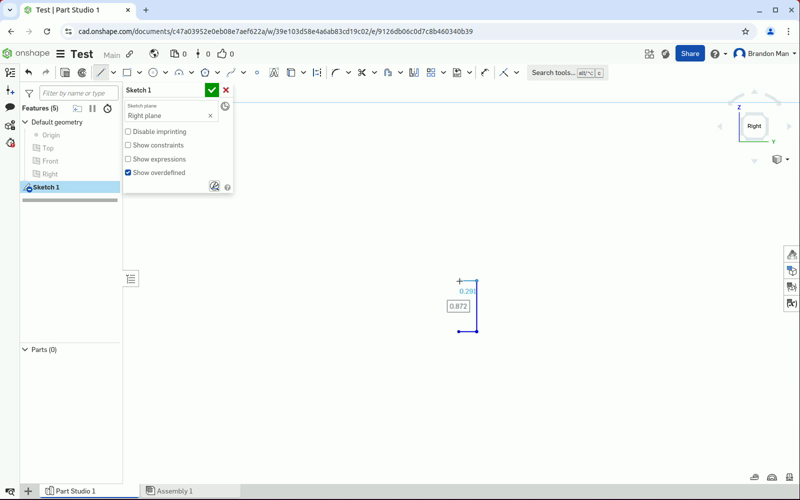
click(459, 280)
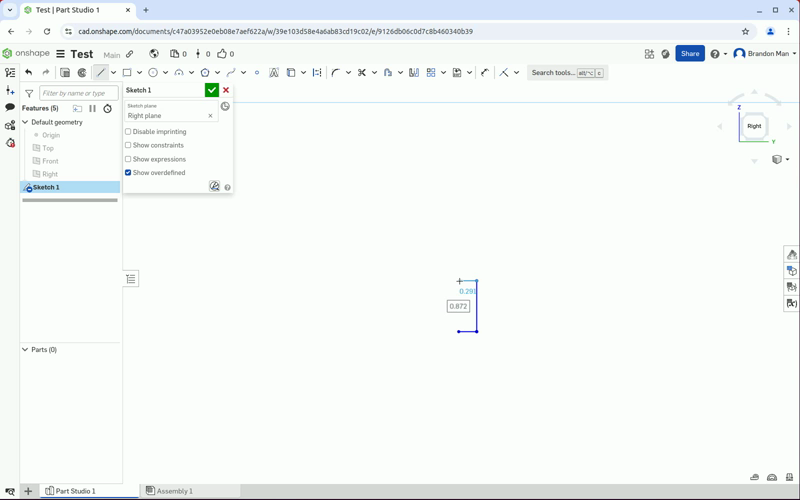
scroll(-6)
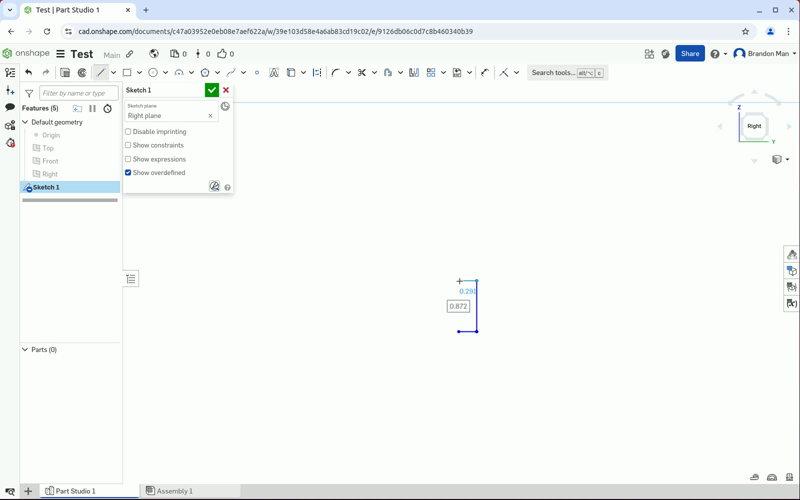
scroll(-6)
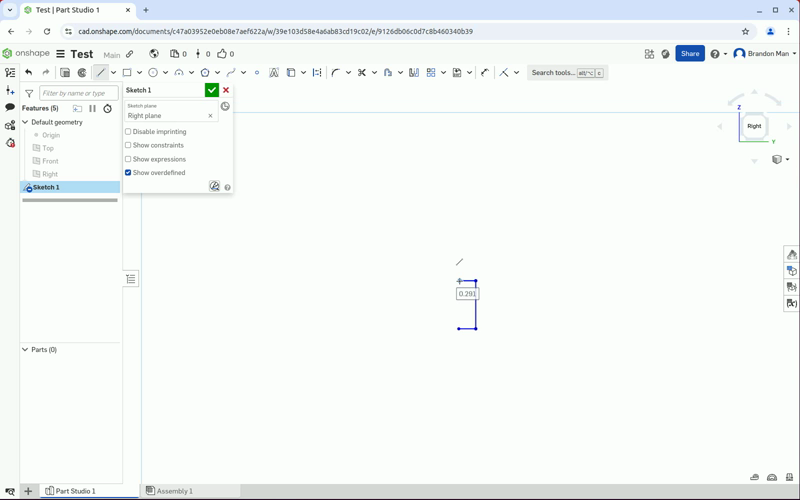
scroll(-6)
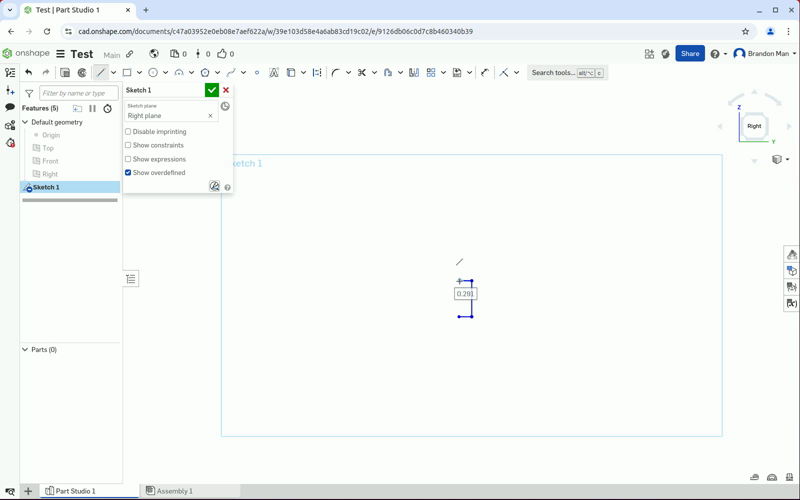
scroll(-6)
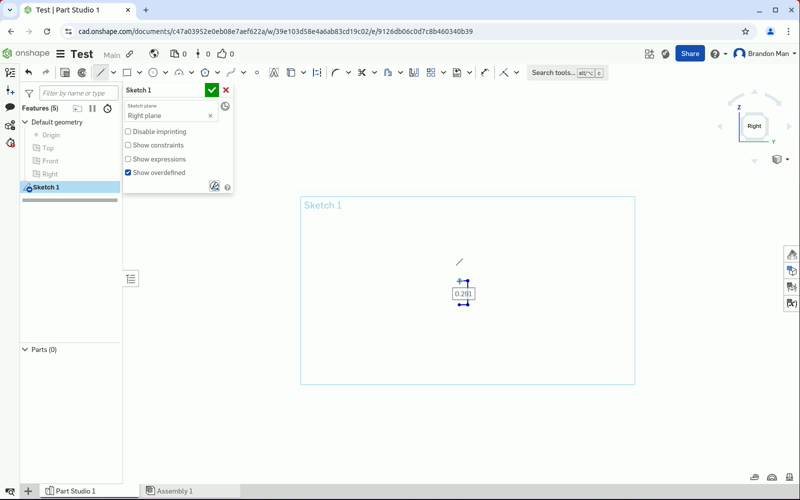
scroll(-6)
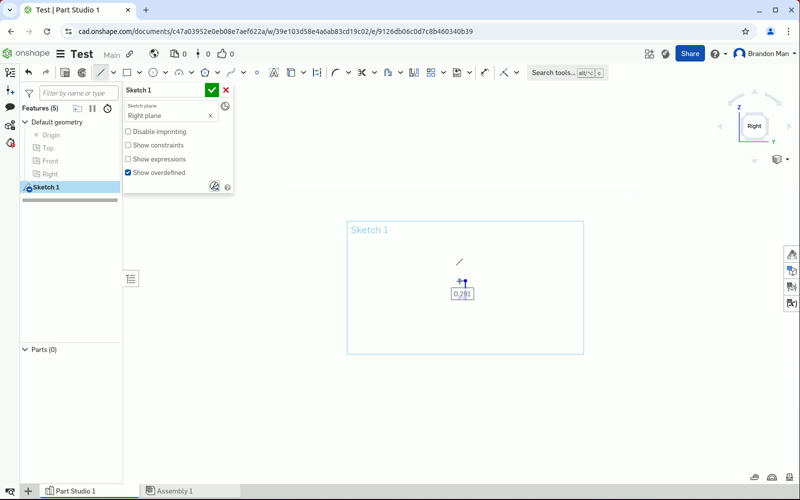
scroll(-6)
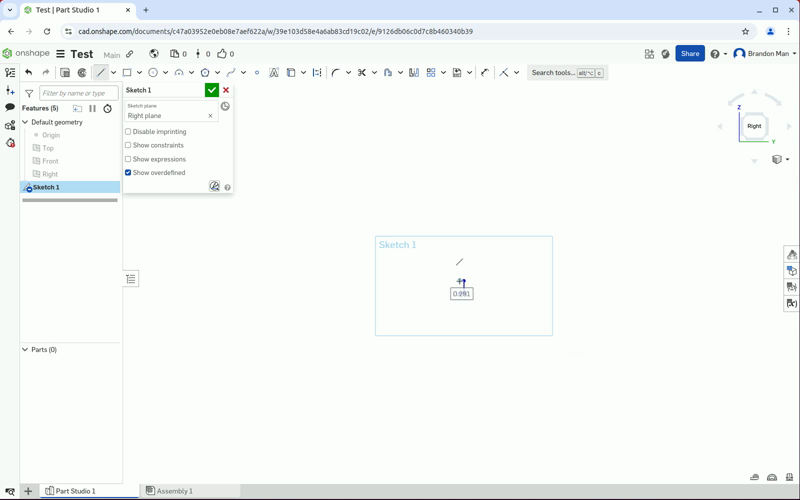
scroll(-6)
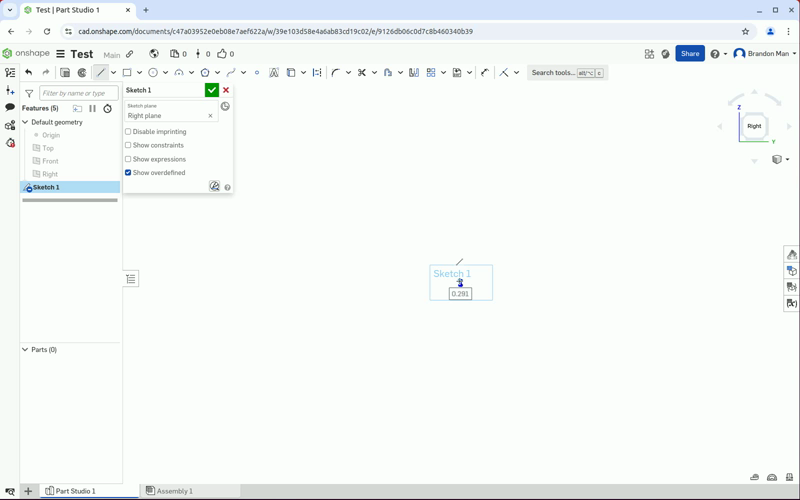
key_up(shift)
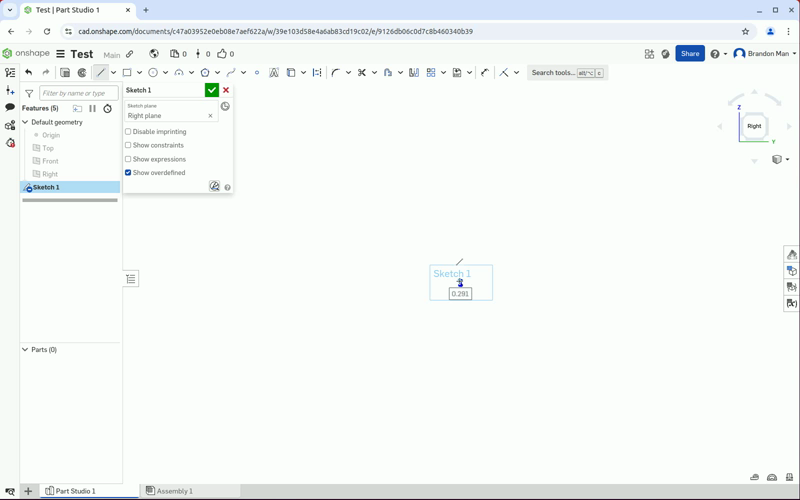
mouse_move(489, 280)
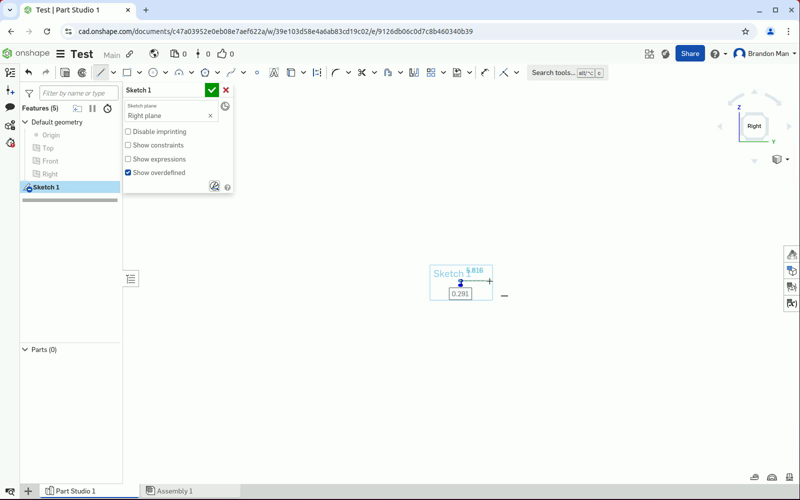
key_down(shift)
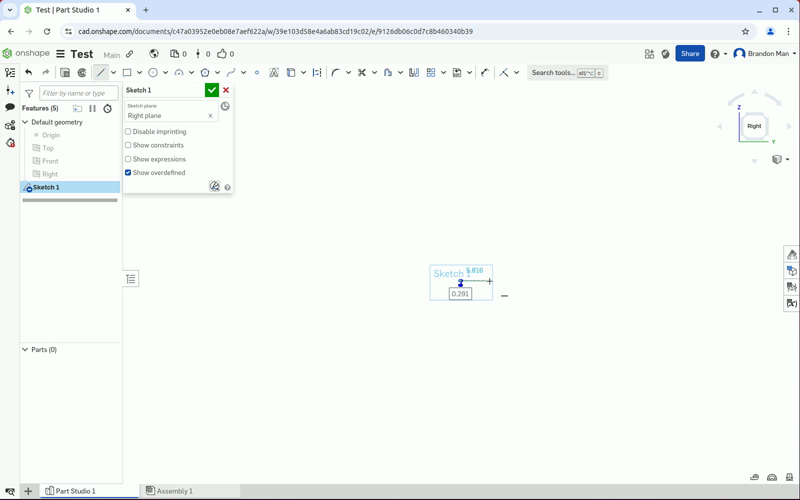
mouse_move(459, 285)
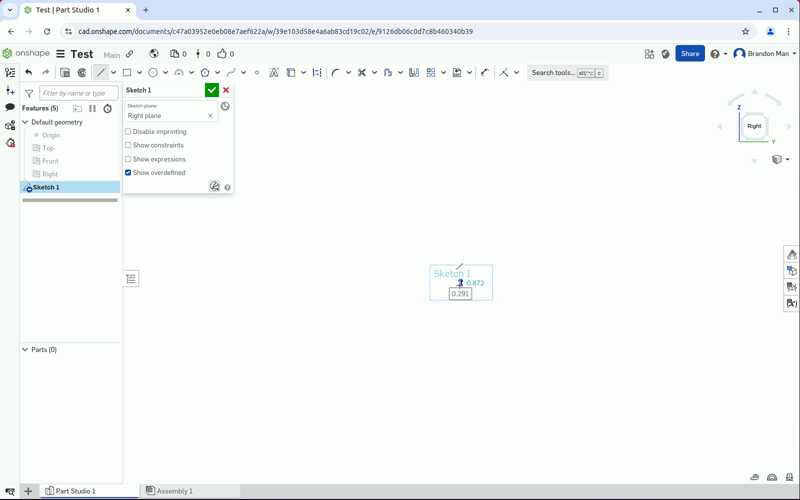
scroll(6)
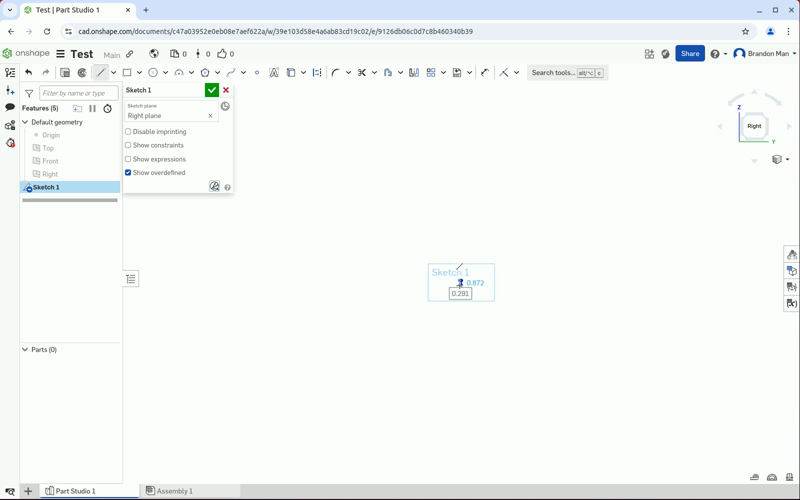
scroll(6)
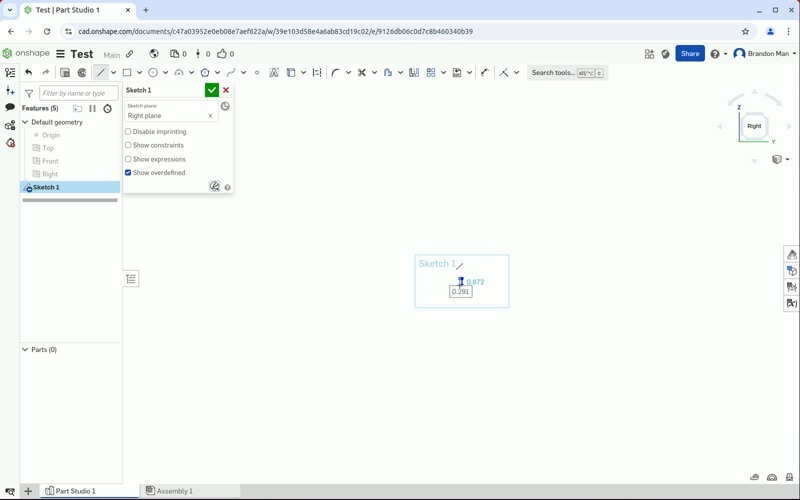
scroll(6)
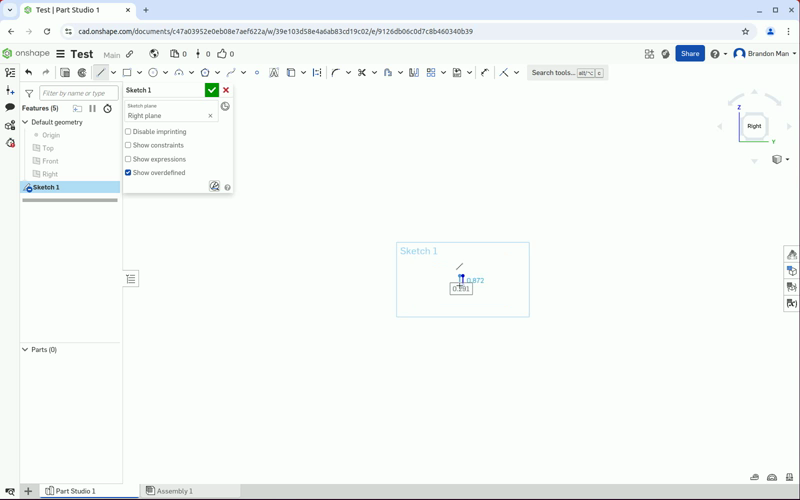
scroll(6)
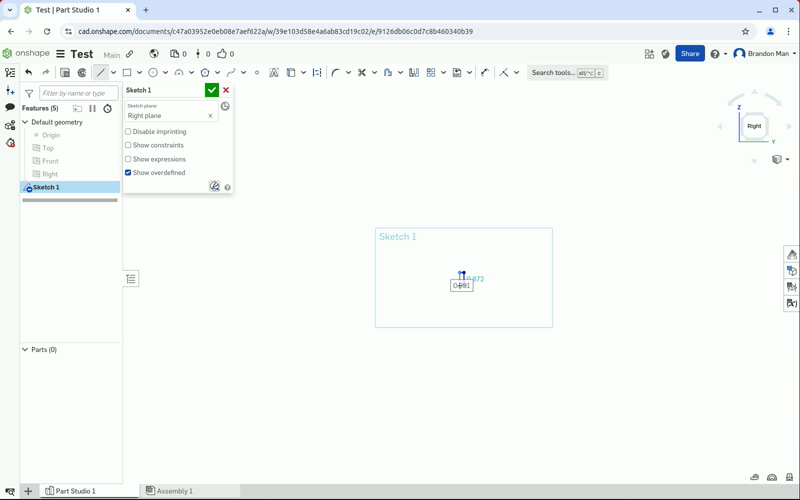
scroll(6)
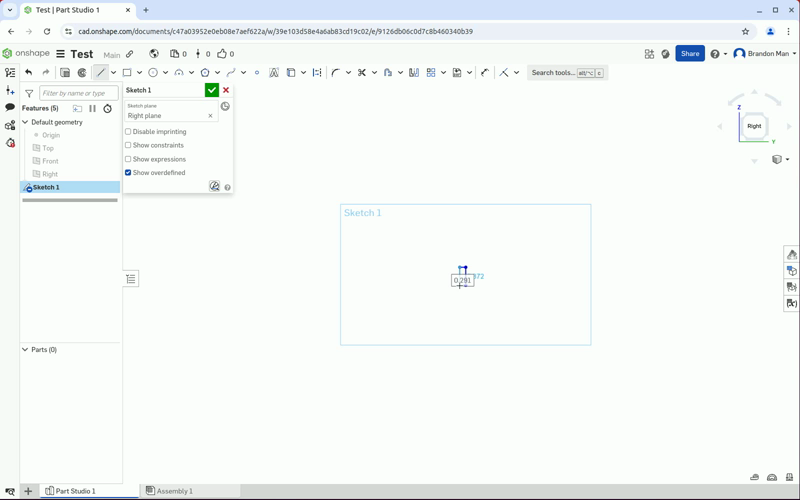
scroll(6)
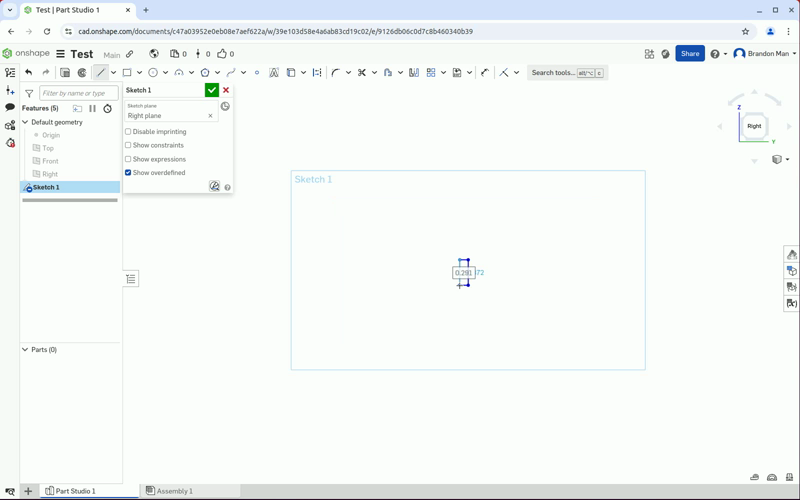
scroll(6)
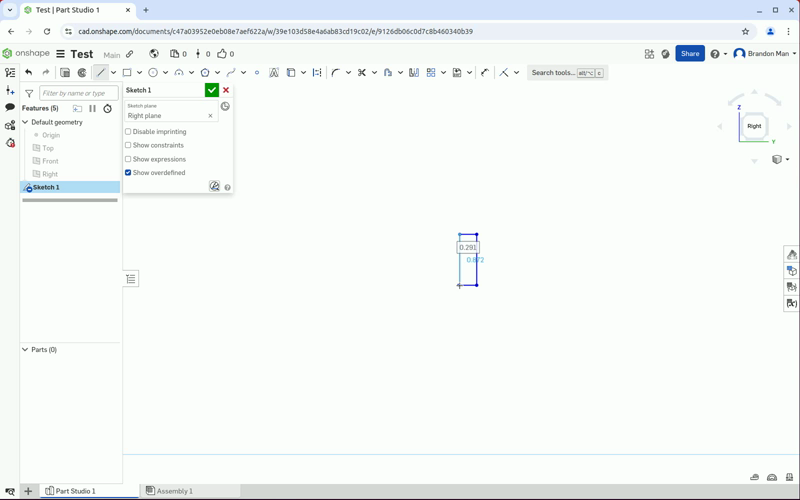
key_up(shift)
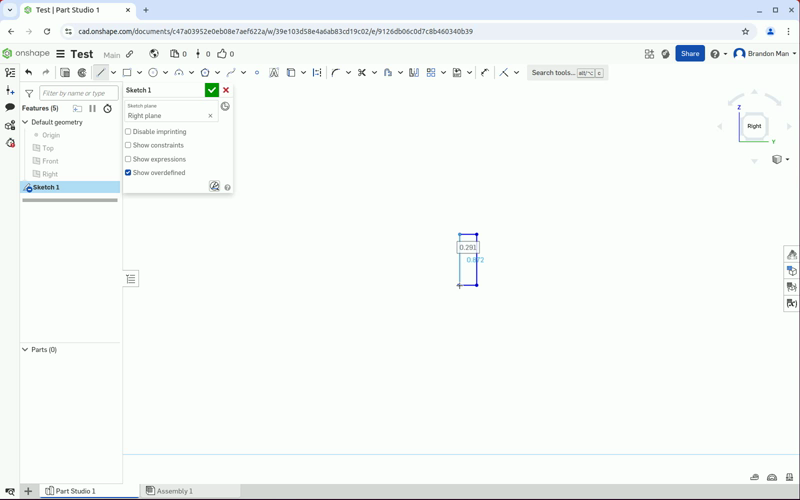
click(459, 285)
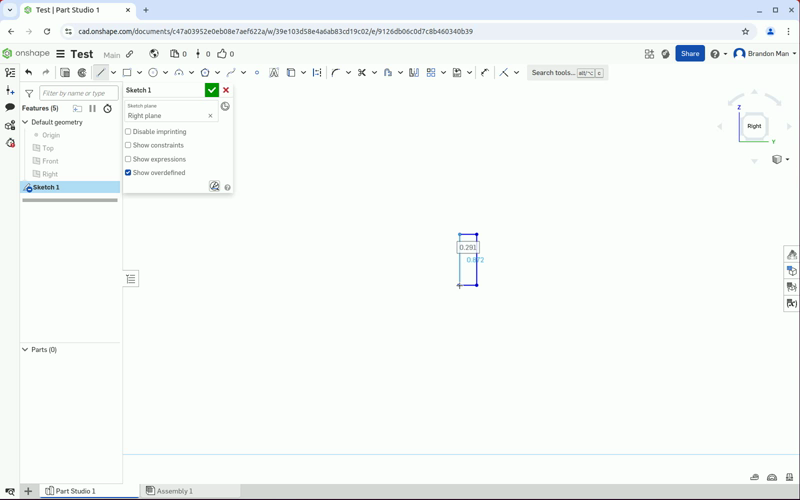
scroll(-6)
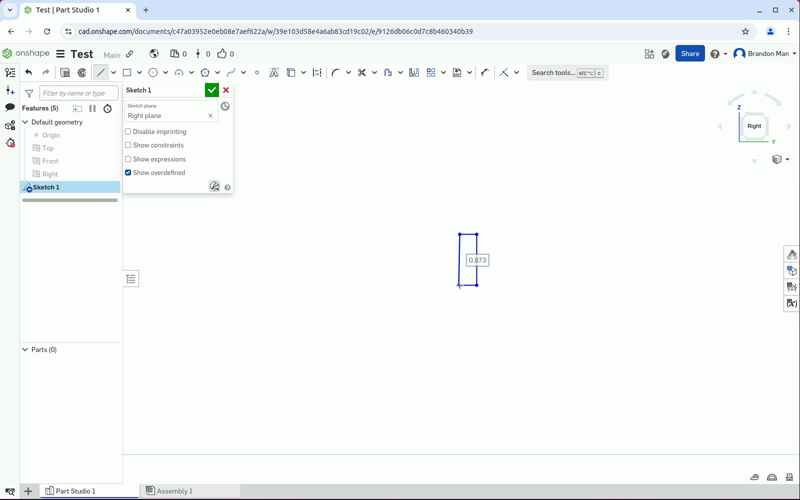
scroll(-6)
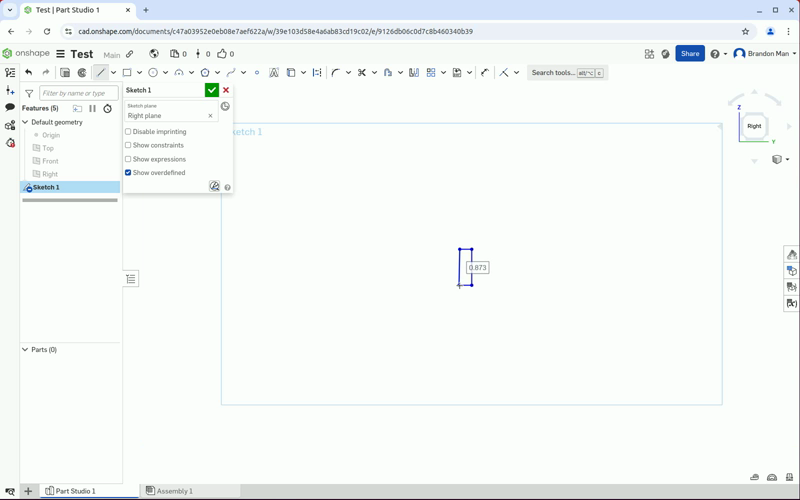
scroll(-6)
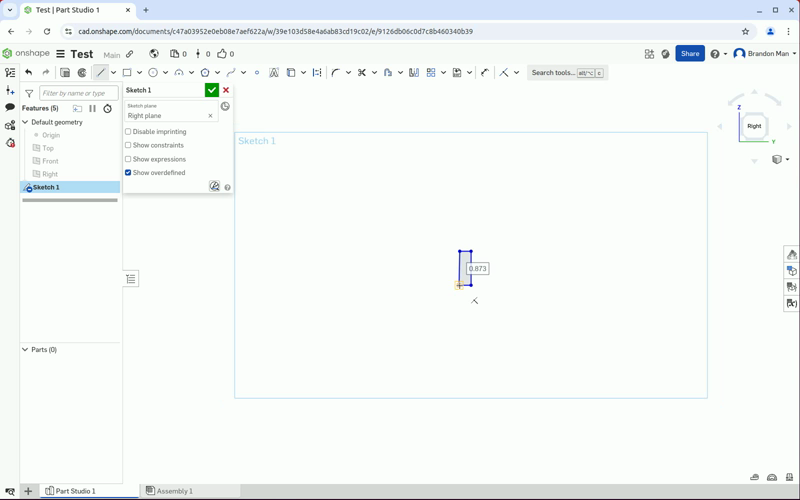
scroll(-6)
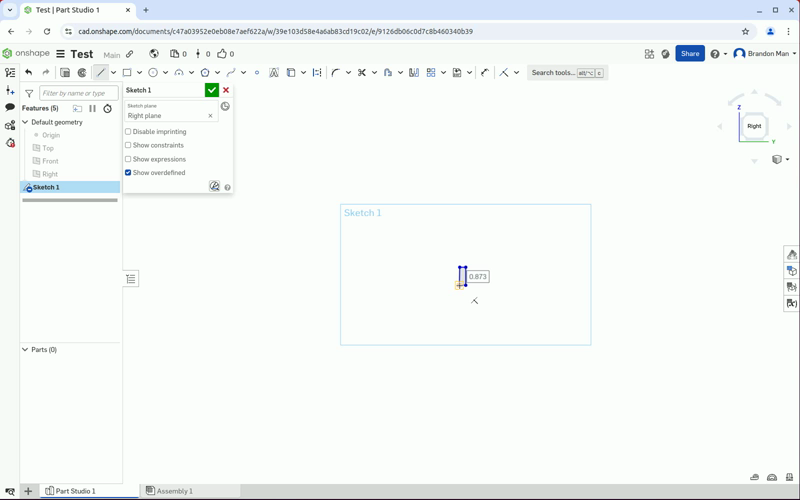
scroll(-6)
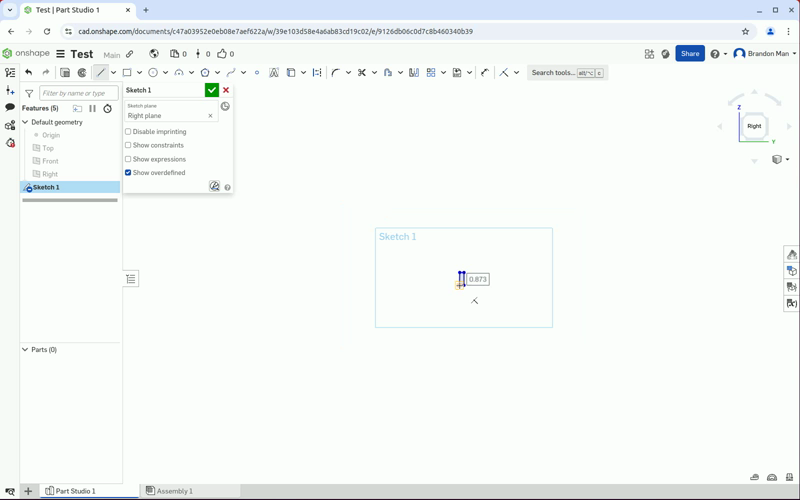
scroll(-6)
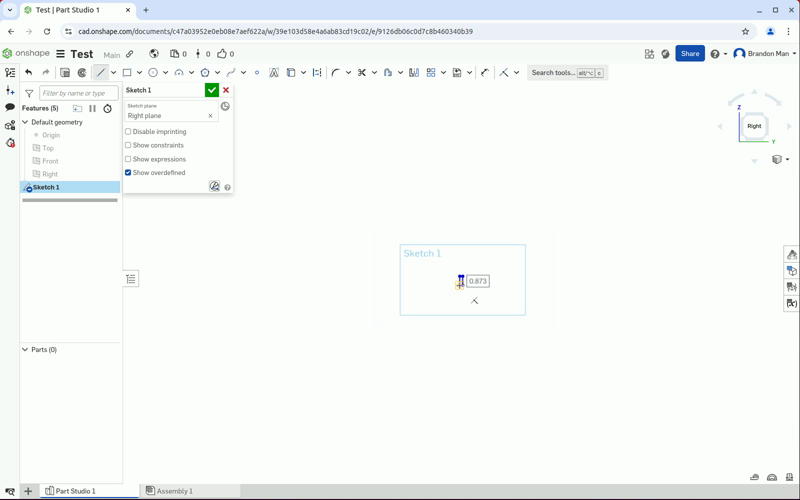
scroll(-6)
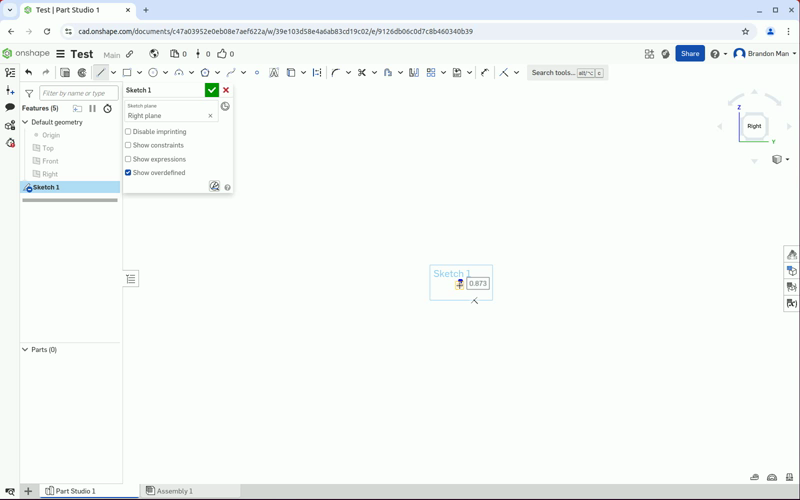
key(esc)
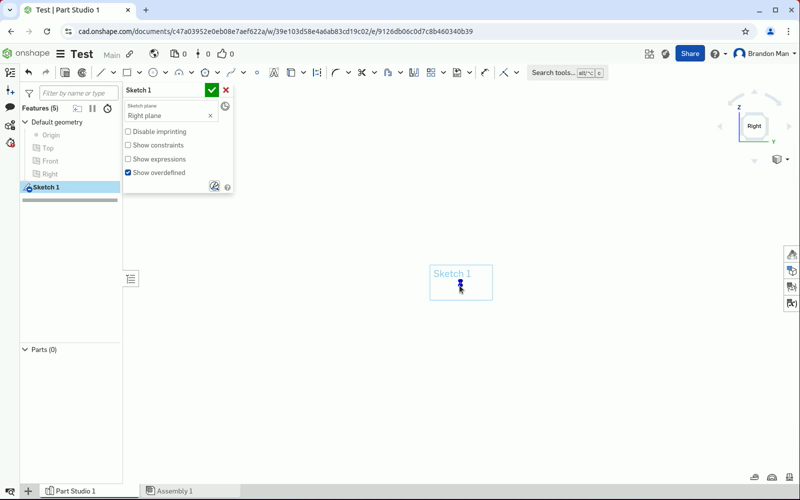
mouse_move(461, 281)
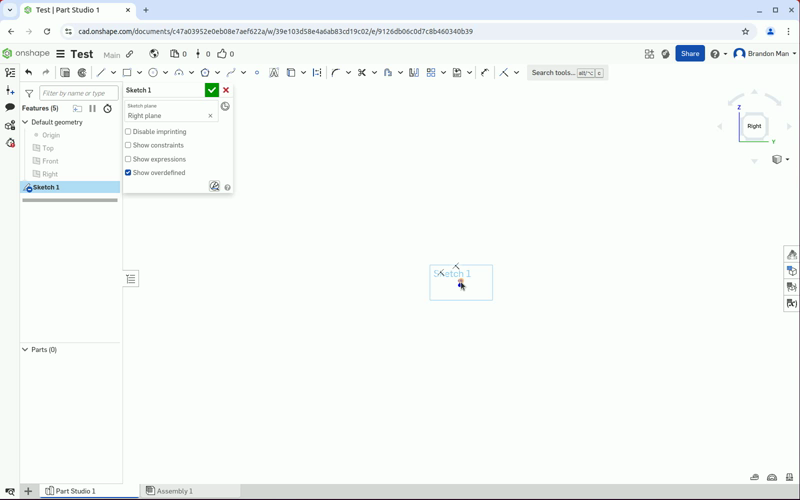
scroll(6)
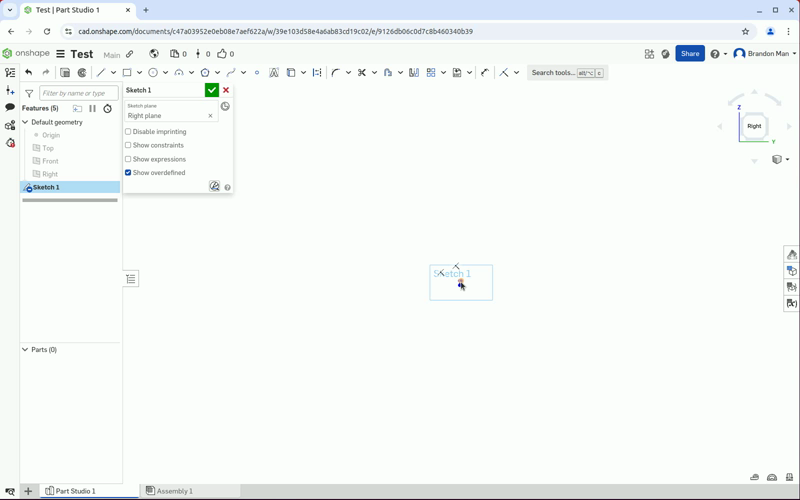
scroll(6)
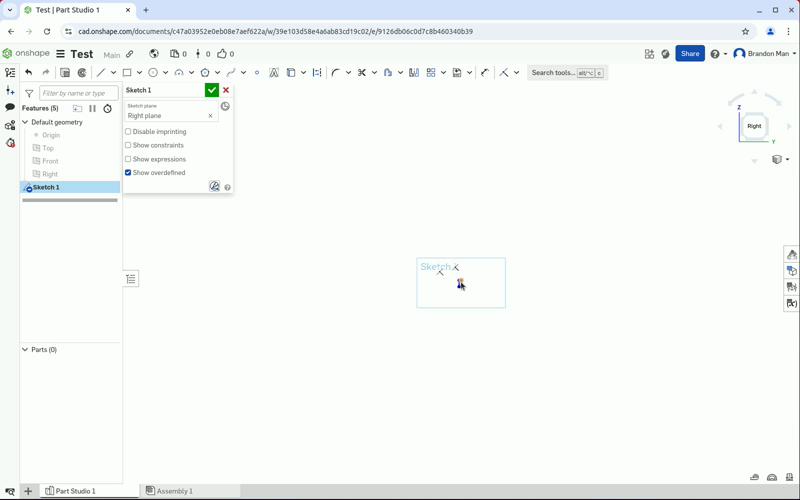
scroll(6)
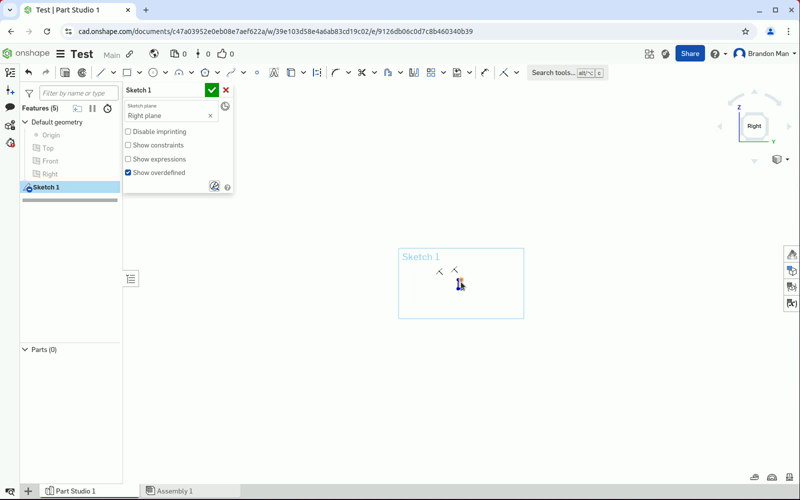
scroll(6)
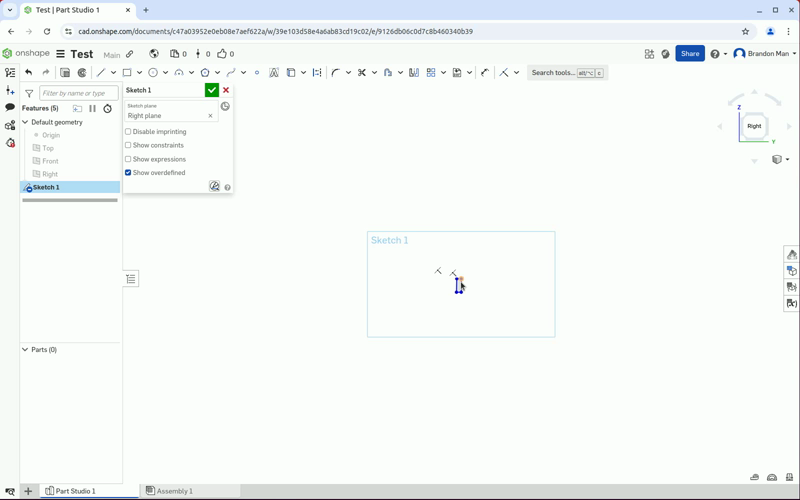
scroll(6)
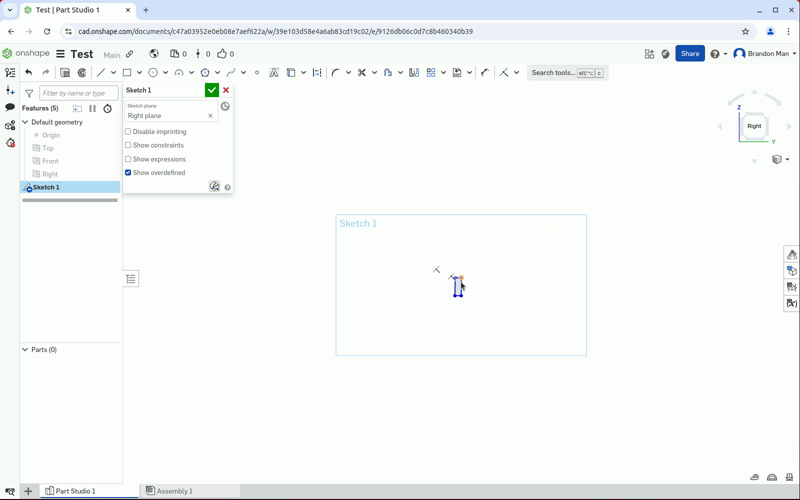
scroll(6)
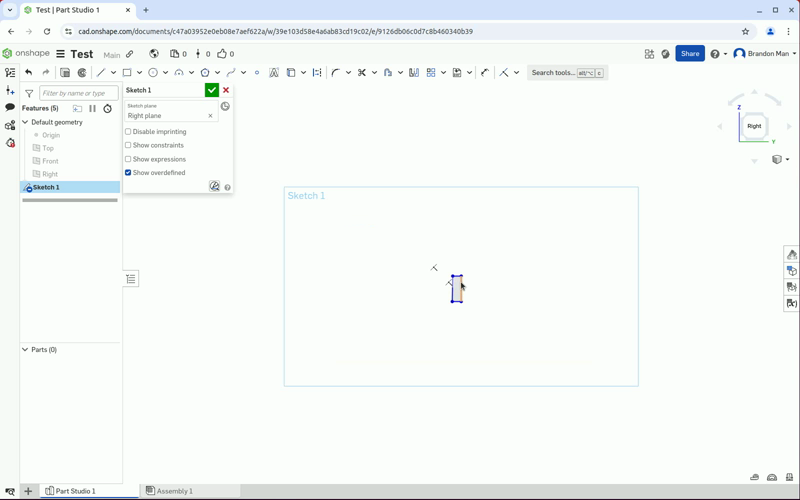
scroll(6)
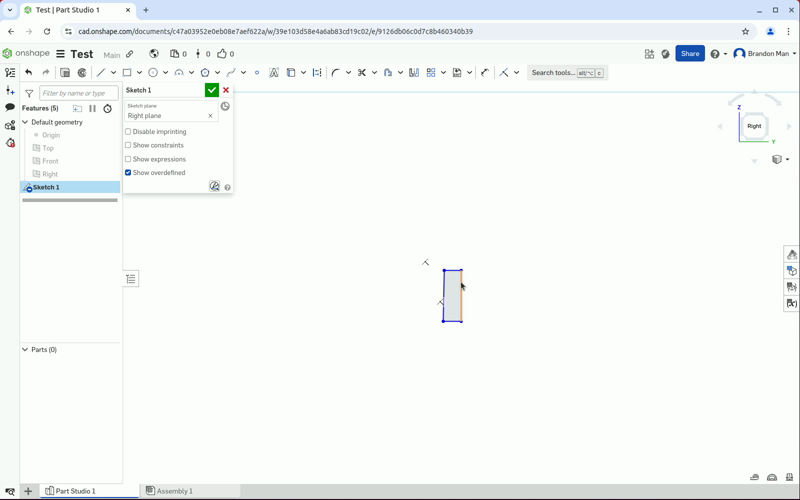
click(461, 281)
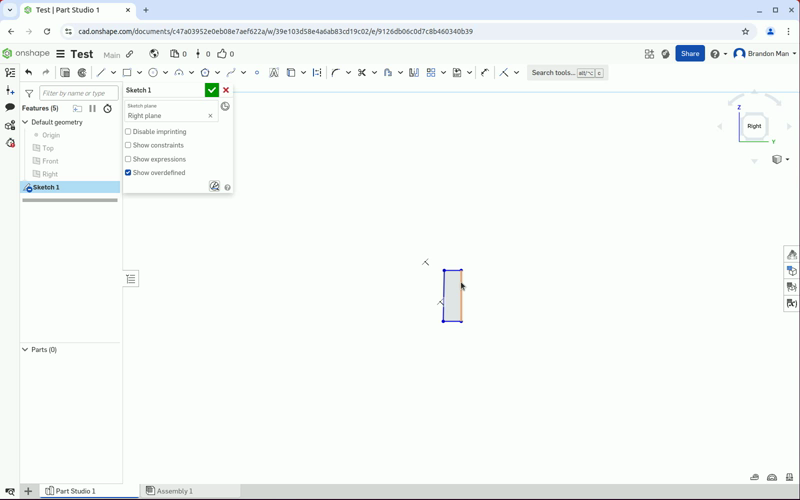
scroll(-6)
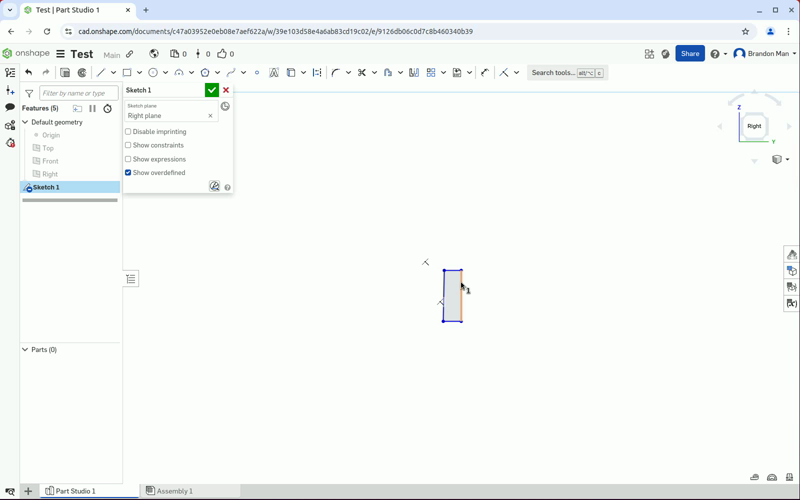
scroll(-6)
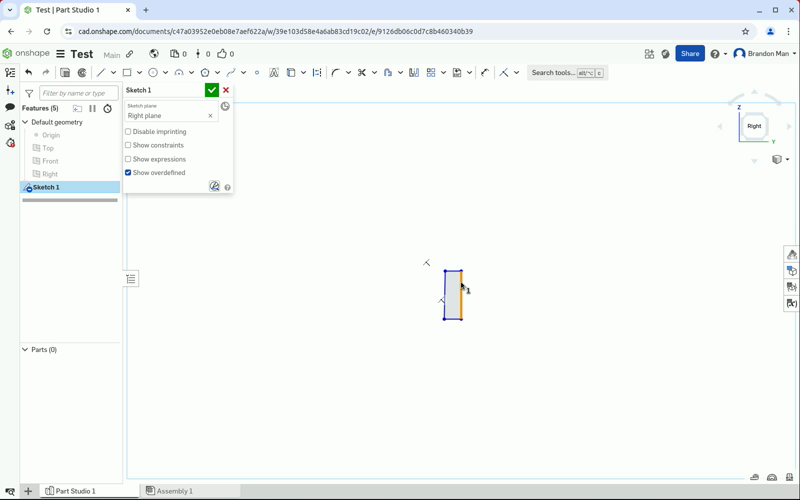
scroll(-6)
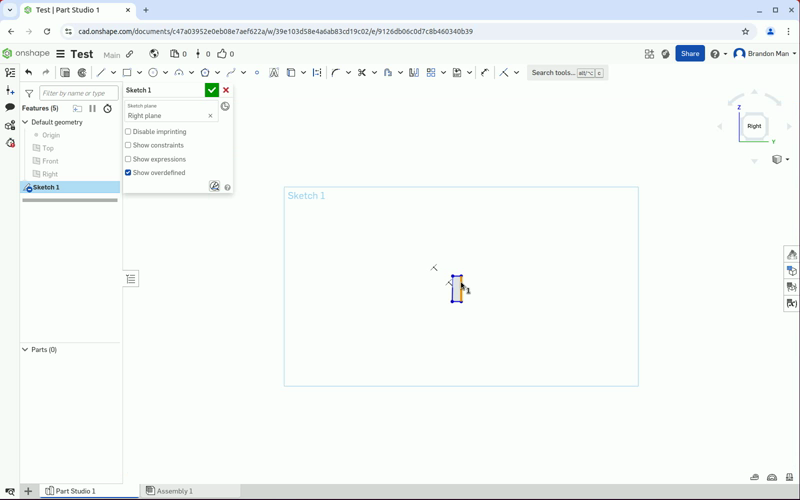
scroll(-6)
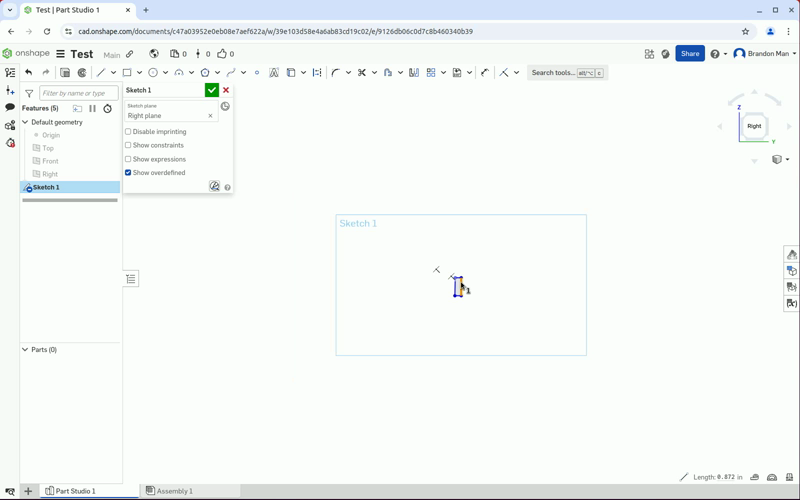
scroll(-6)
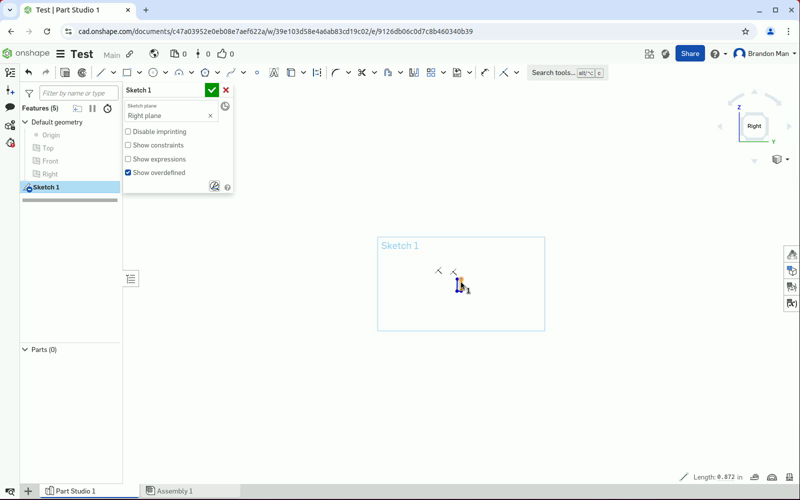
scroll(-6)
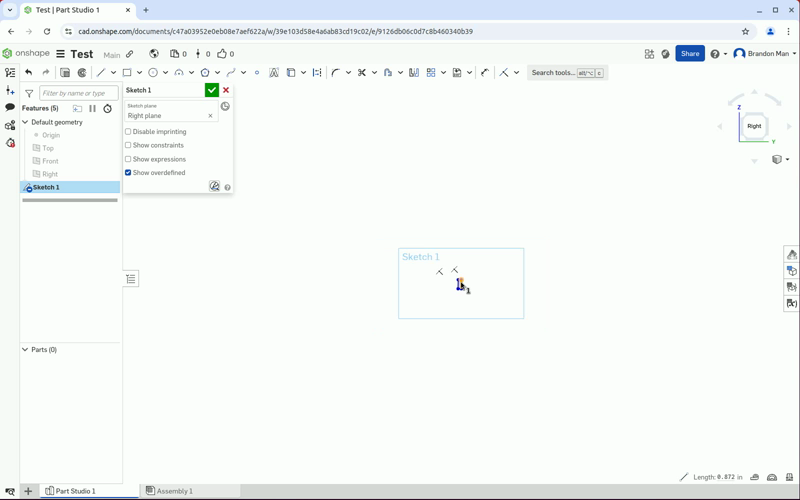
scroll(-6)
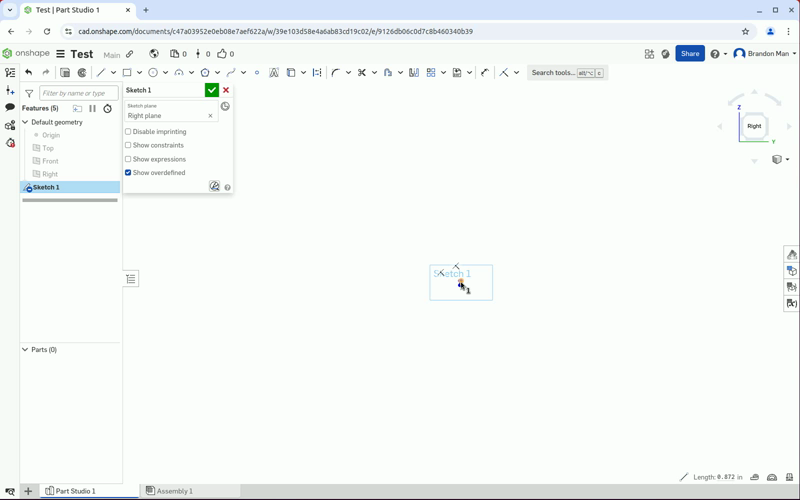
mouse_move(73, 352)
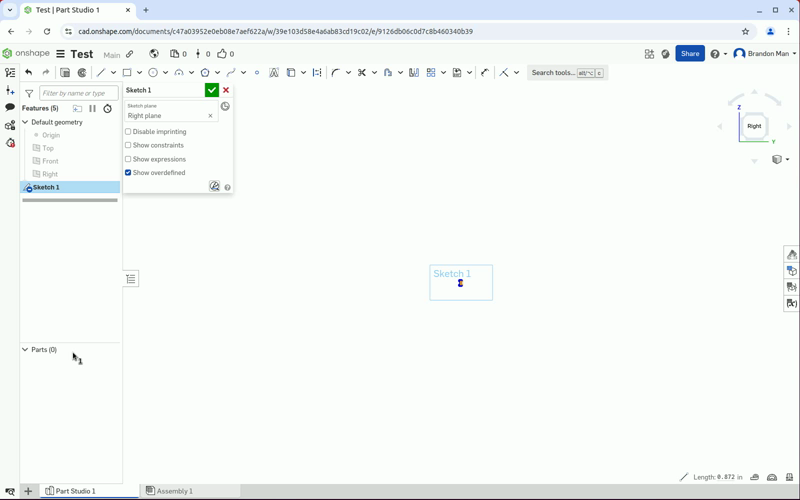
key(shift+y)
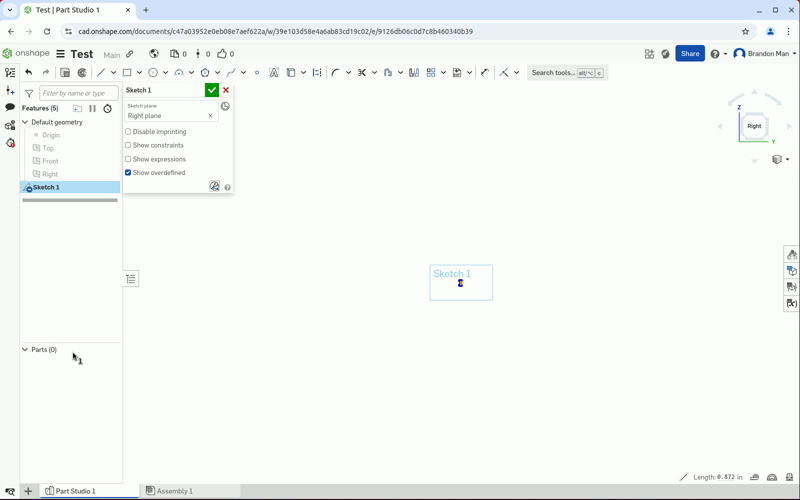
key(shift+e)
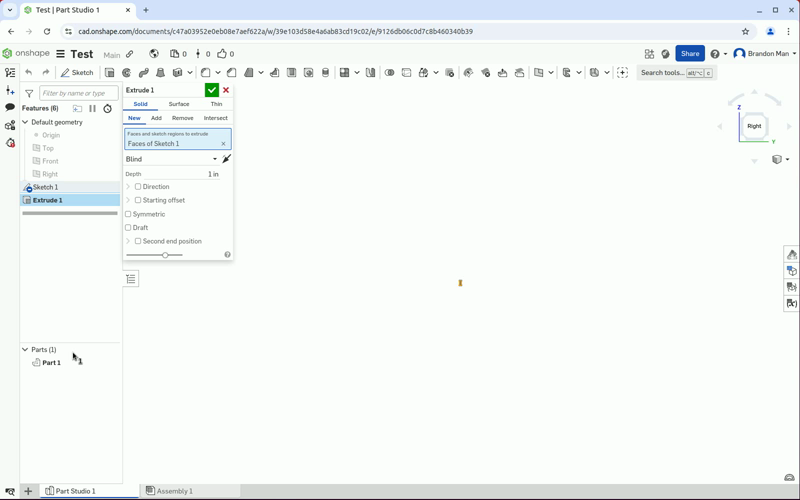
mouse_move(143, 106)
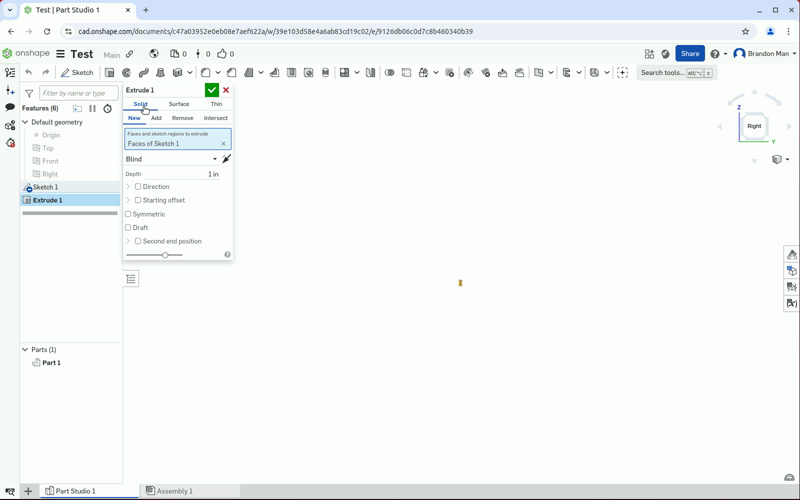
click(143, 106)
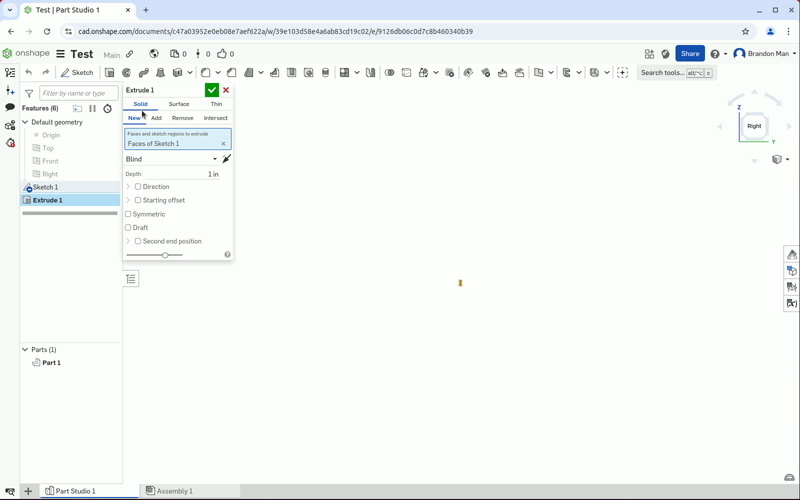
mouse_move(137, 120)
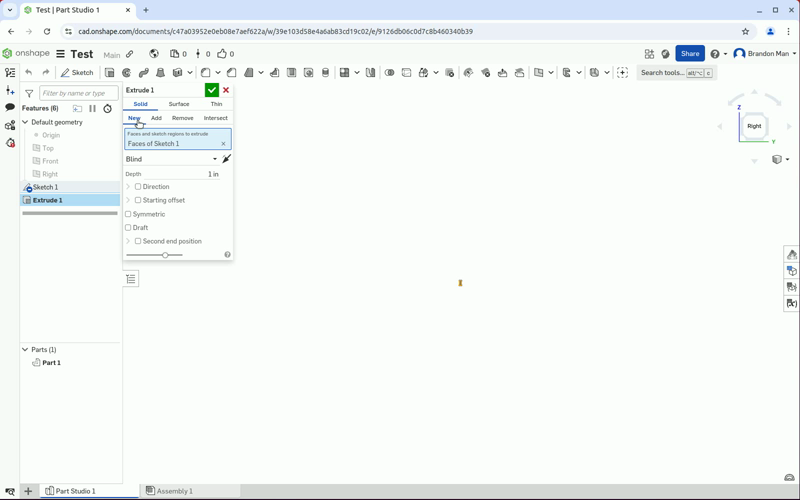
click(137, 120)
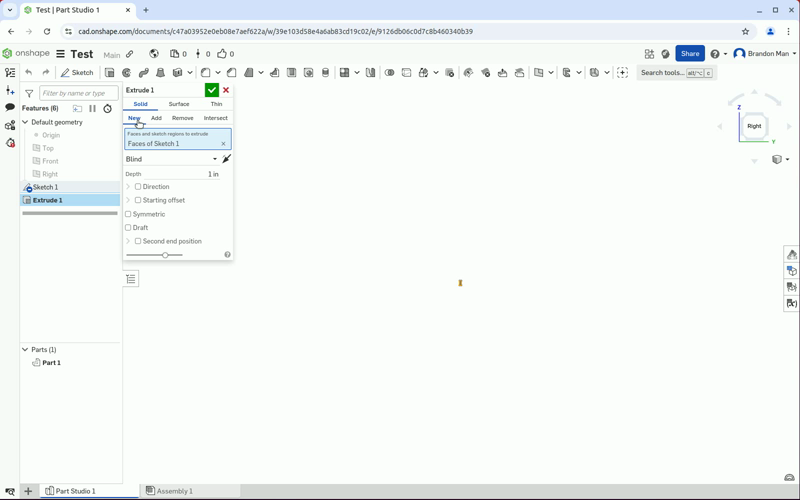
key(tab, 4)
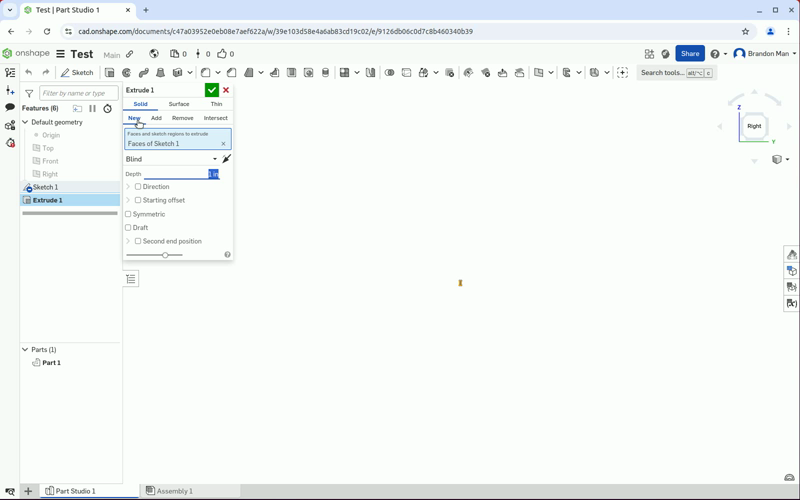
text(23.108)
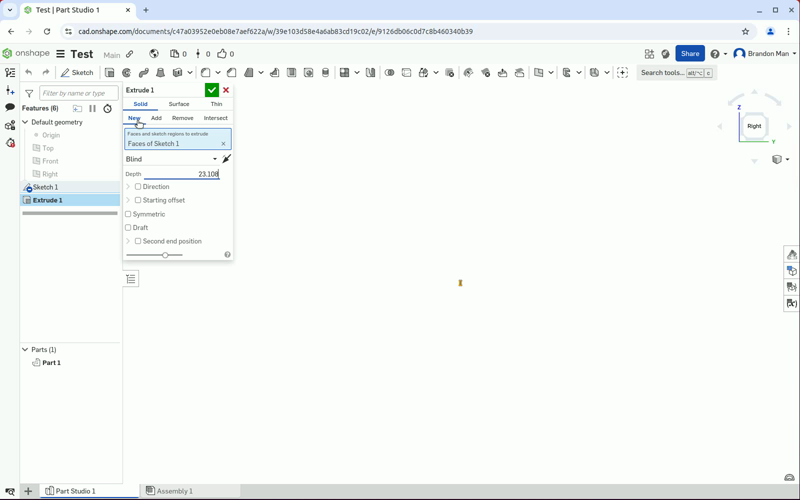
key(enter)
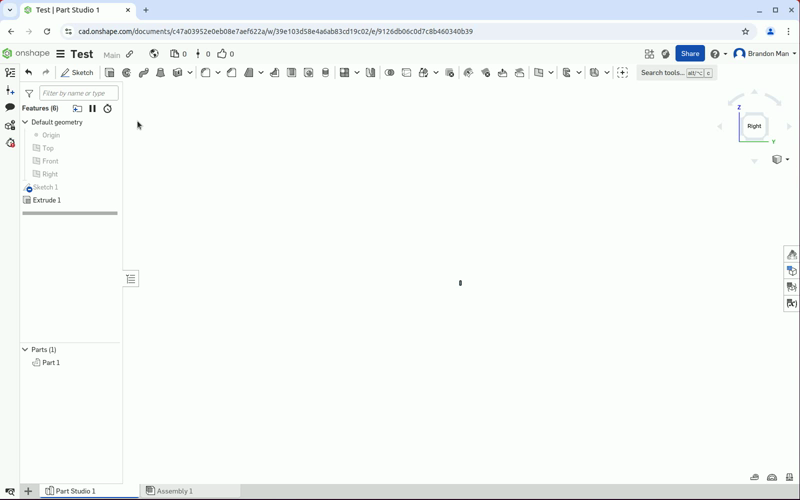
key(shift+h)
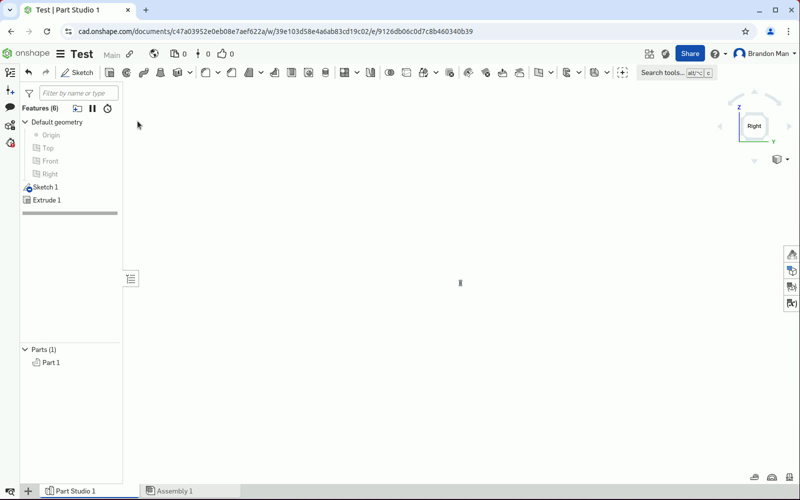
key(shift+h)
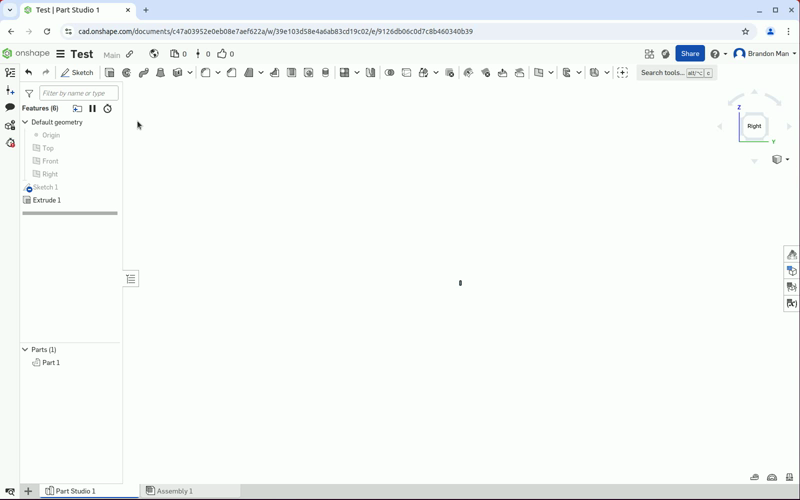
mouse_move(73, 189)
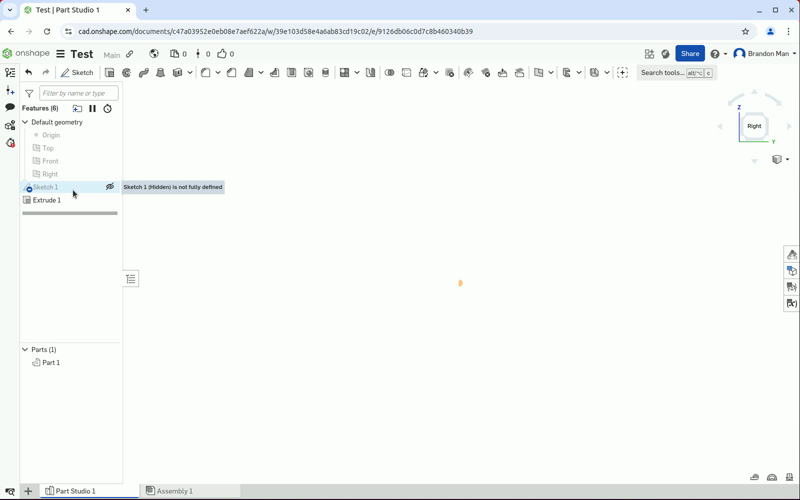
click(73, 189)
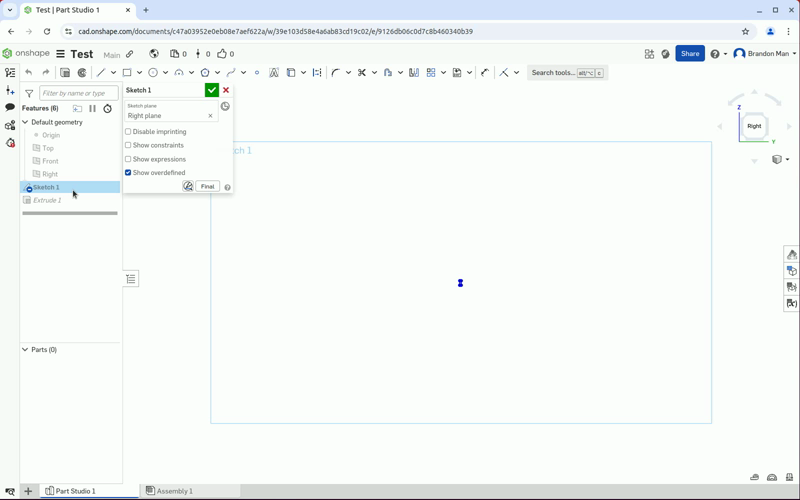
mouse_move(229, 92)
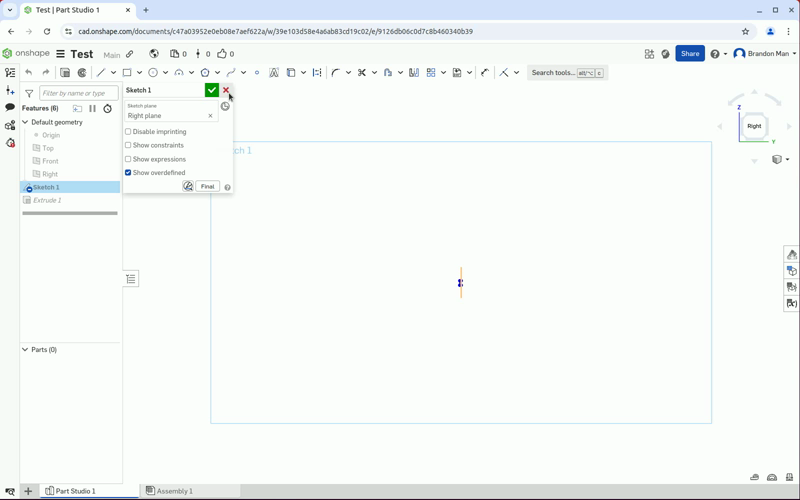
click(229, 92)
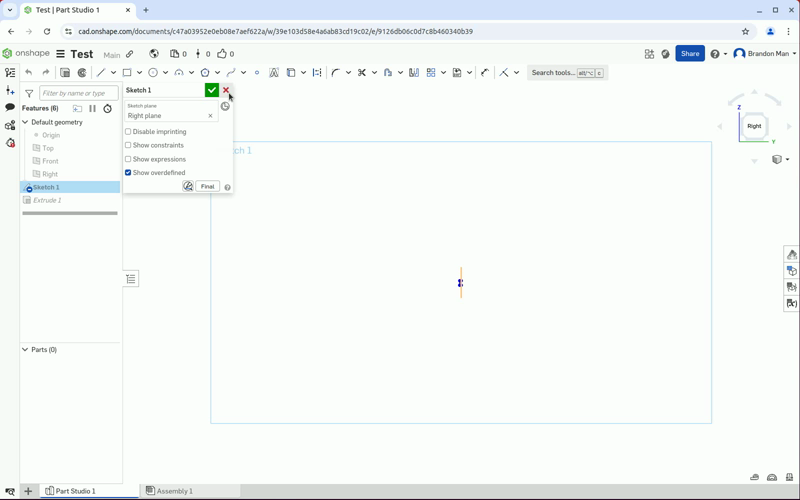
key(shift+s)
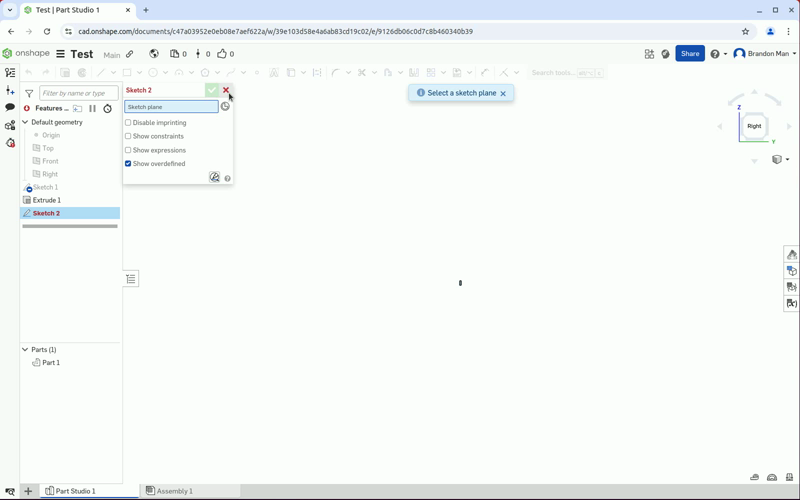
mouse_move(73, 176)
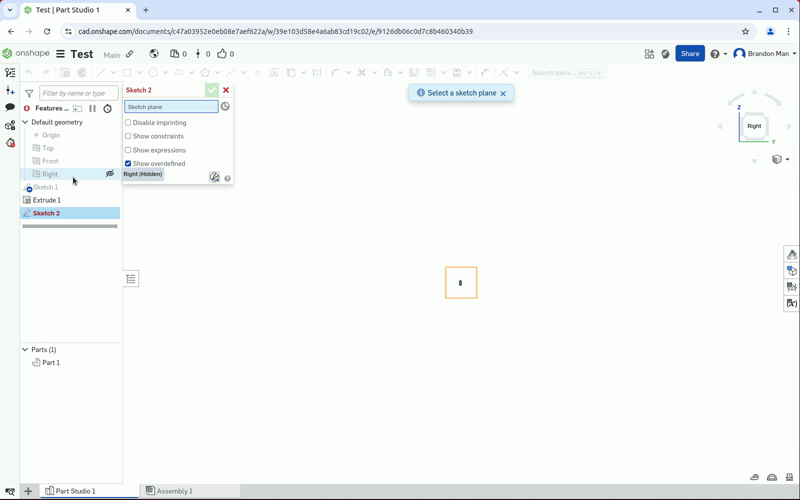
click(73, 176)
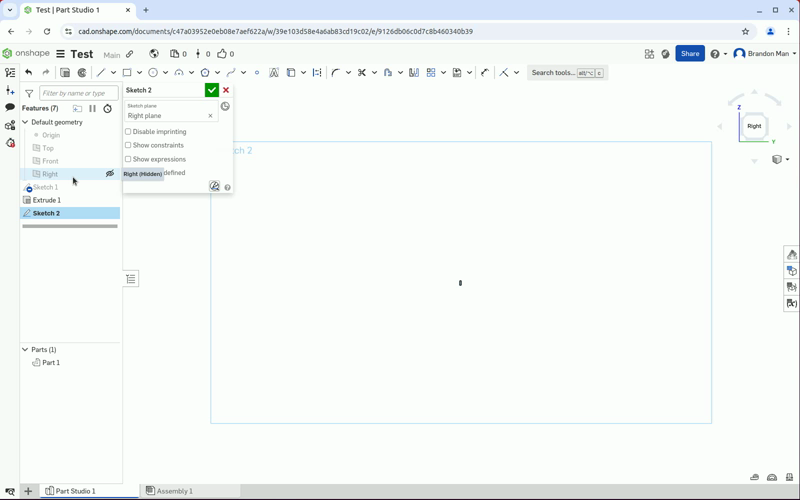
mouse_move(73, 352)
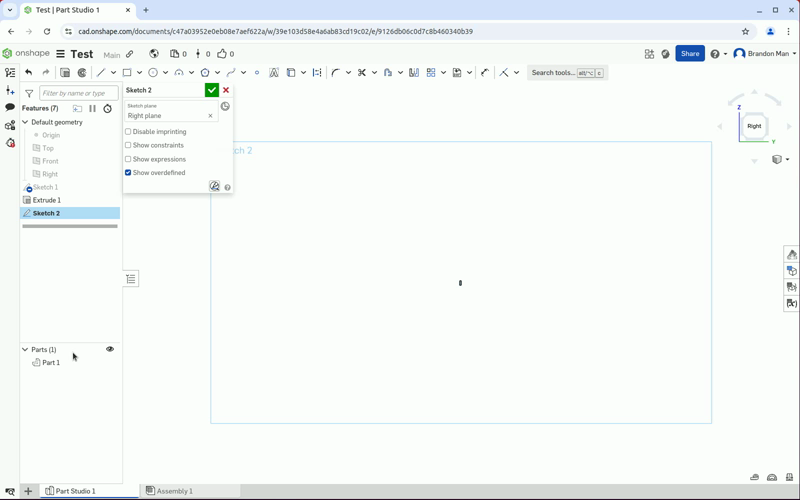
key(y)
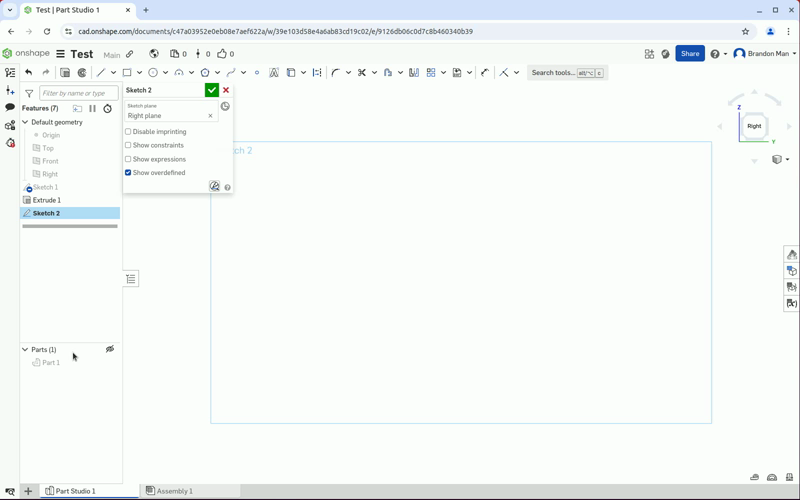
key(l)
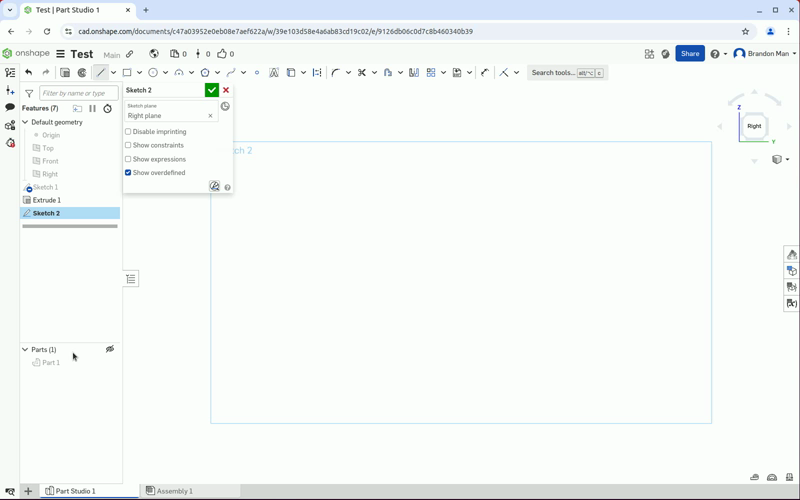
key_down(shift)
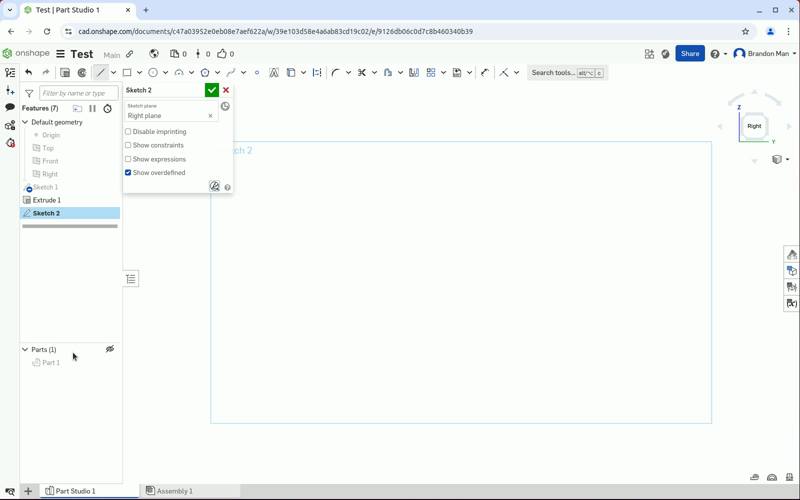
mouse_move(459, 285)
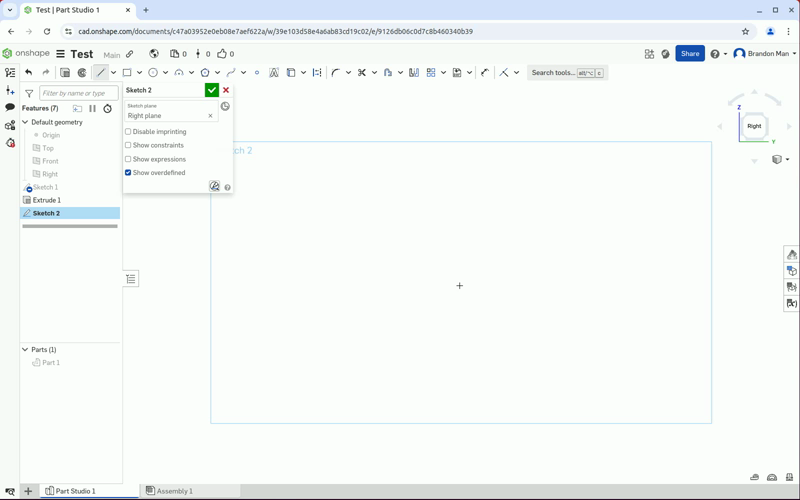
click(459, 285)
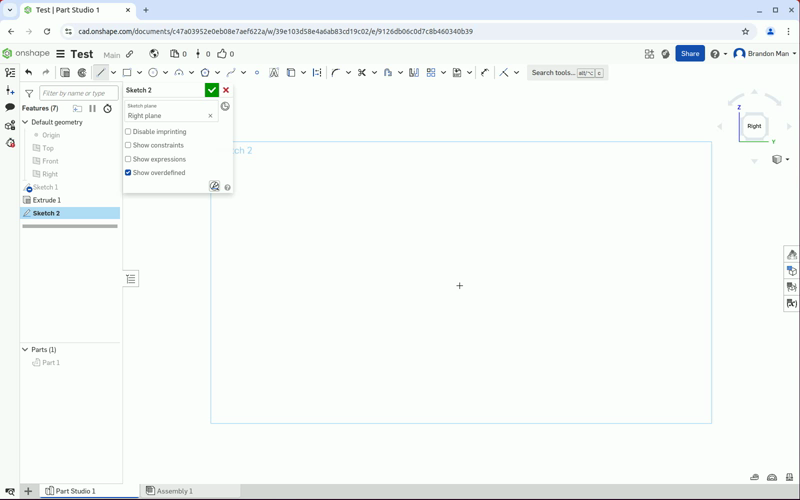
key_up(shift)
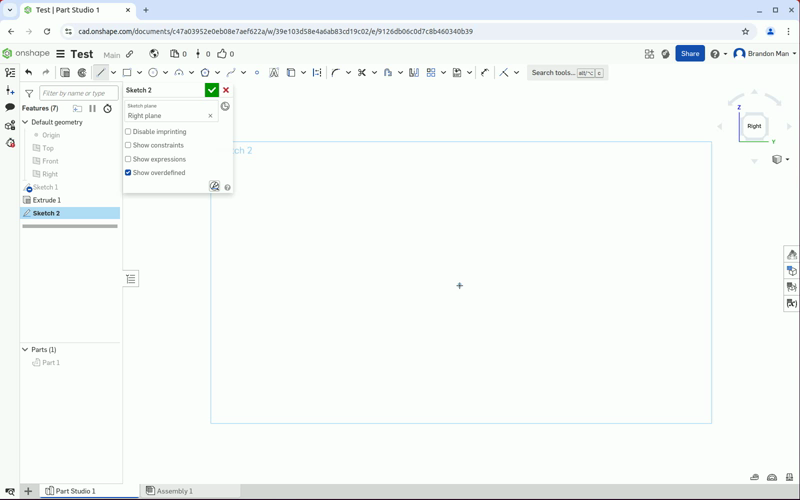
key_down(shift)
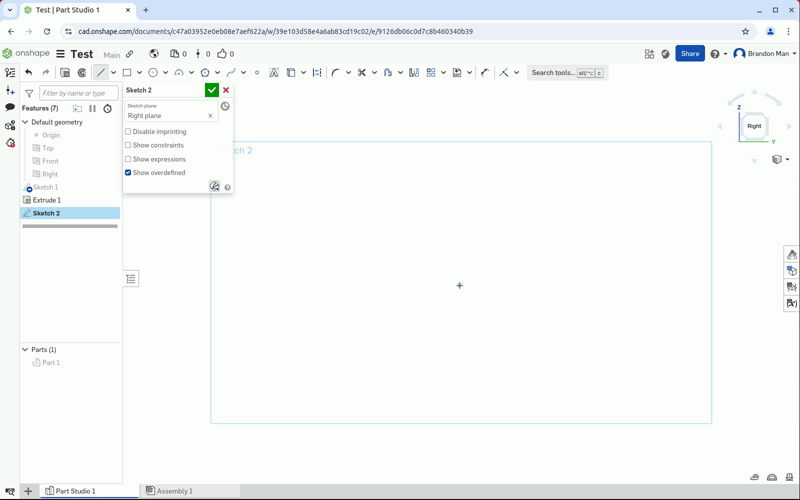
mouse_move(489, 285)
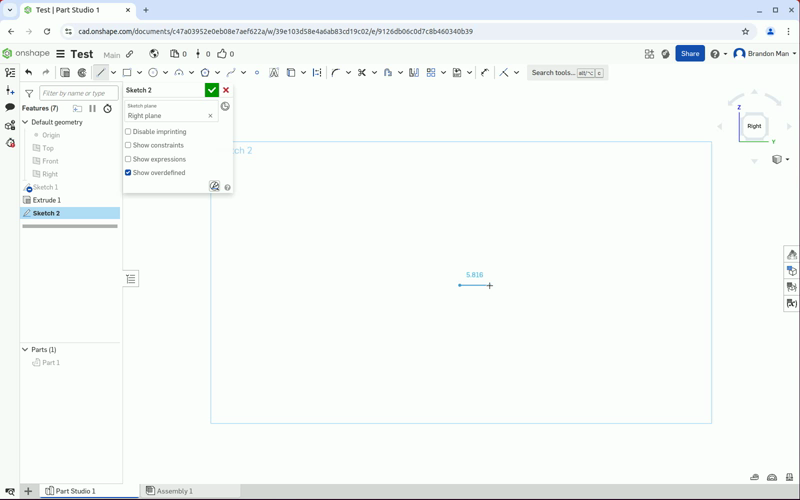
mouse_move(461, 285)
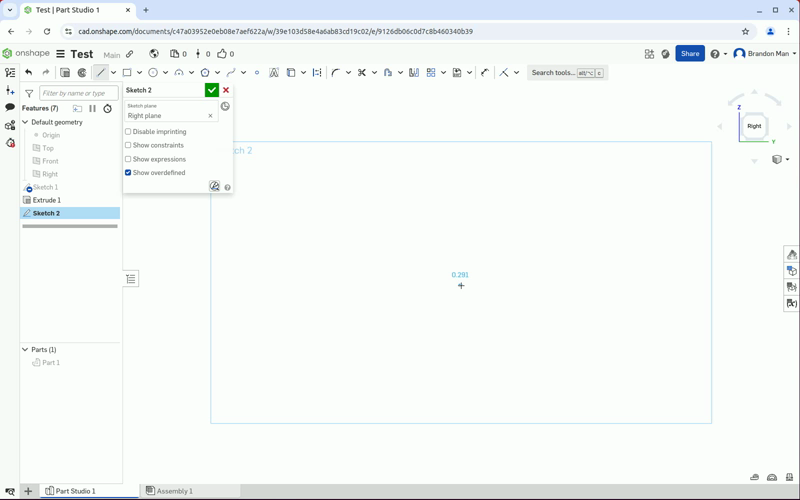
scroll(6)
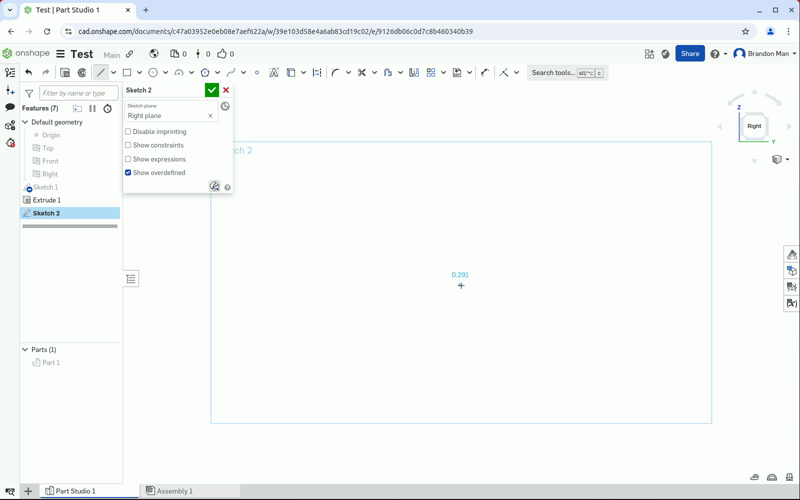
scroll(6)
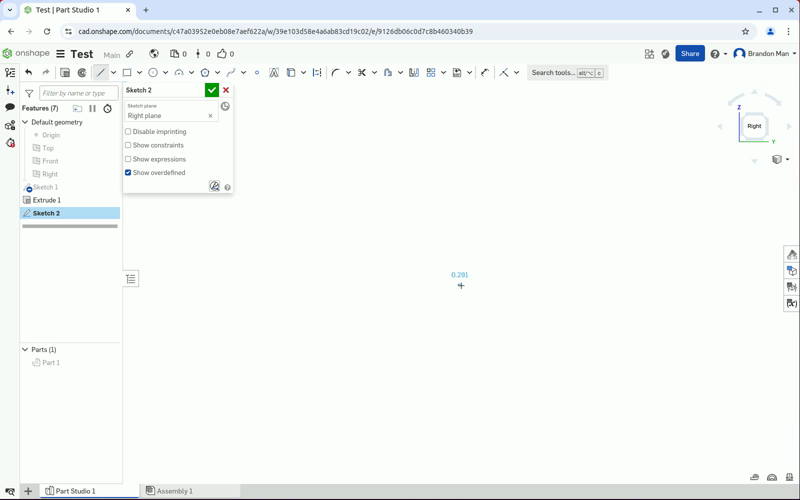
scroll(6)
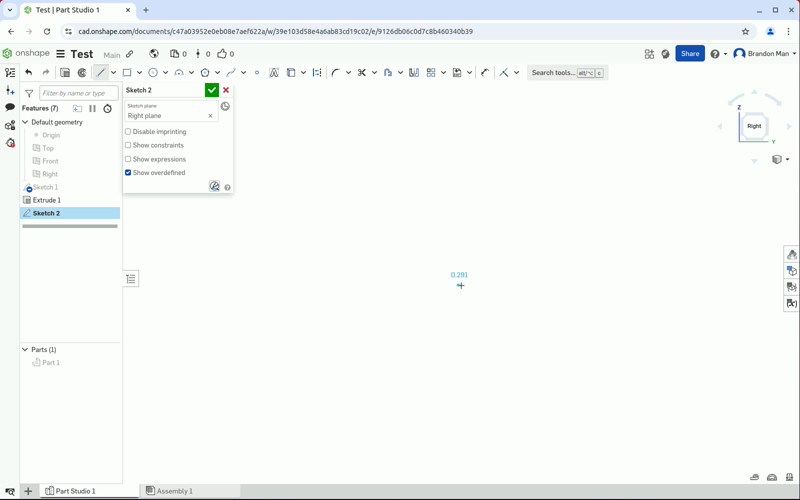
scroll(6)
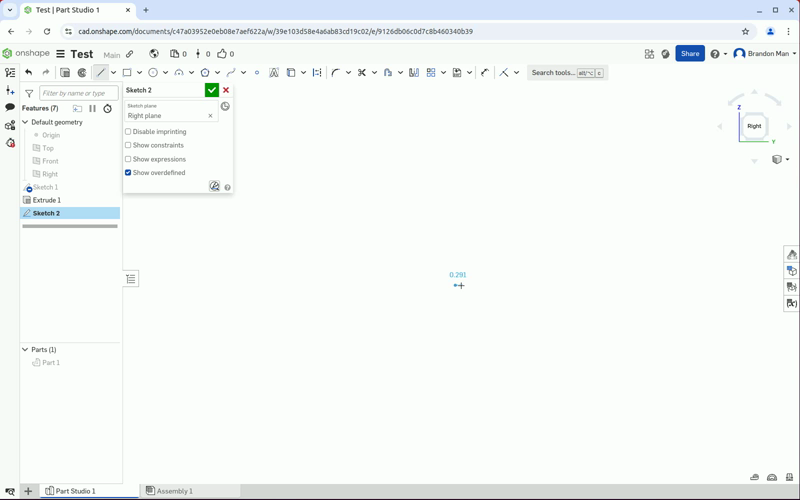
scroll(6)
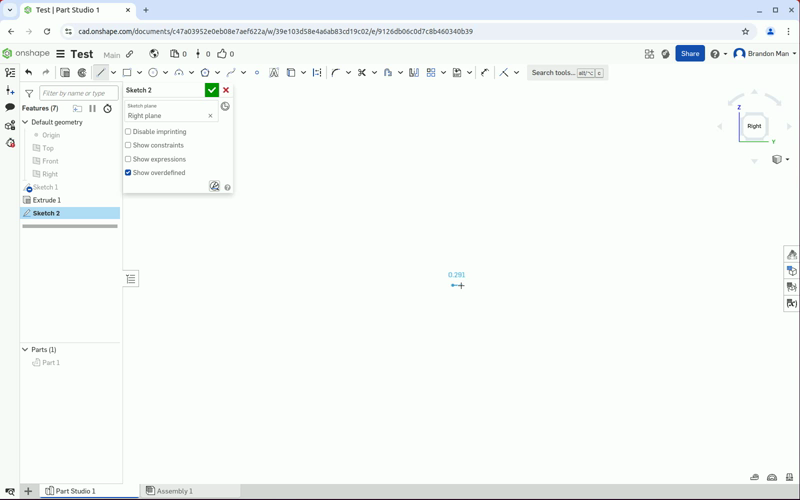
scroll(6)
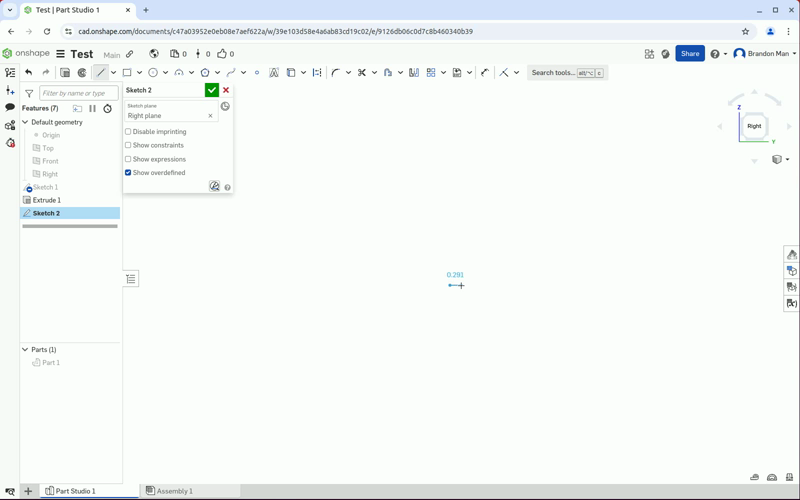
scroll(6)
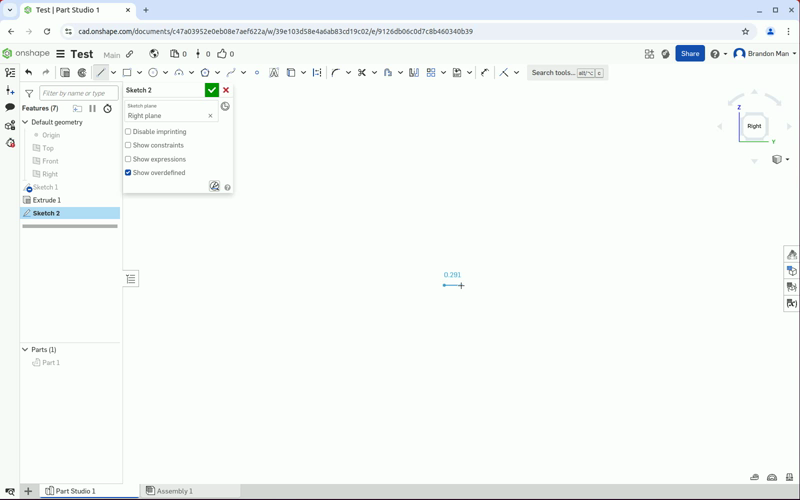
click(461, 285)
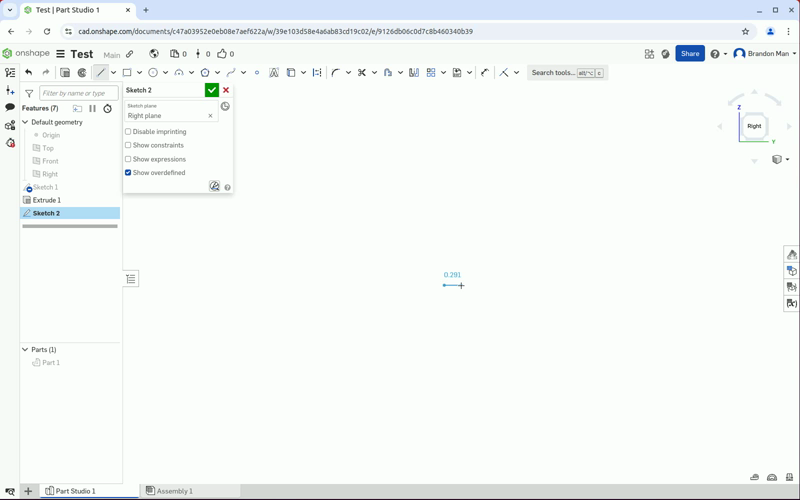
scroll(-6)
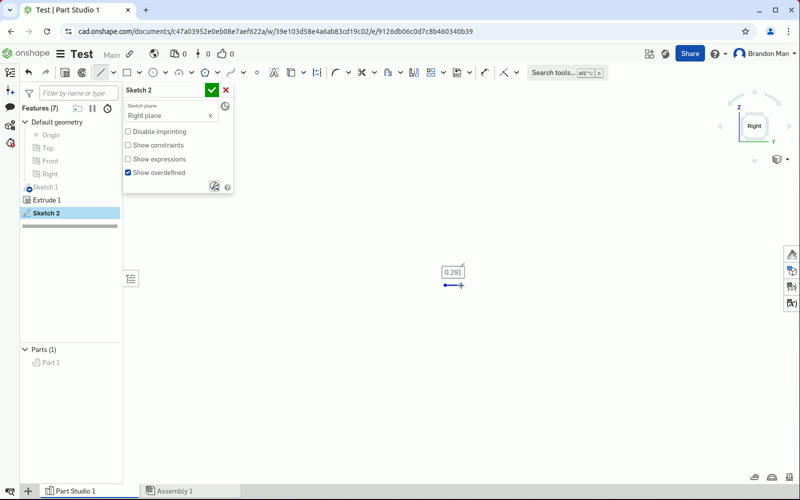
scroll(-6)
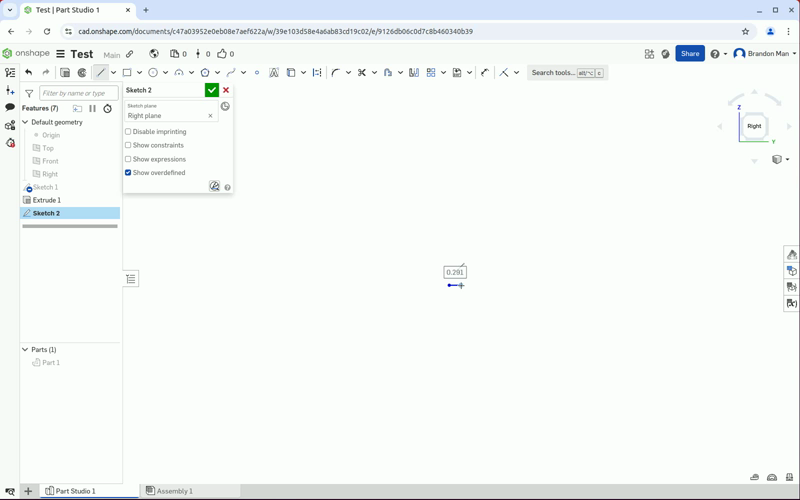
scroll(-6)
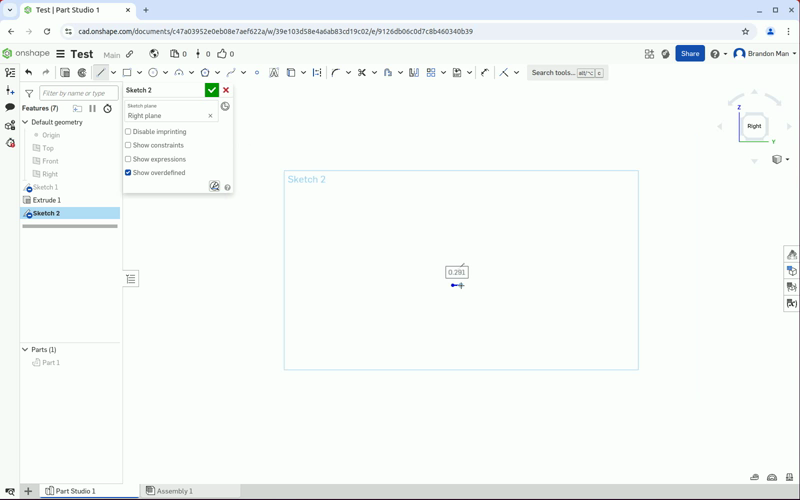
scroll(-6)
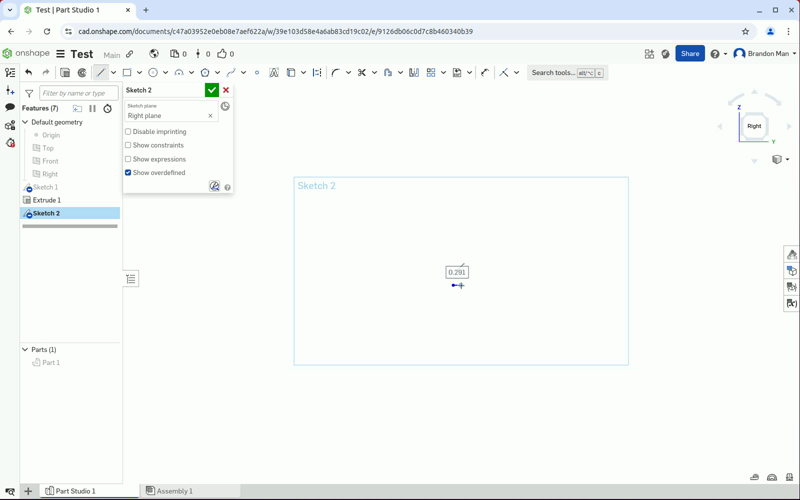
scroll(-6)
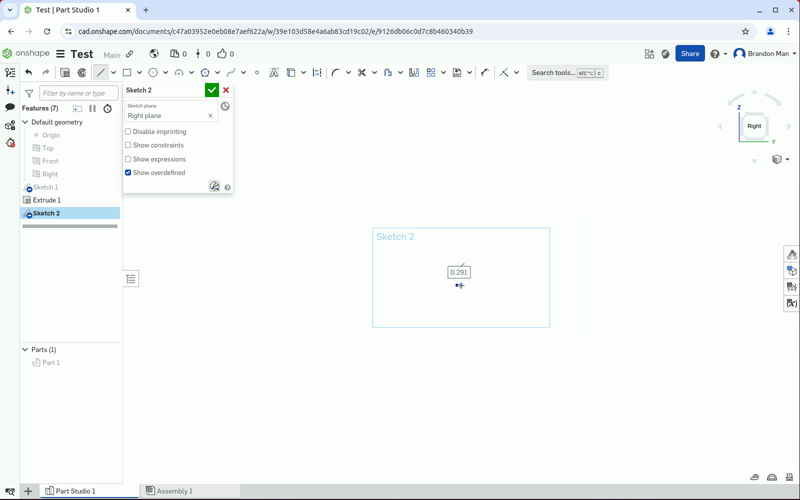
scroll(-6)
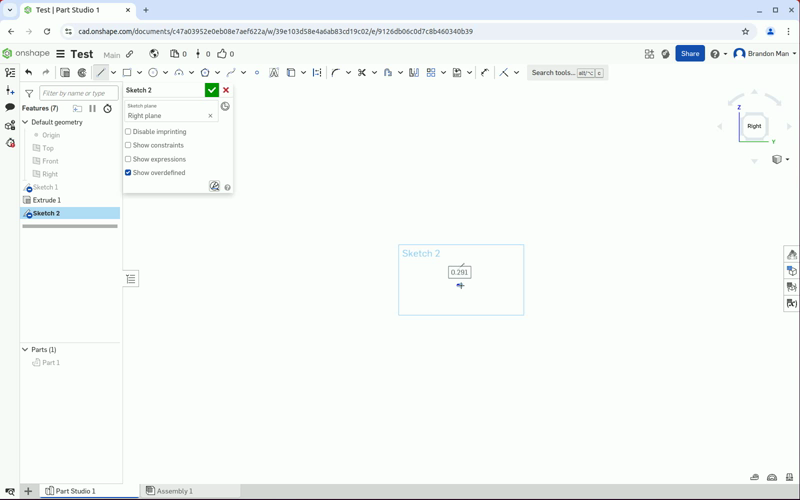
scroll(-6)
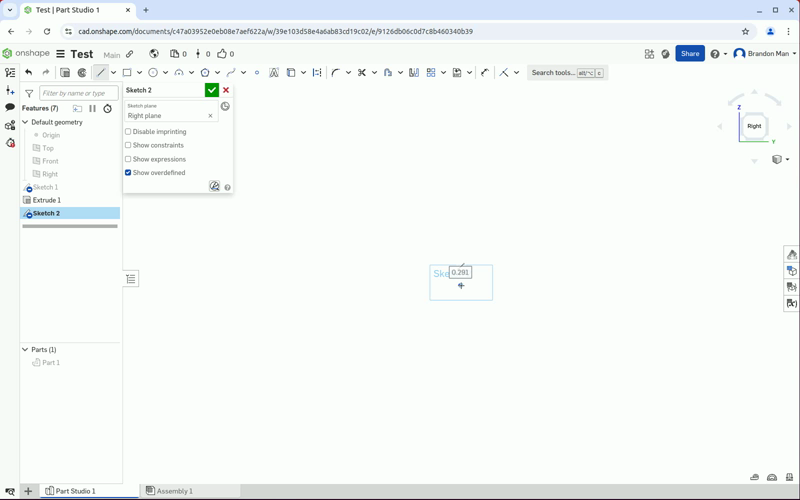
key_up(shift)
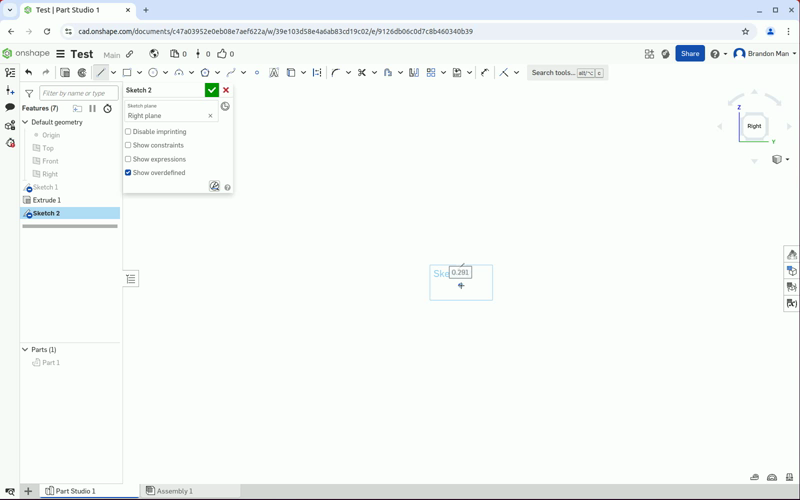
key_down(shift)
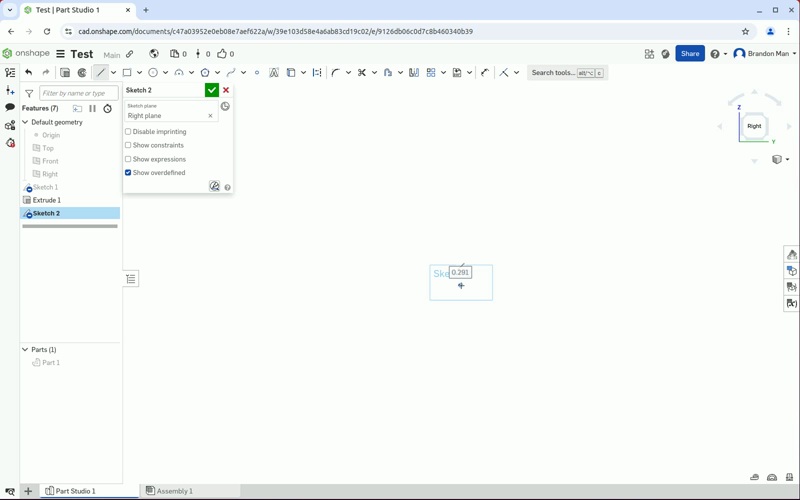
mouse_move(491, 285)
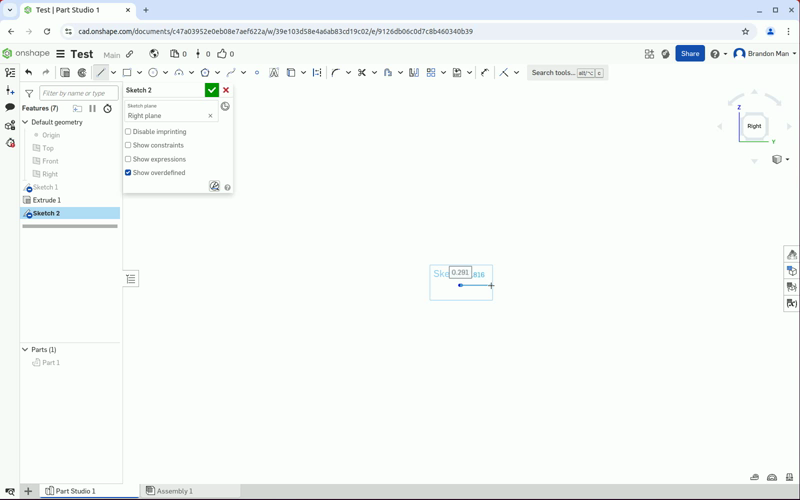
mouse_move(461, 280)
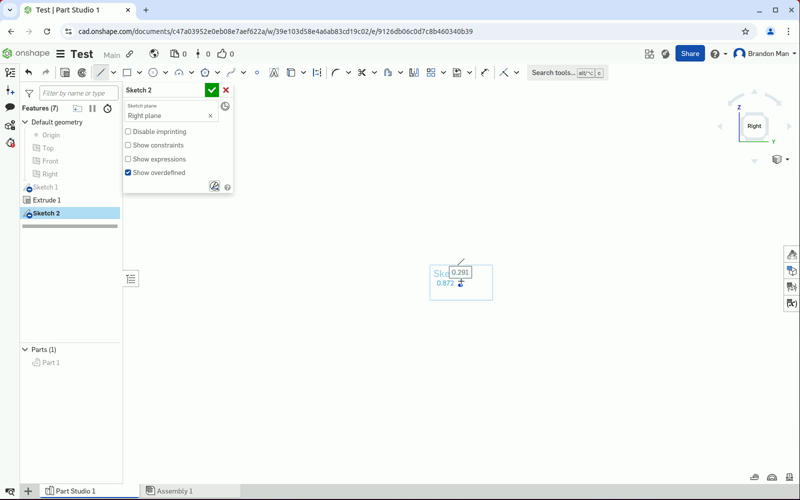
scroll(6)
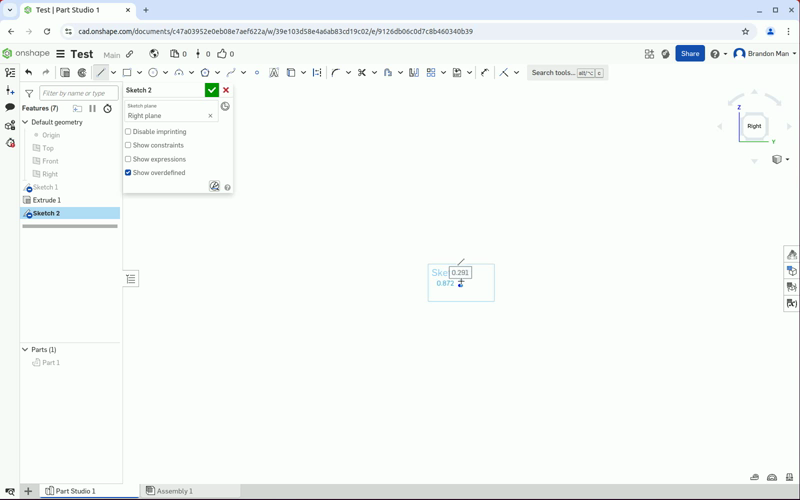
scroll(6)
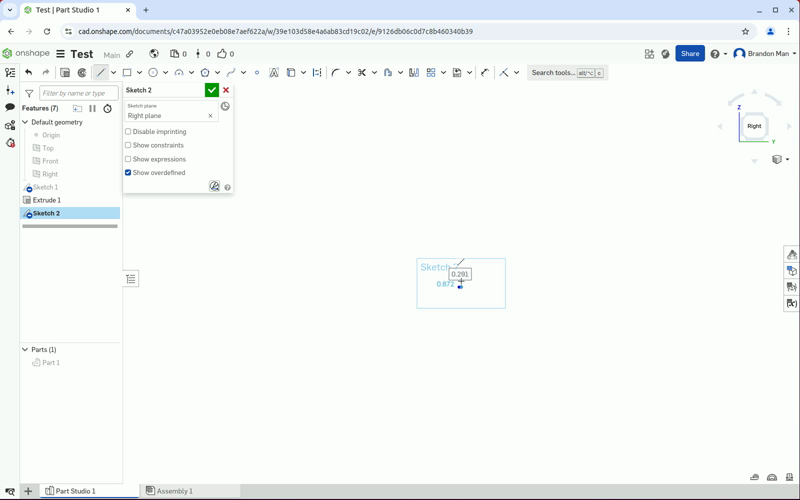
scroll(6)
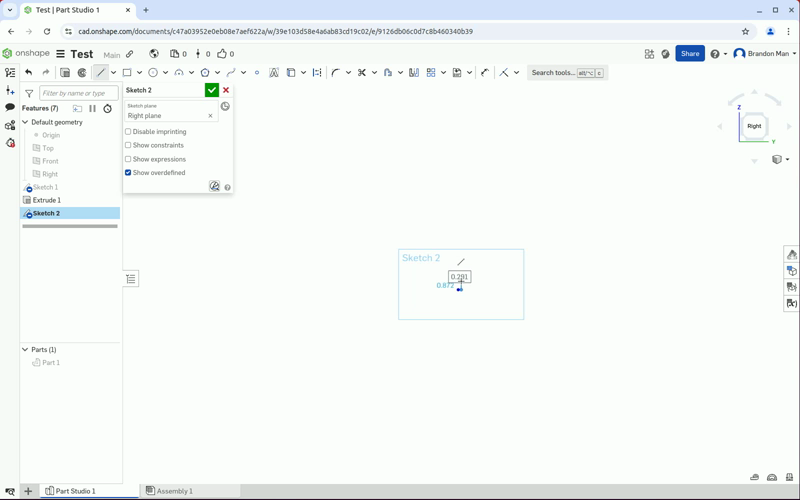
scroll(6)
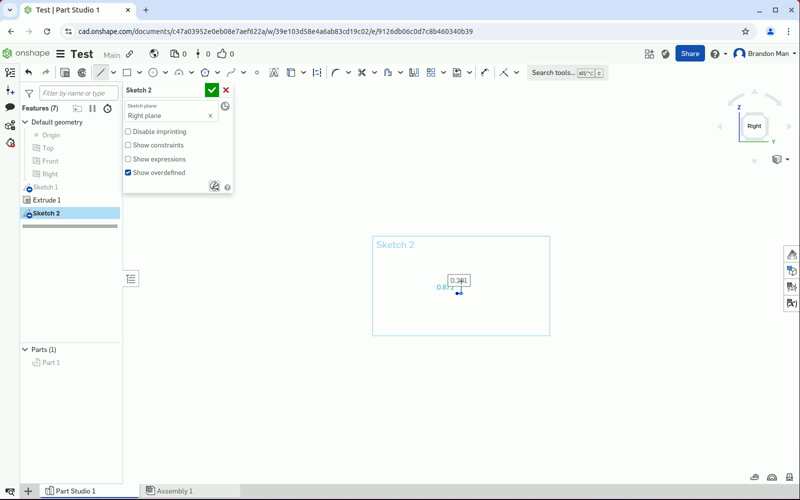
scroll(6)
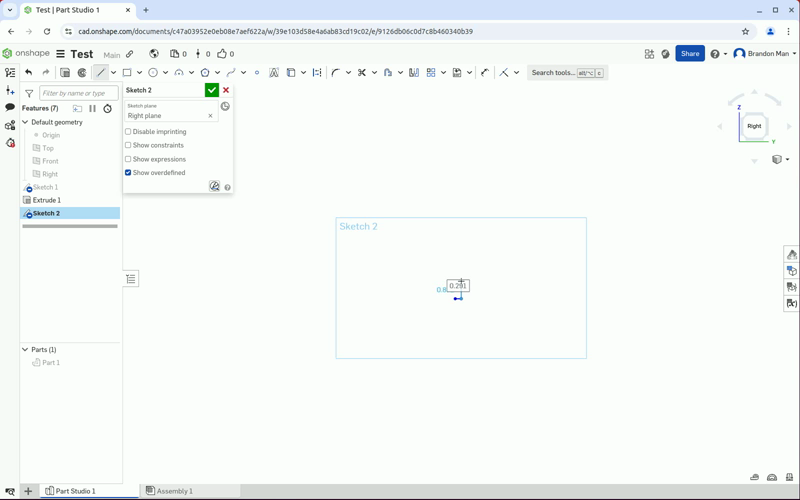
scroll(6)
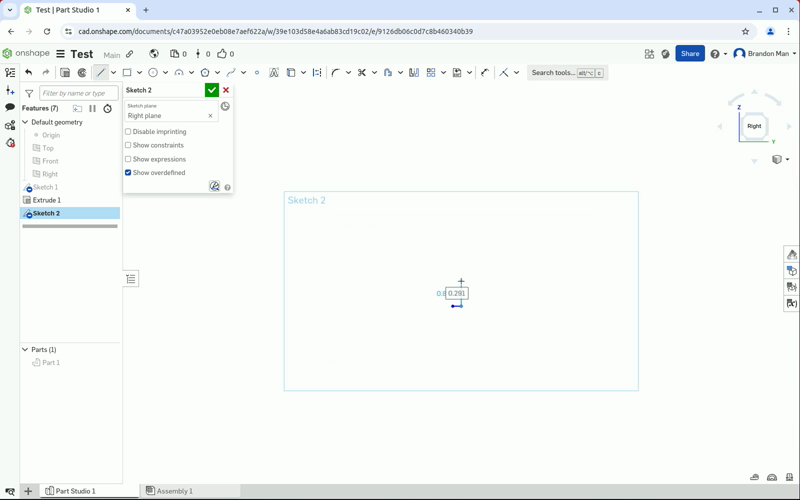
scroll(6)
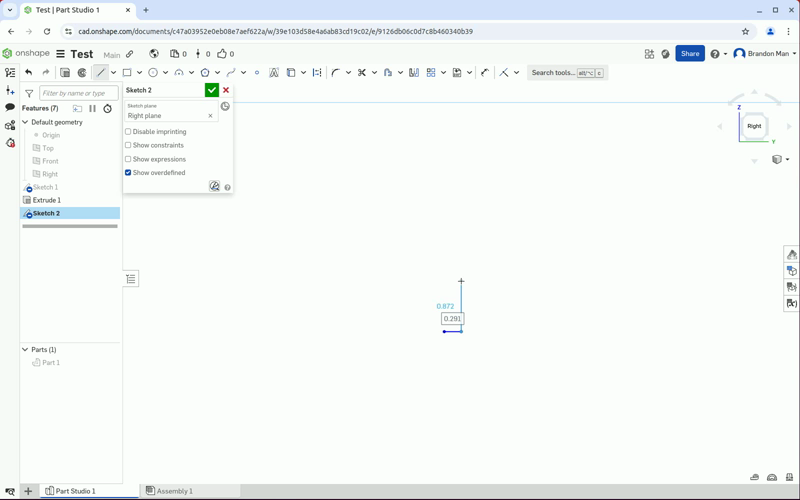
click(461, 280)
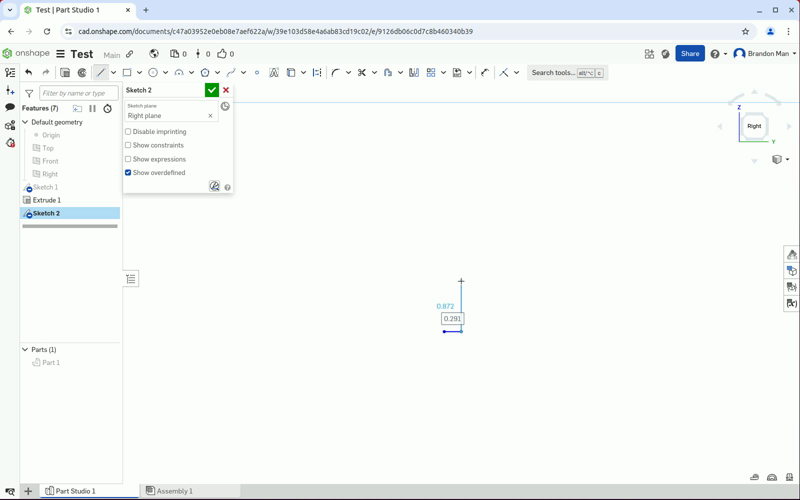
scroll(-6)
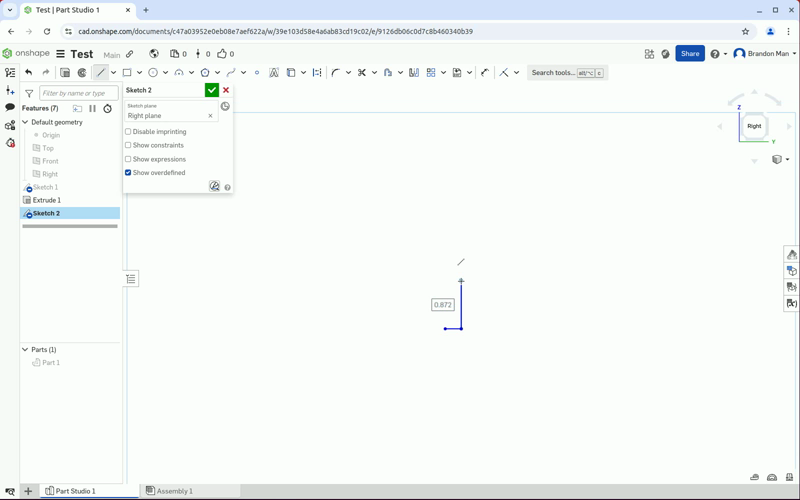
scroll(-6)
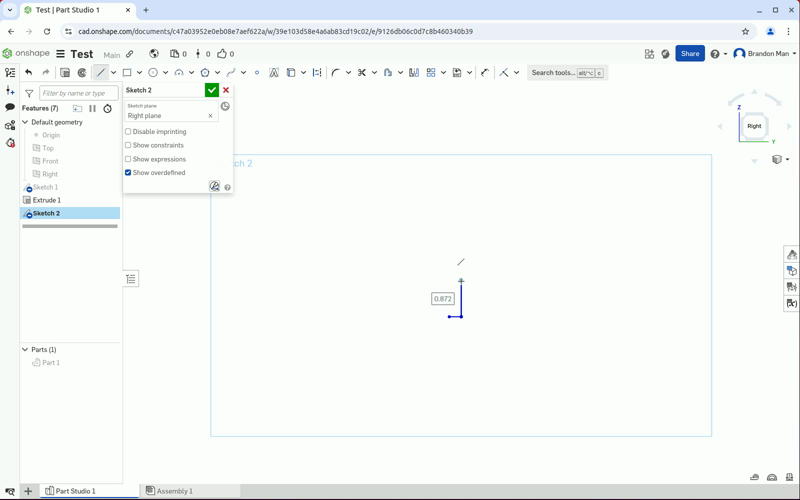
scroll(-6)
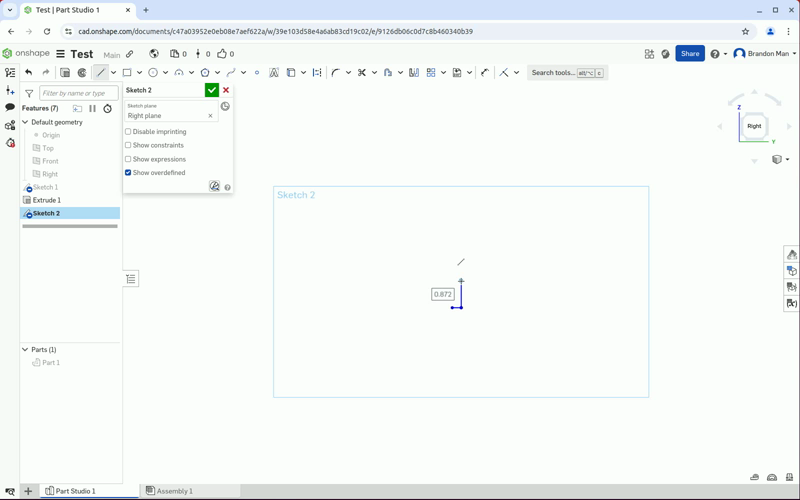
scroll(-6)
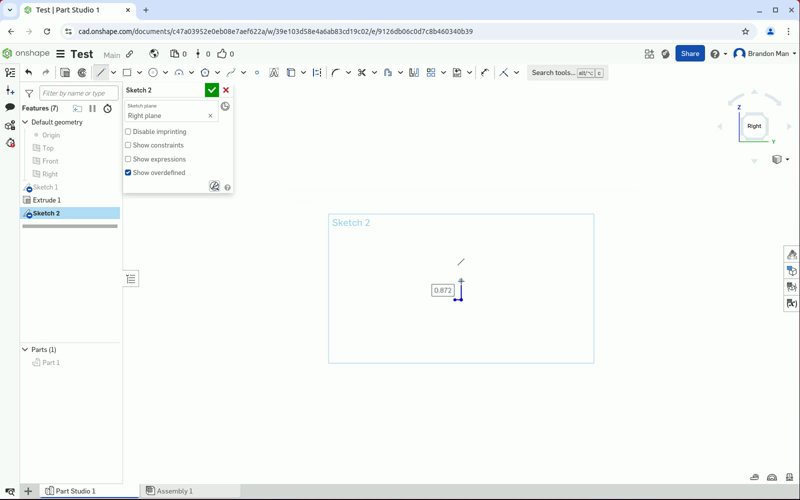
scroll(-6)
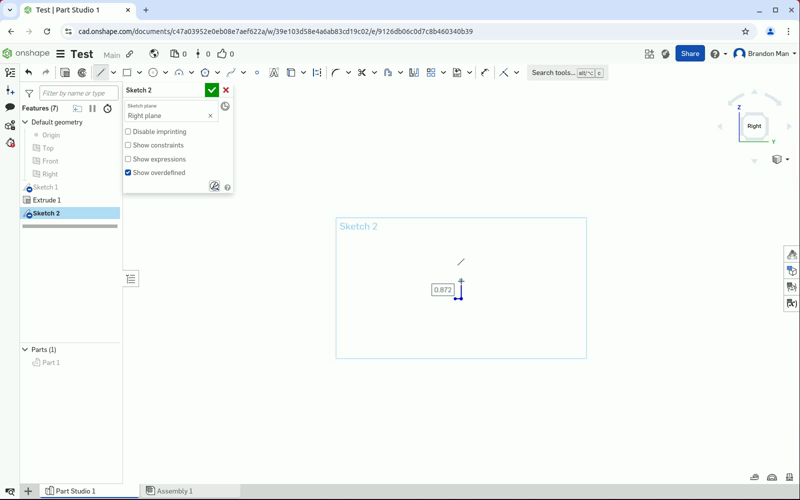
scroll(-6)
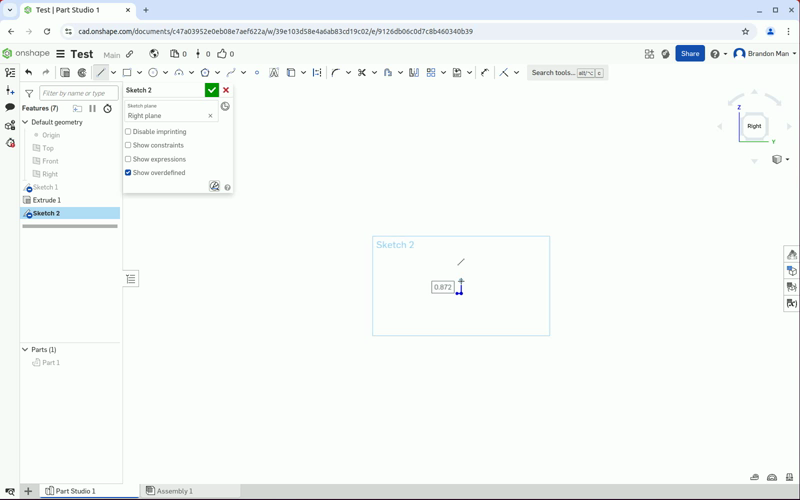
scroll(-6)
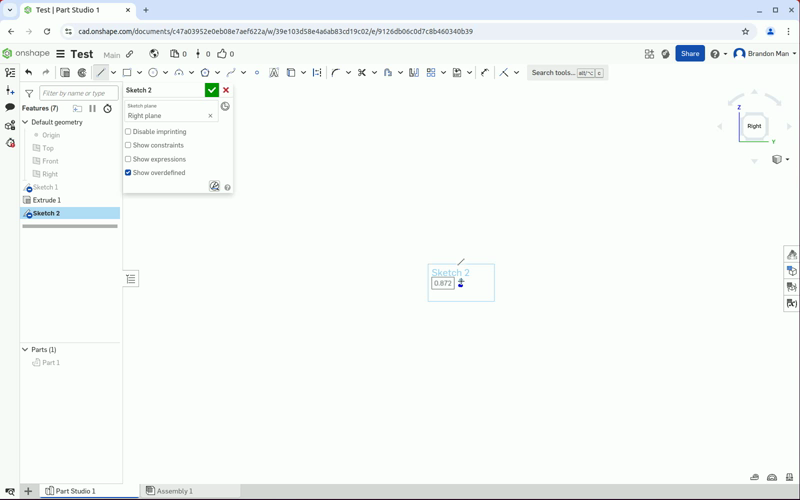
key_up(shift)
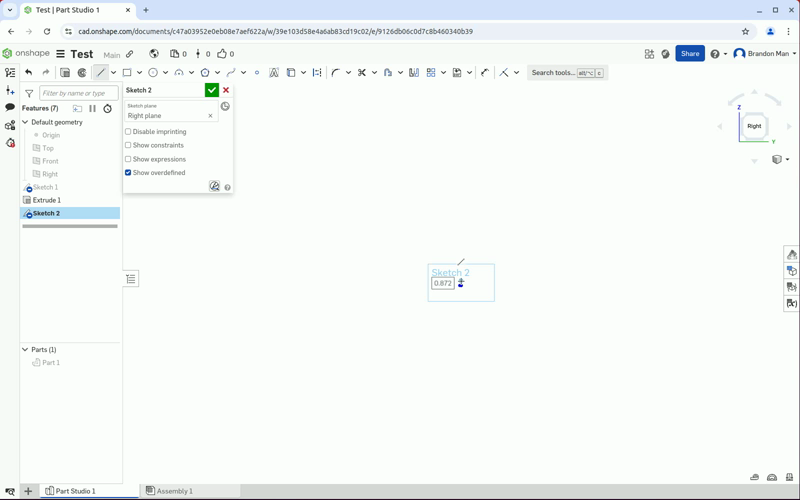
key_down(shift)
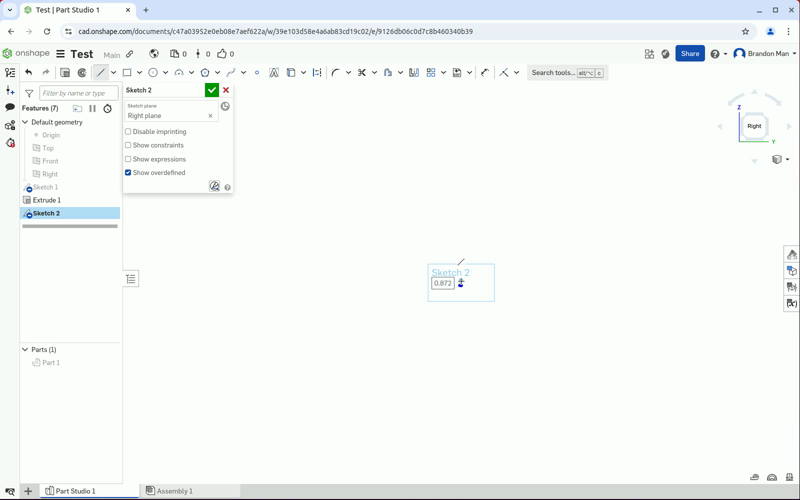
mouse_move(491, 280)
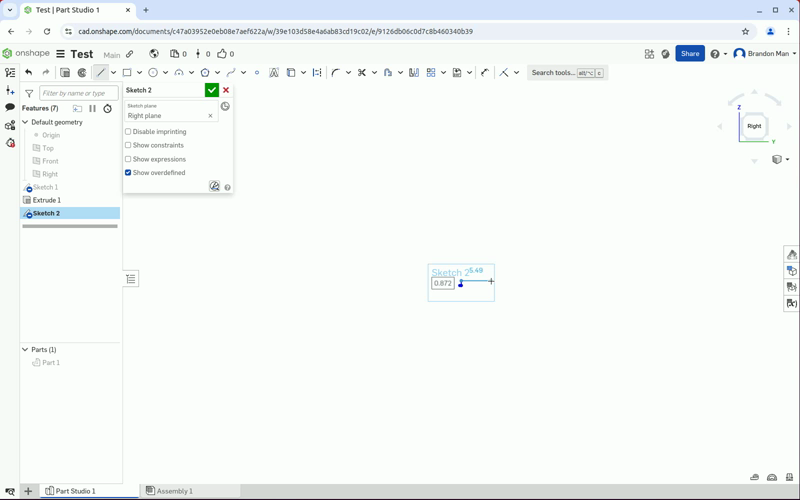
mouse_move(459, 280)
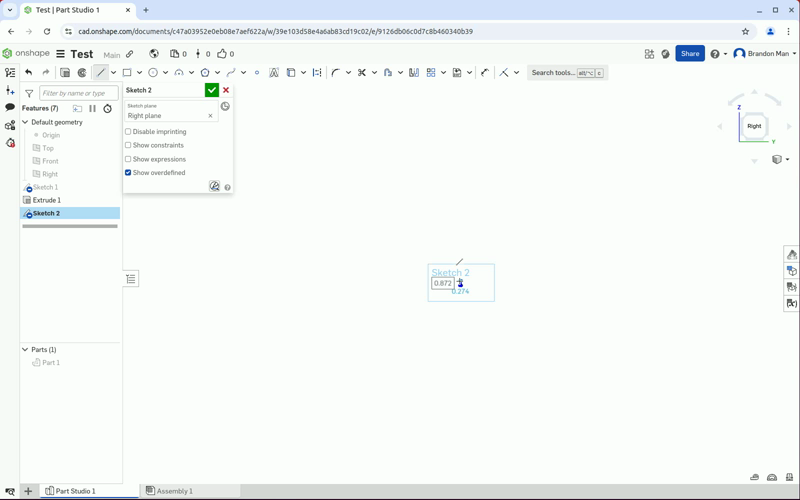
scroll(6)
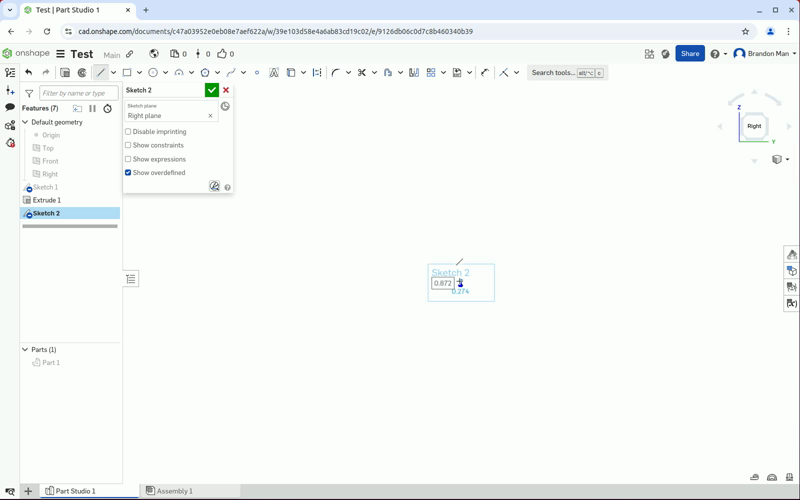
scroll(6)
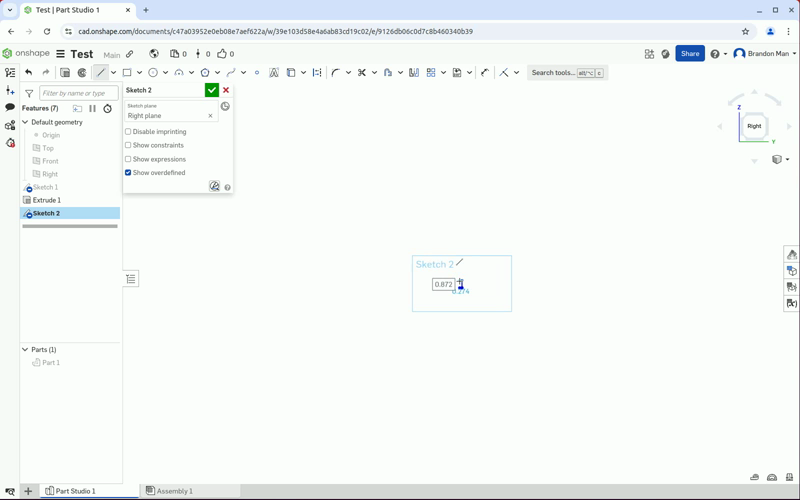
scroll(6)
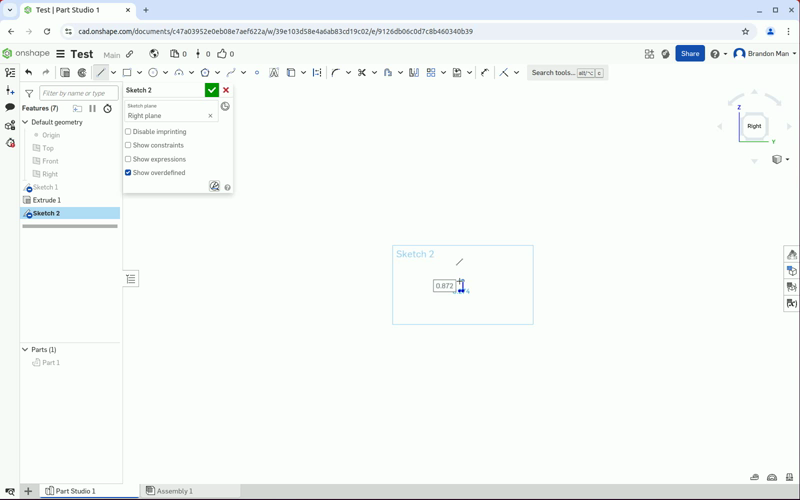
scroll(6)
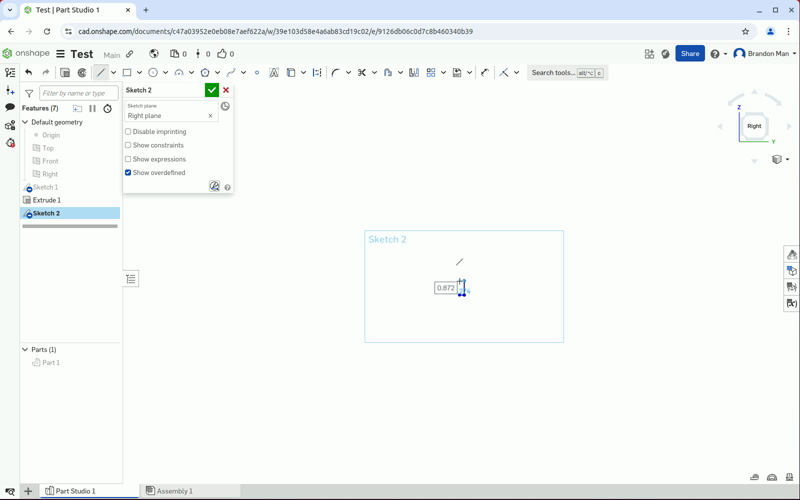
scroll(6)
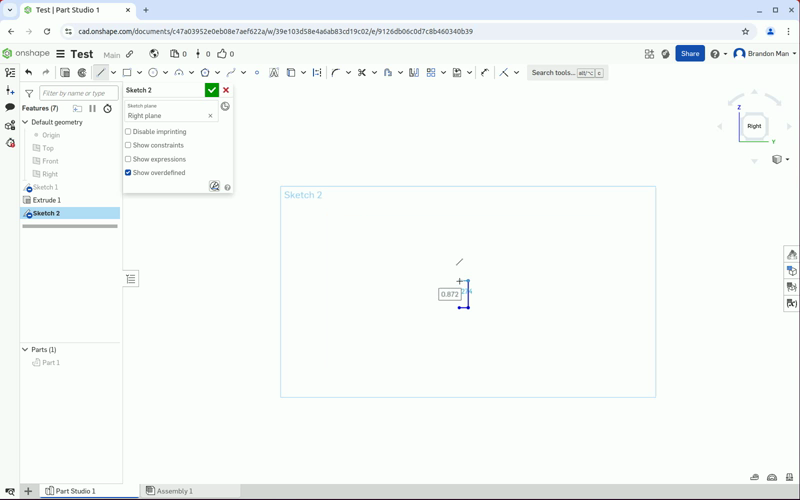
scroll(6)
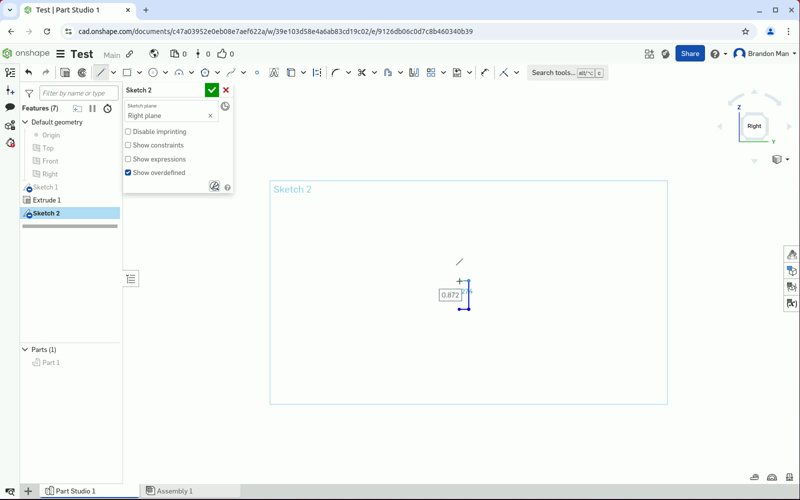
scroll(6)
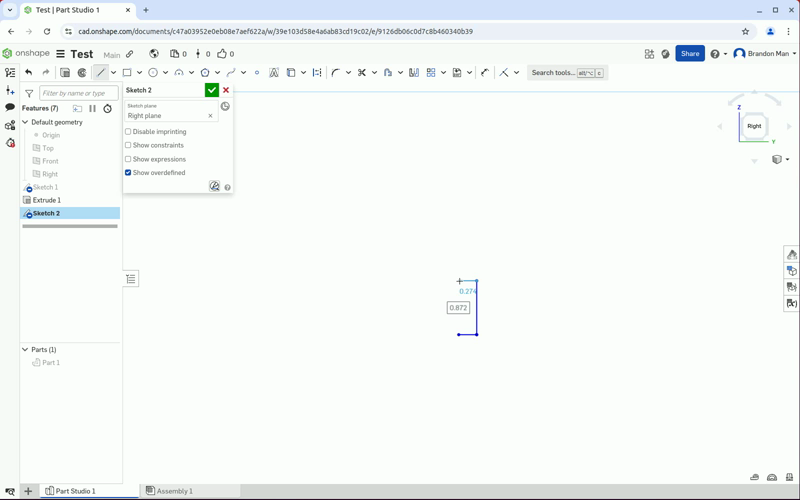
click(459, 280)
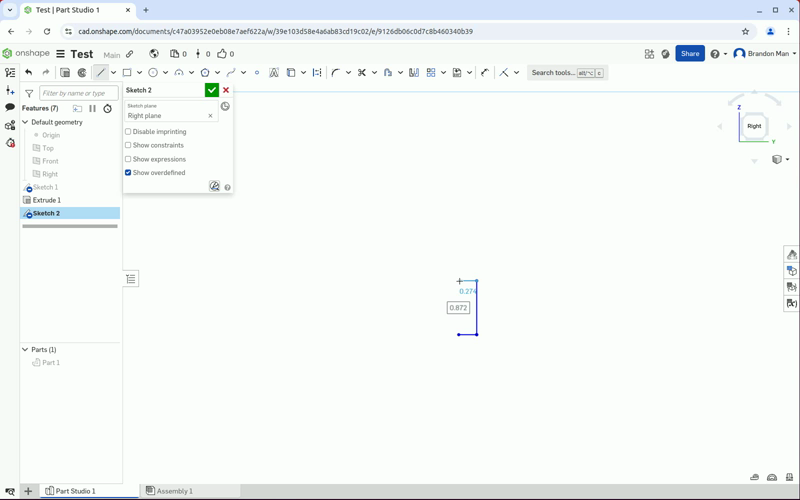
scroll(-6)
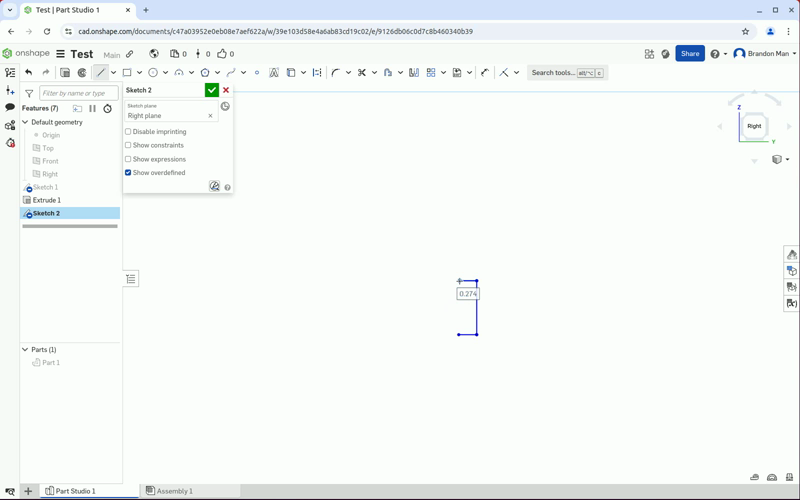
scroll(-6)
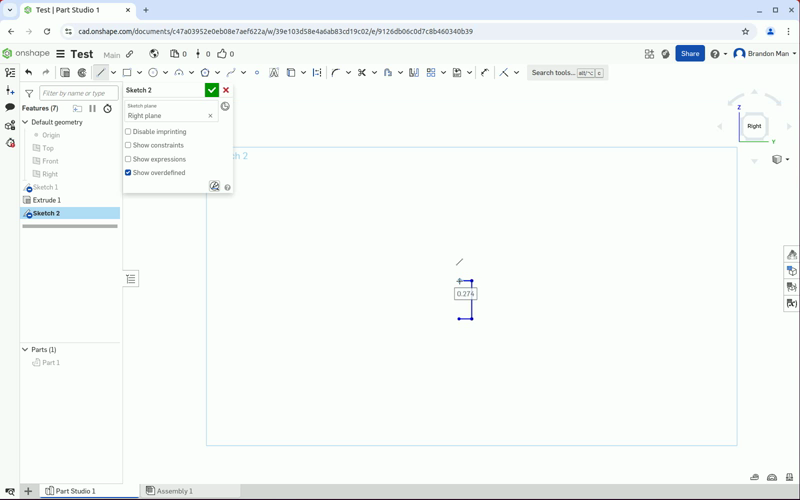
scroll(-6)
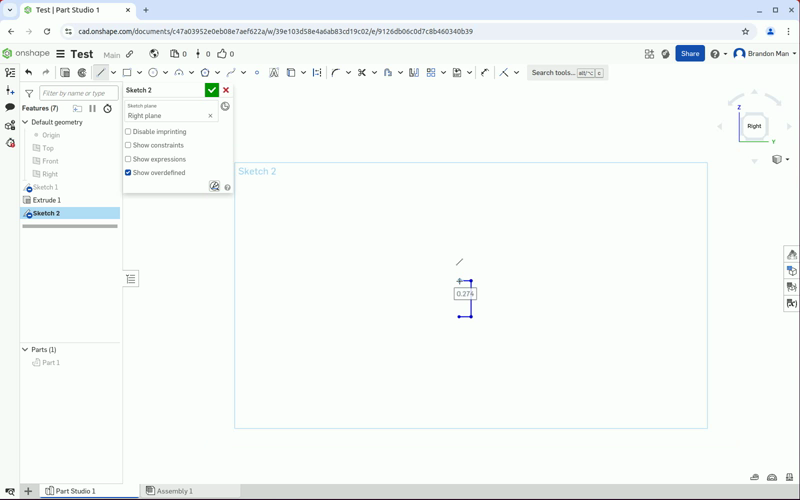
scroll(-6)
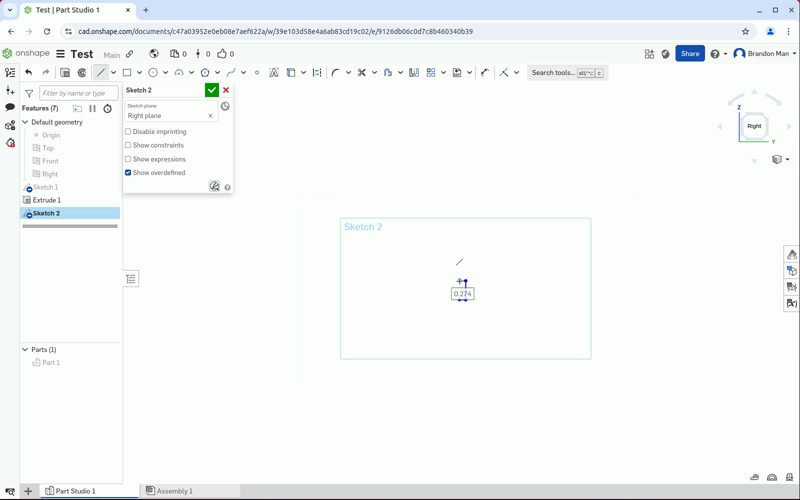
scroll(-6)
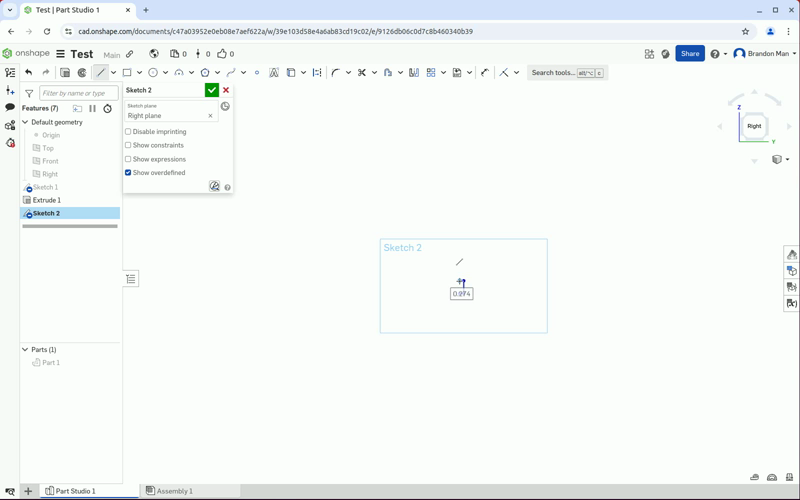
scroll(-6)
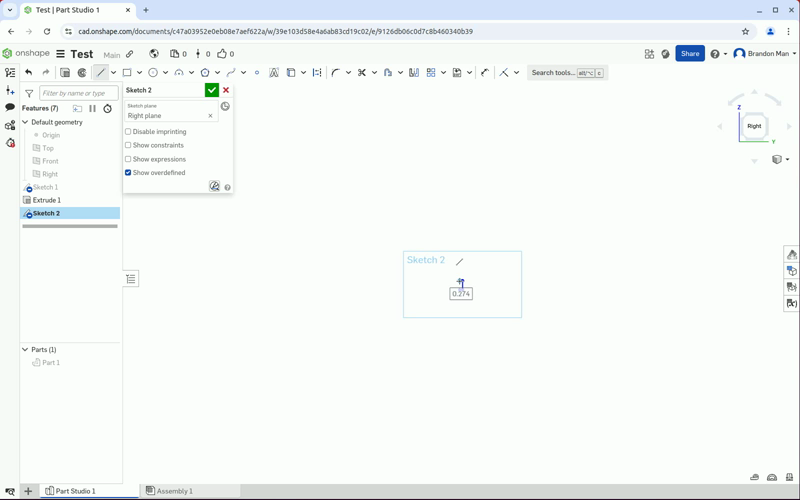
scroll(-6)
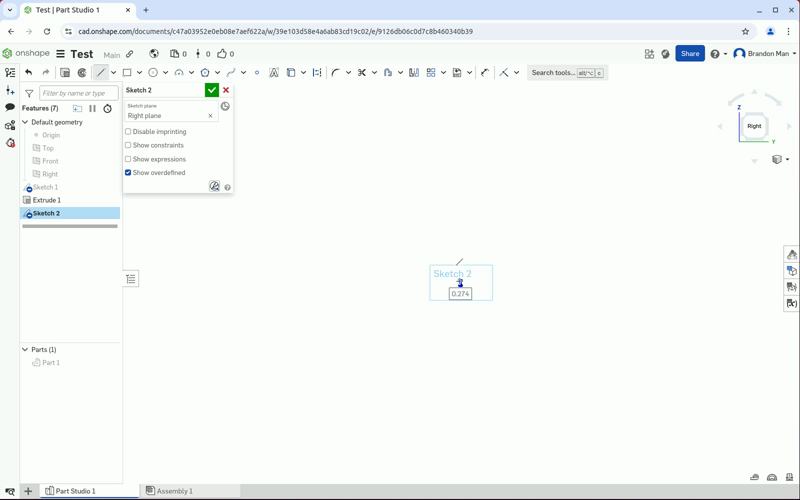
key_up(shift)
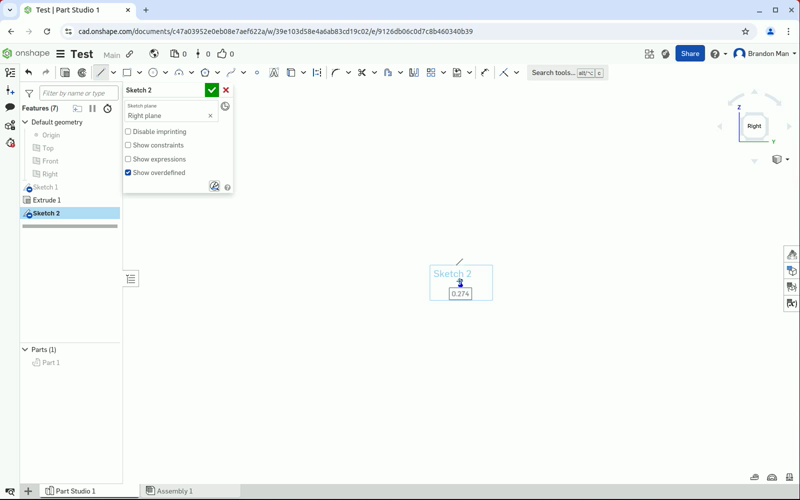
mouse_move(489, 280)
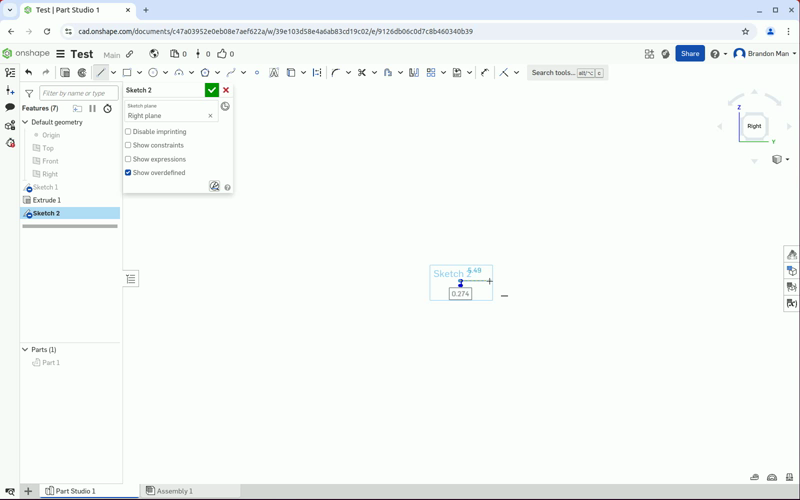
key_down(shift)
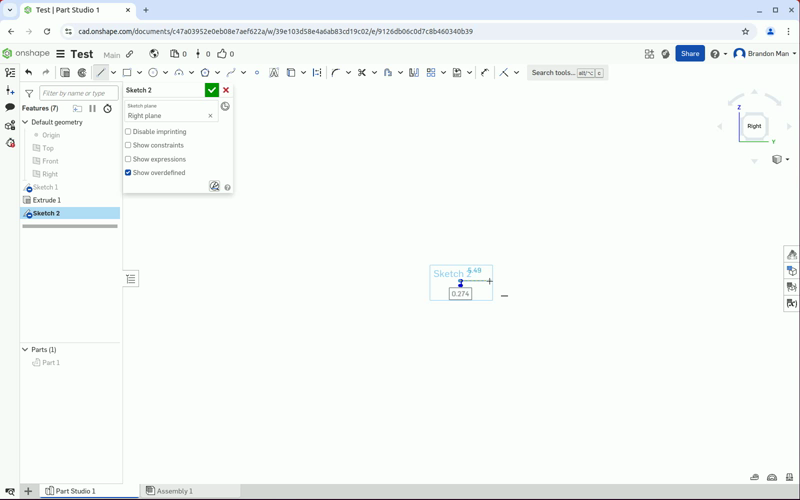
mouse_move(459, 285)
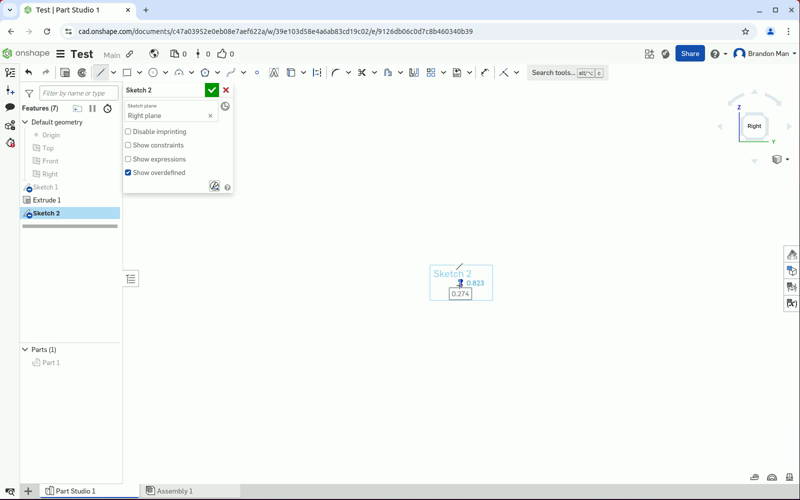
scroll(6)
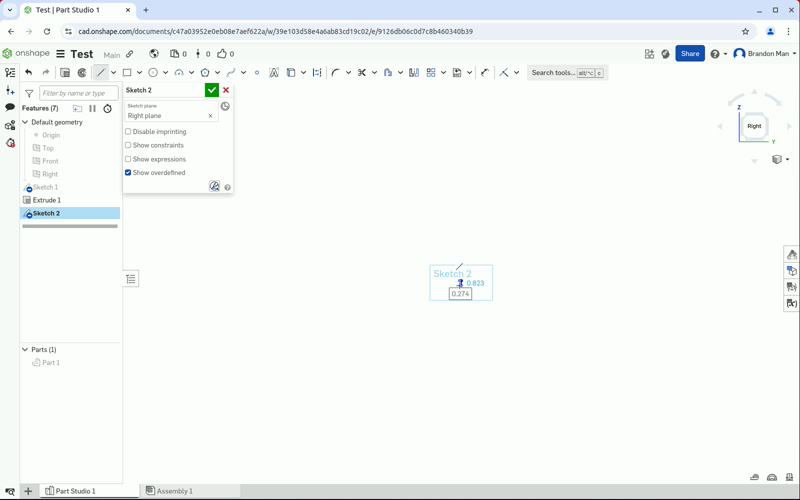
scroll(6)
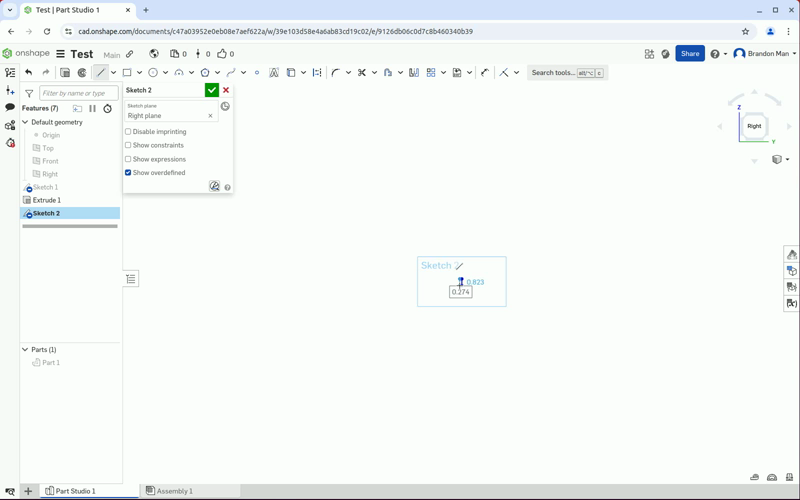
scroll(6)
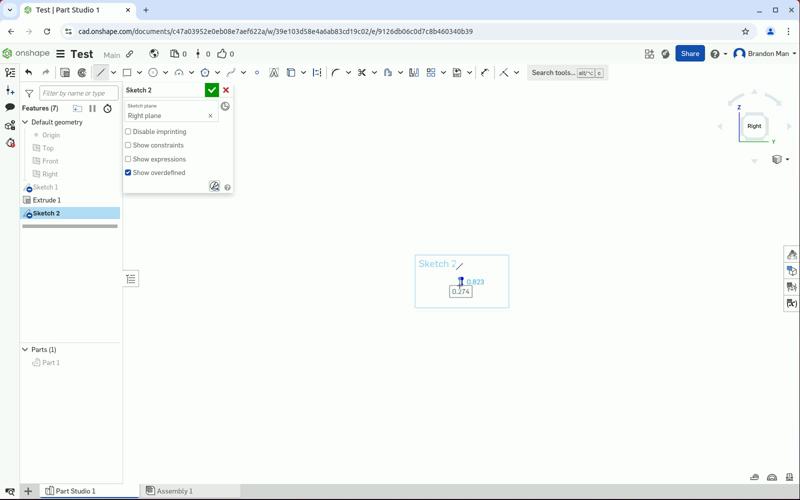
scroll(6)
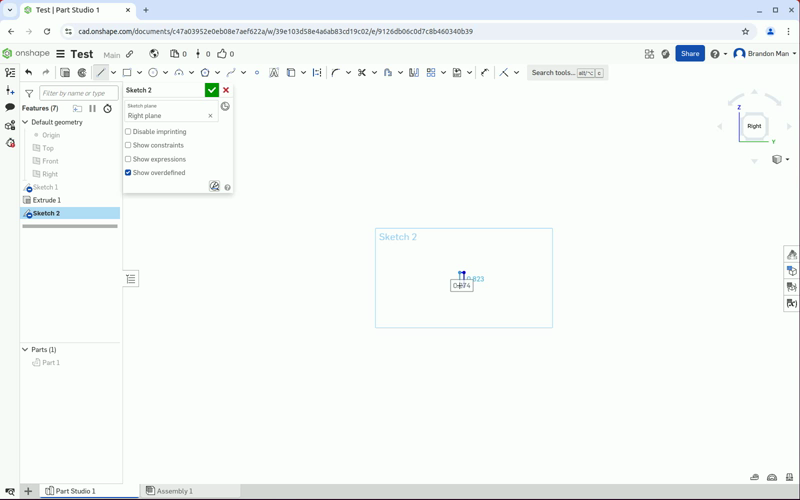
scroll(6)
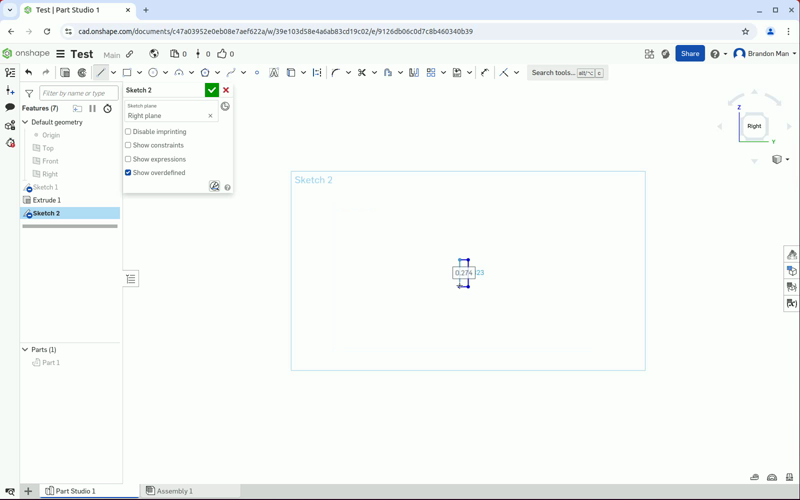
scroll(6)
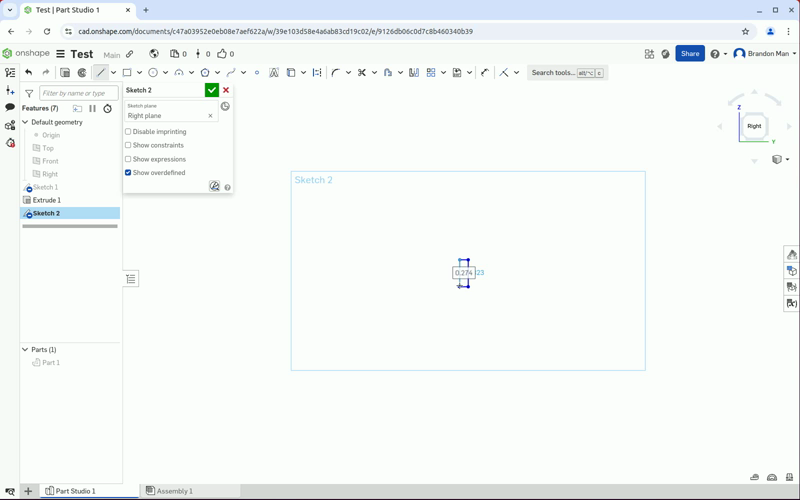
scroll(6)
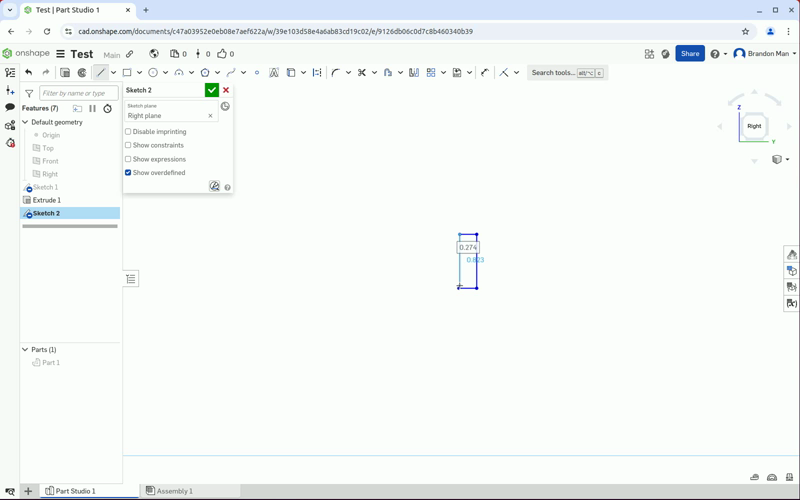
key_up(shift)
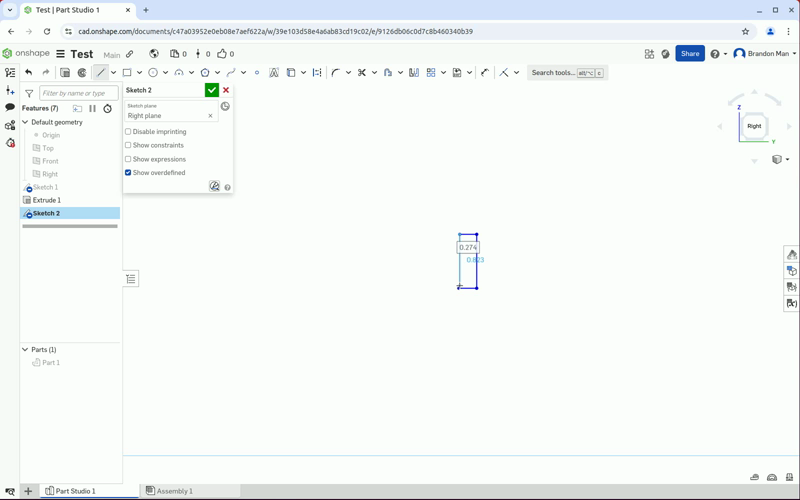
click(459, 285)
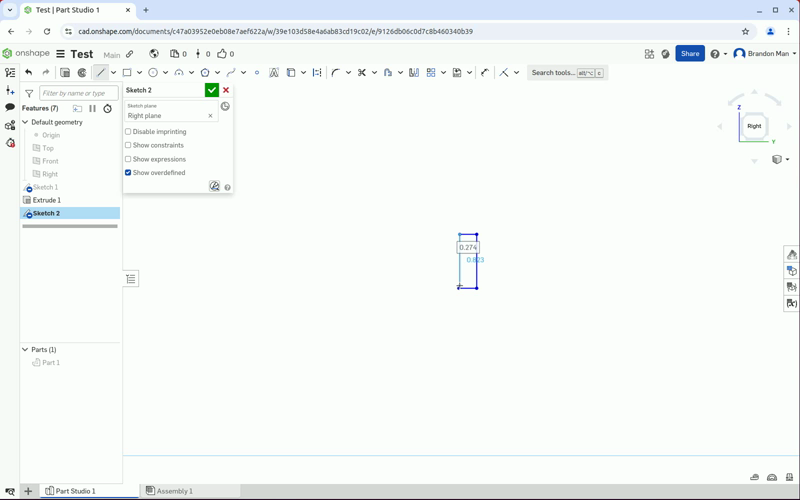
scroll(-6)
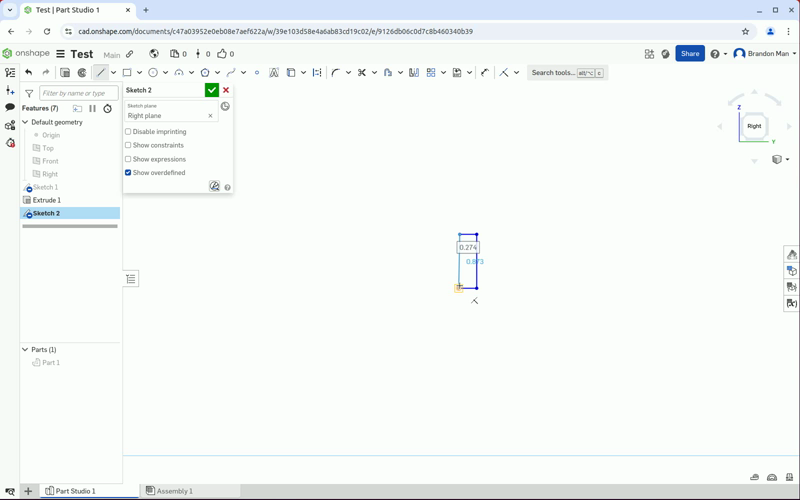
scroll(-6)
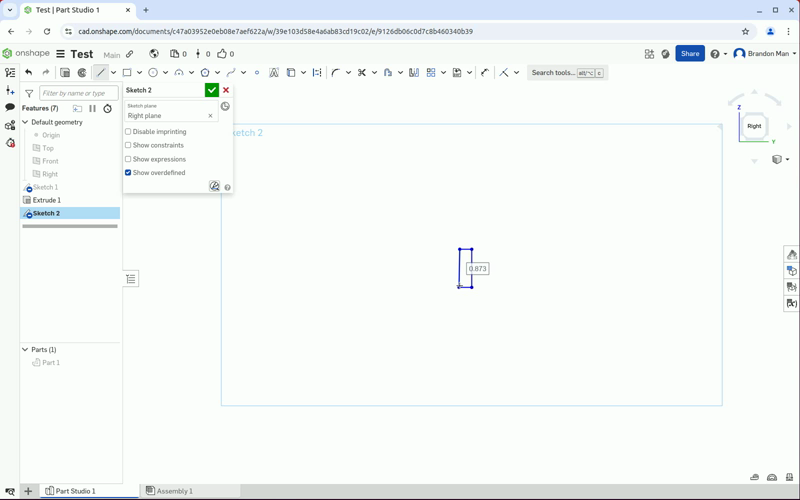
scroll(-6)
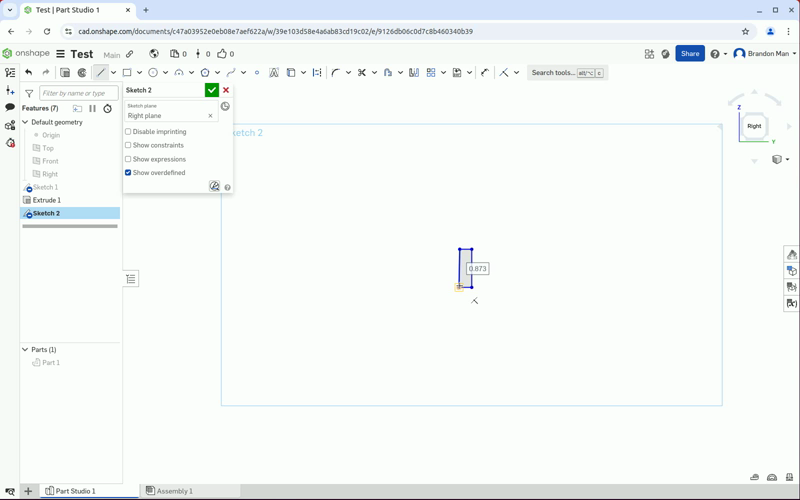
scroll(-6)
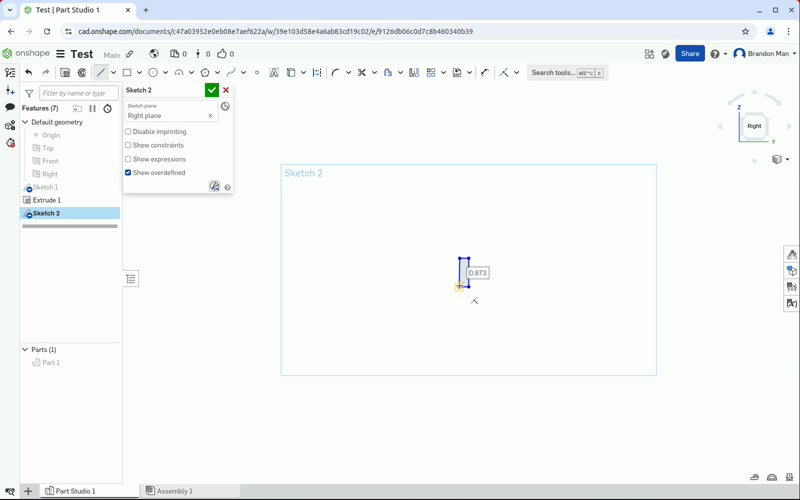
scroll(-6)
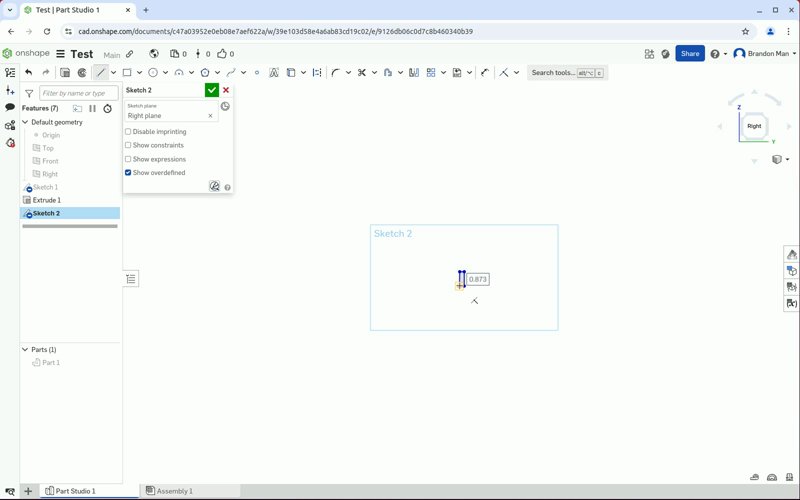
scroll(-6)
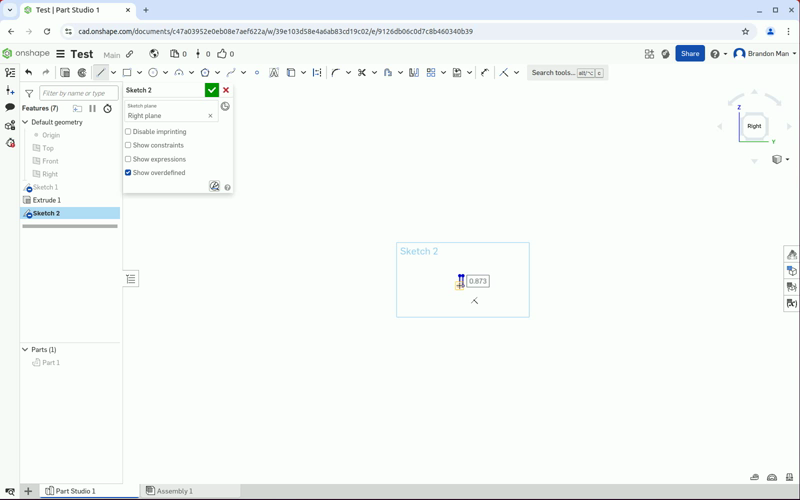
scroll(-6)
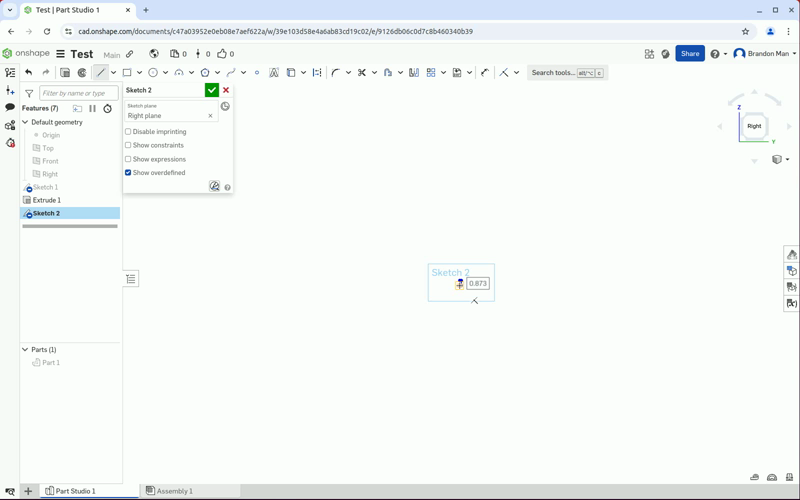
key(esc)
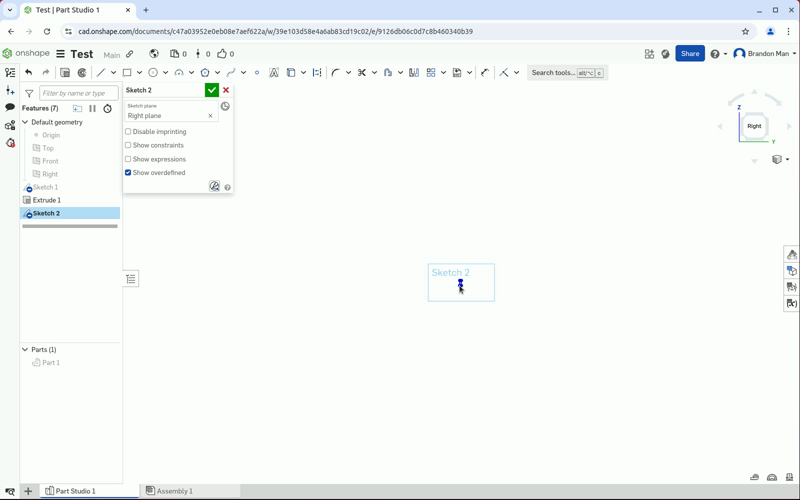
mouse_move(461, 283)
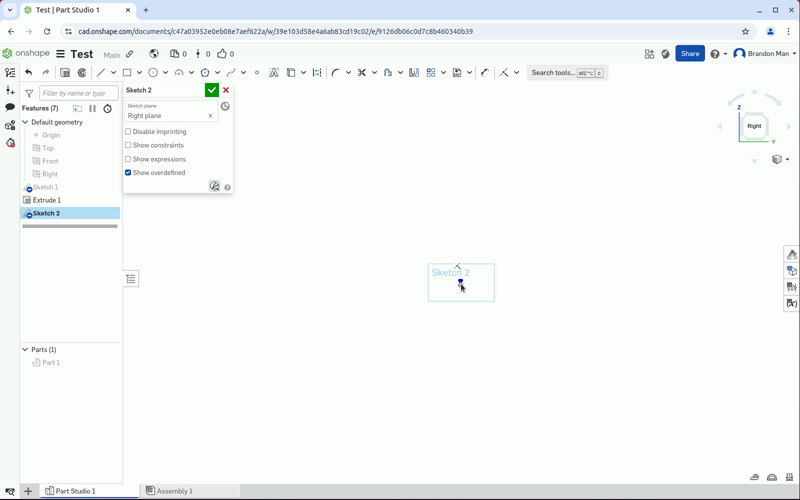
scroll(6)
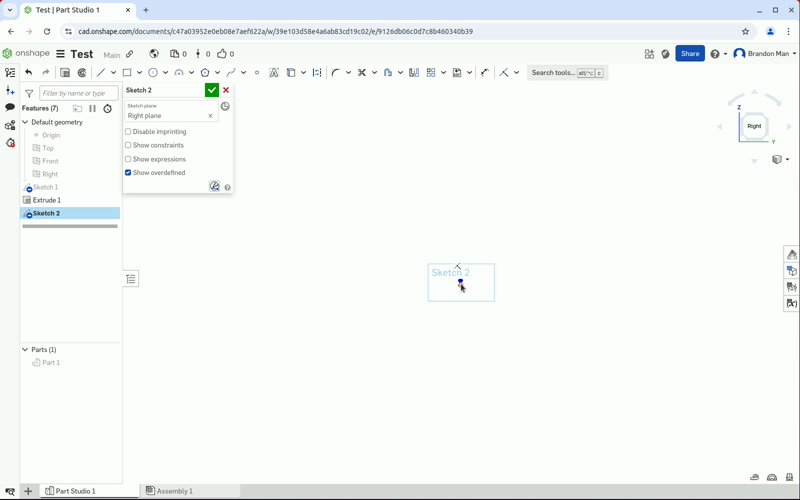
scroll(6)
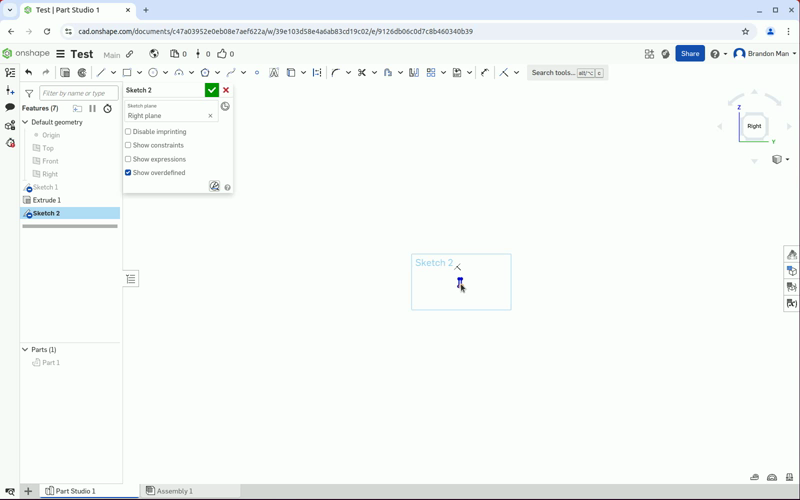
scroll(6)
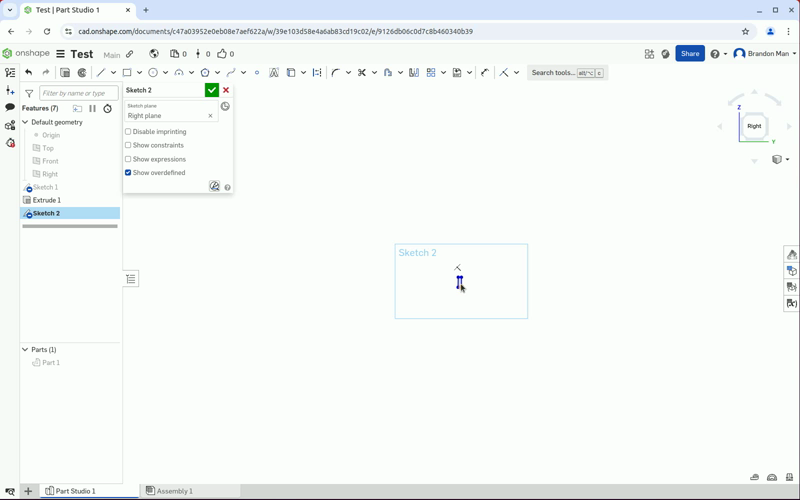
scroll(6)
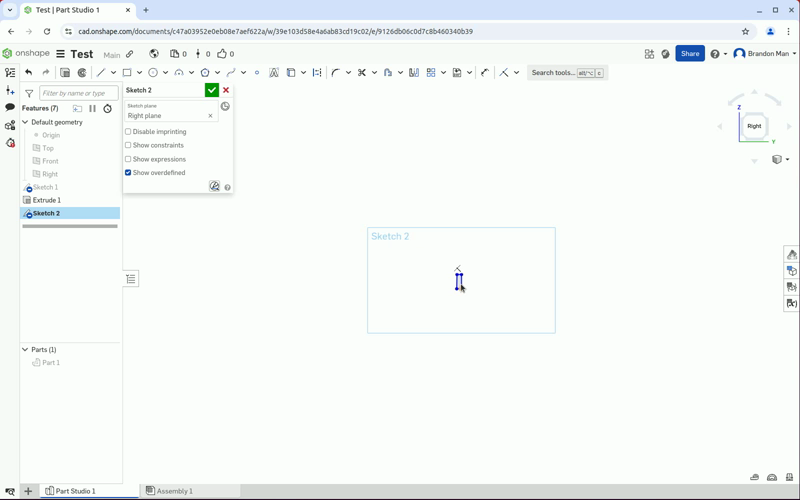
scroll(6)
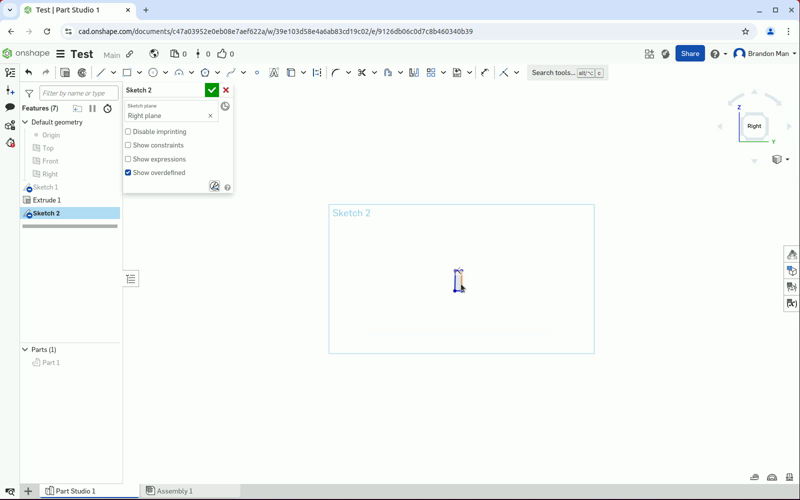
scroll(6)
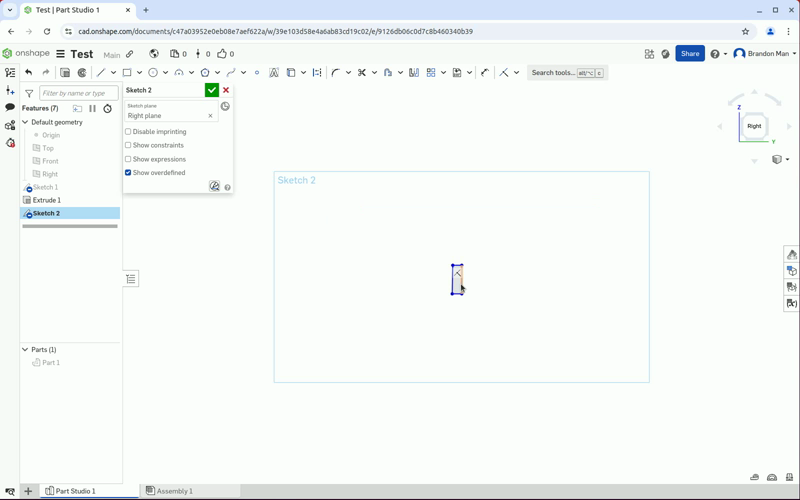
scroll(6)
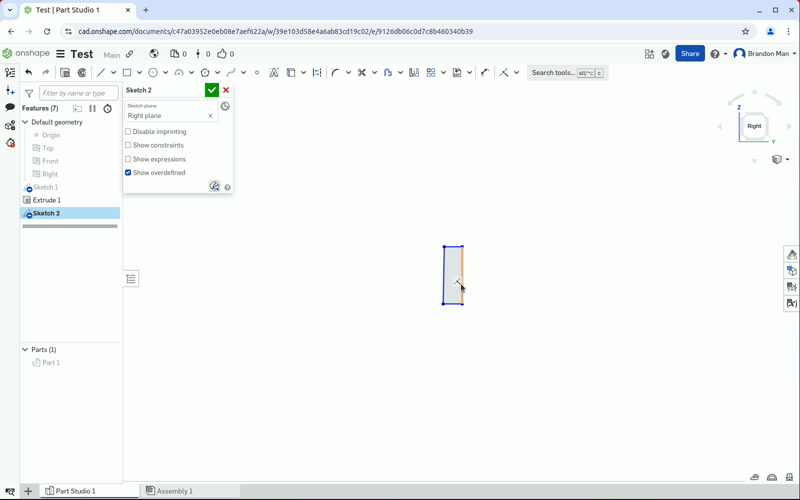
click(461, 283)
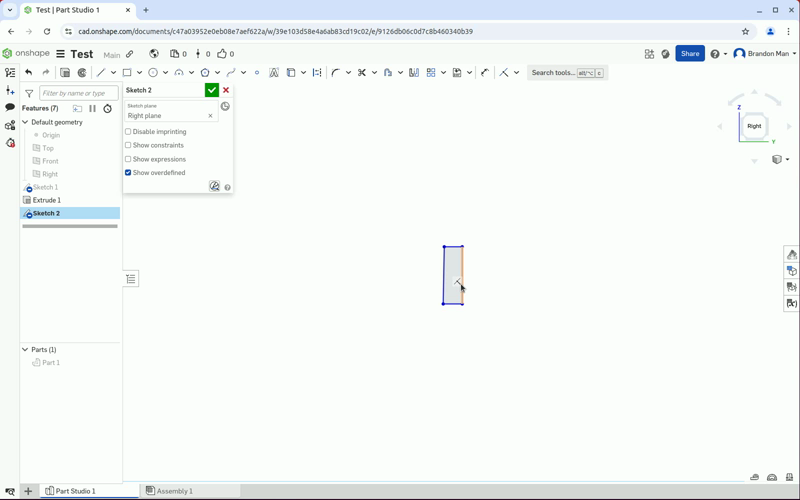
scroll(-6)
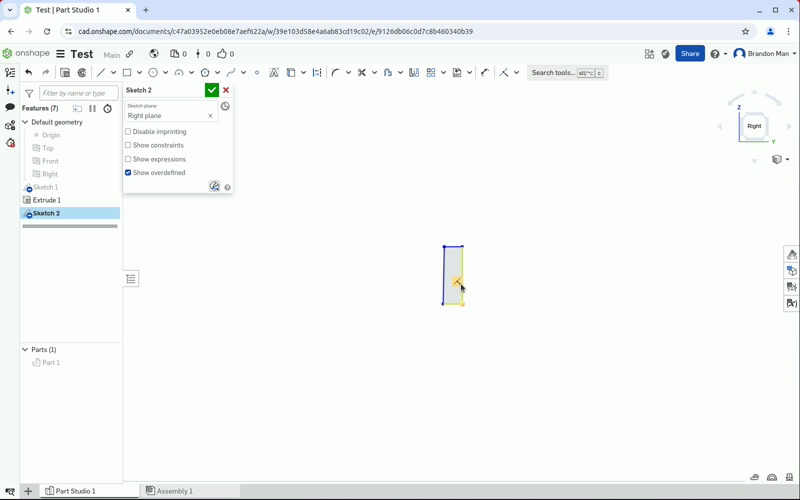
scroll(-6)
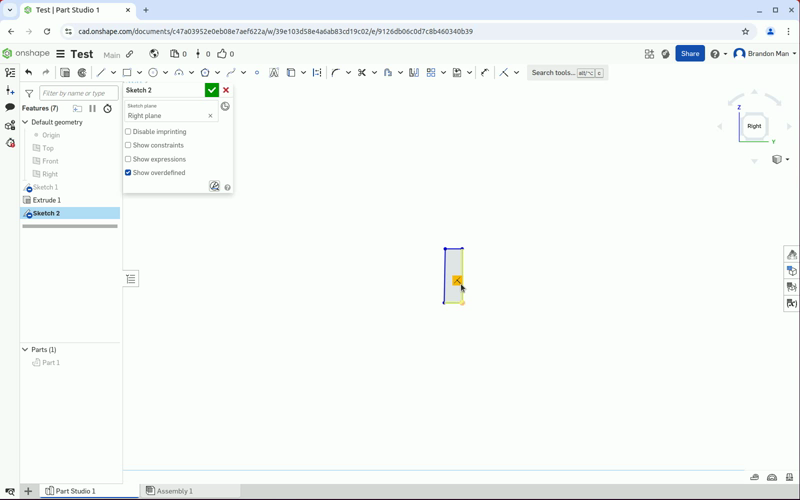
scroll(-6)
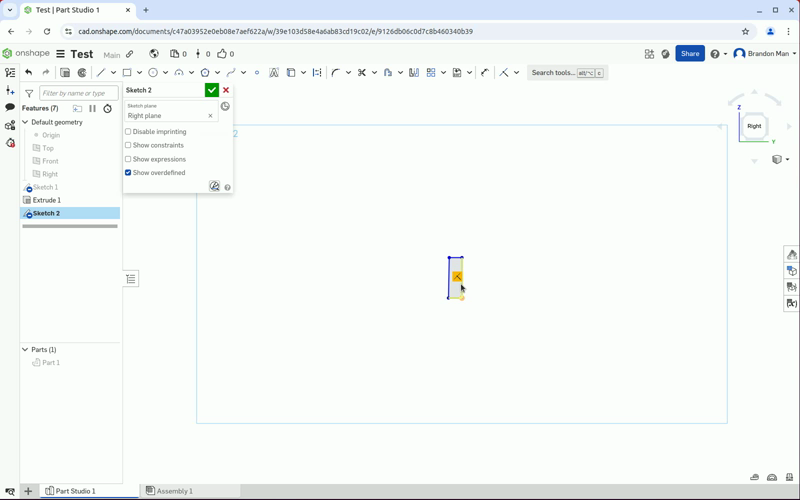
scroll(-6)
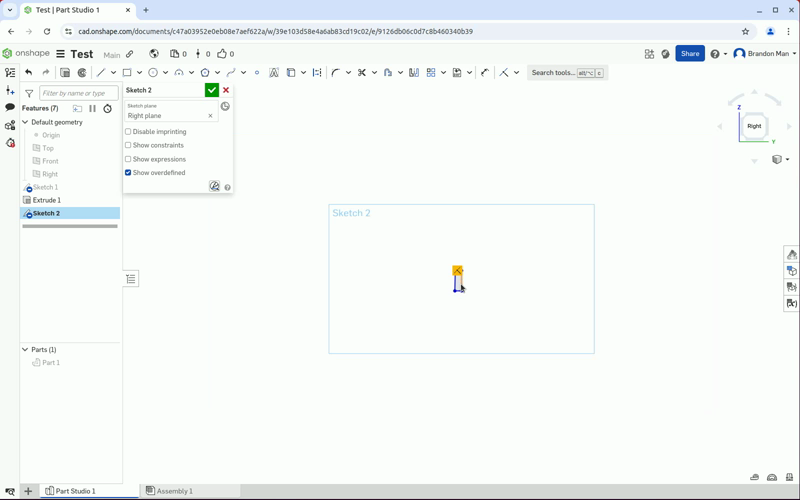
scroll(-6)
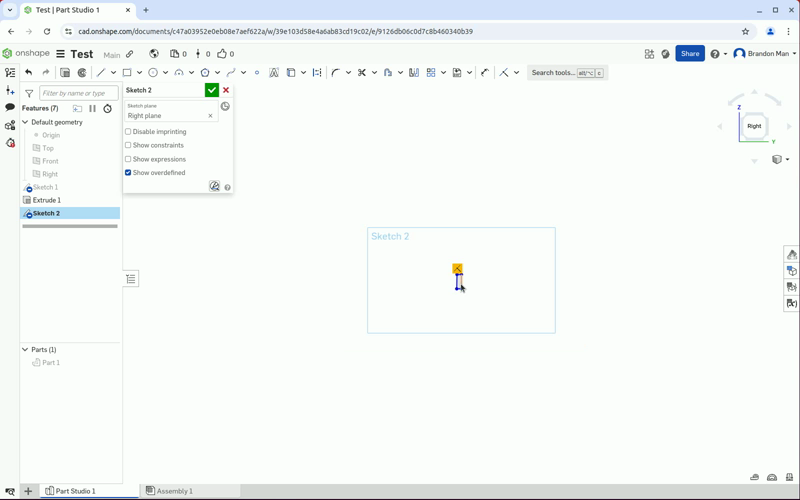
scroll(-6)
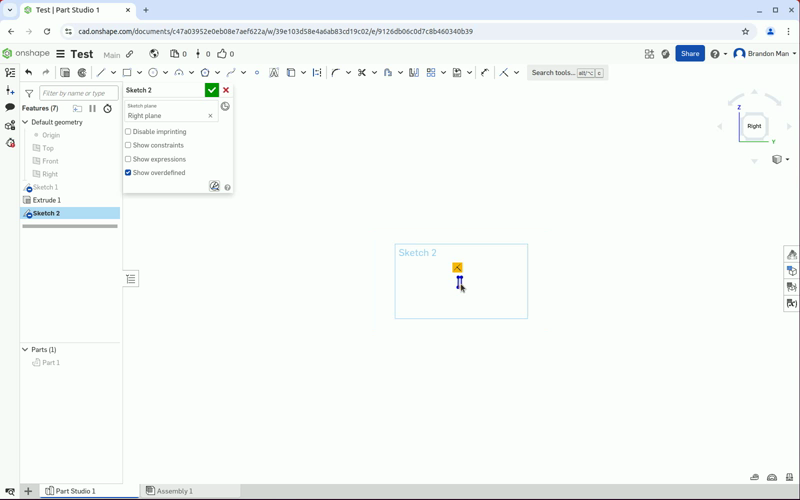
scroll(-6)
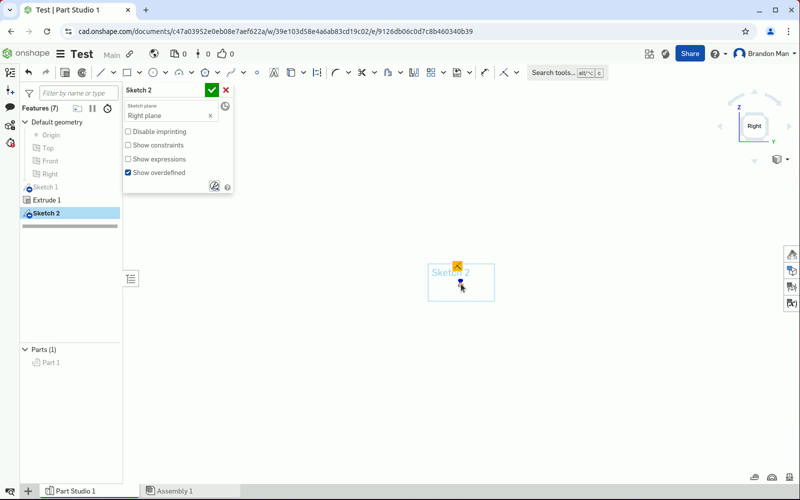
mouse_move(73, 352)
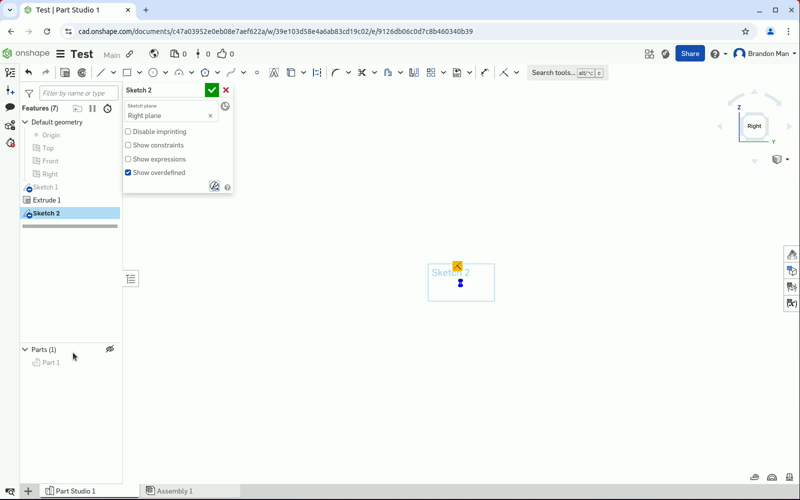
key(shift+y)
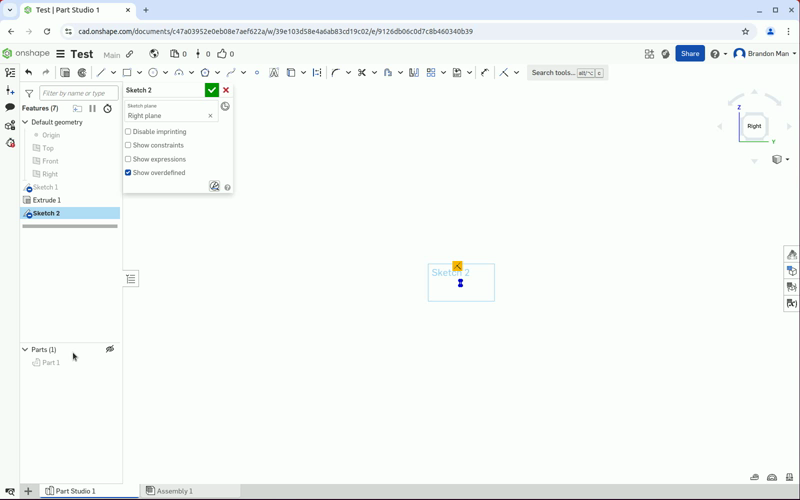
key(shift+e)
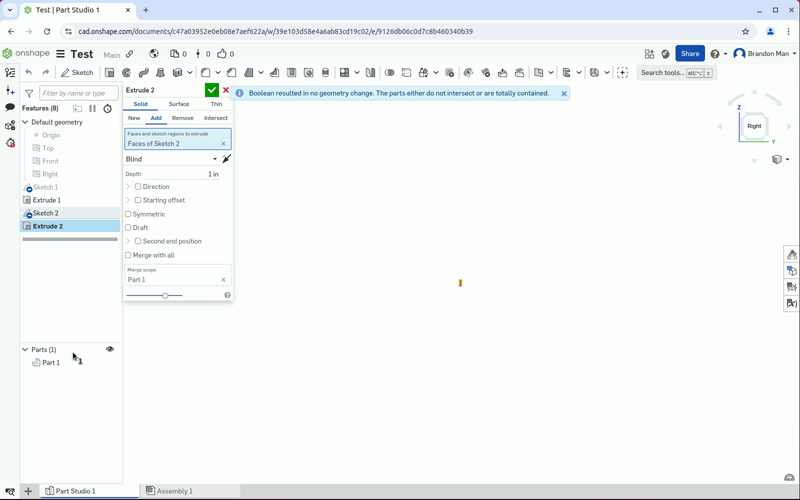
mouse_move(143, 106)
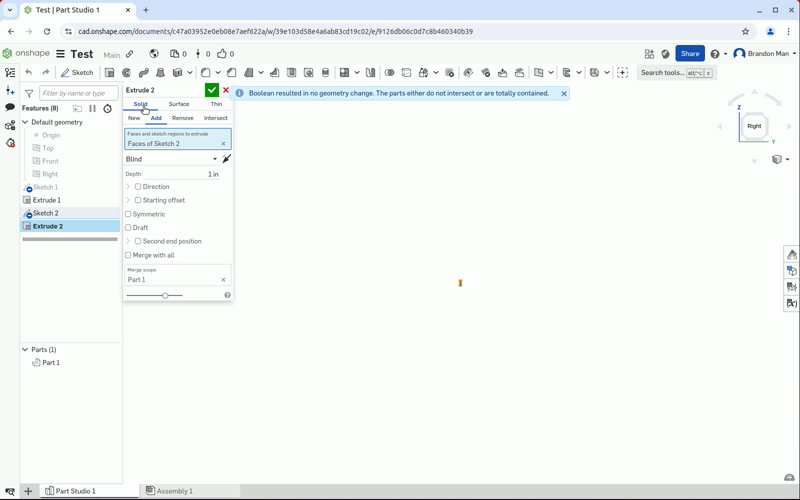
click(143, 106)
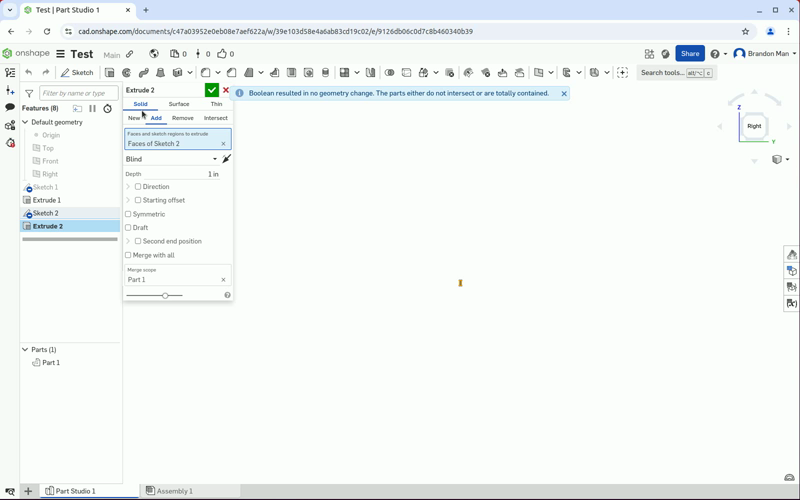
mouse_move(137, 120)
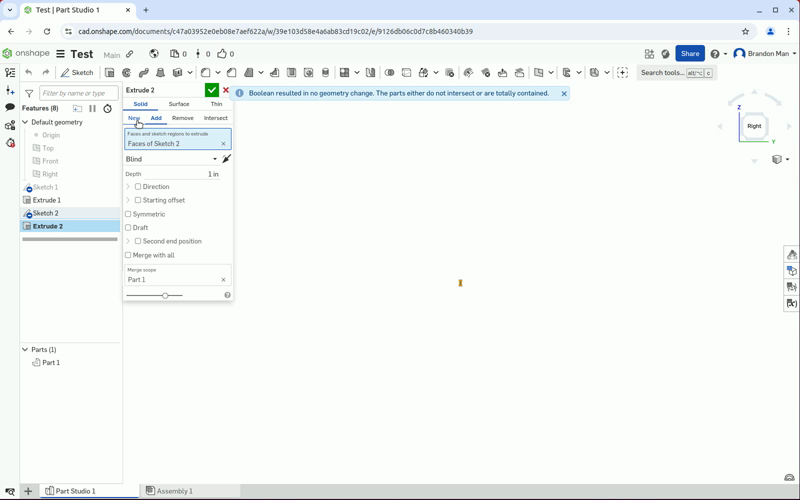
click(137, 120)
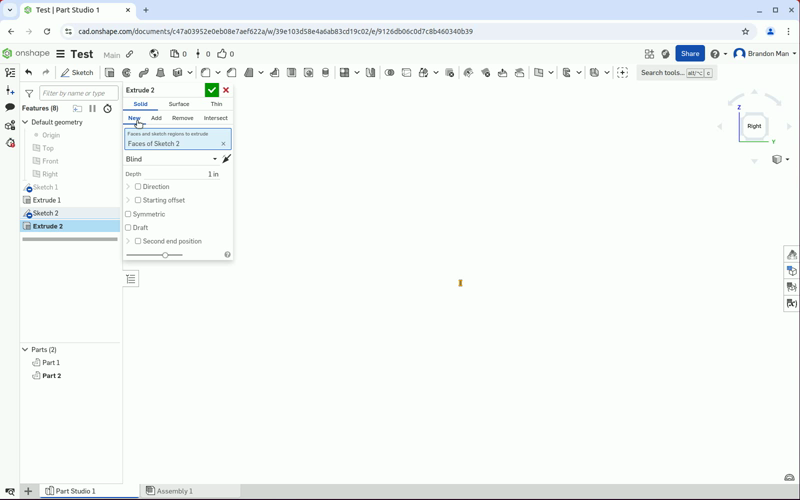
key(tab, 4)
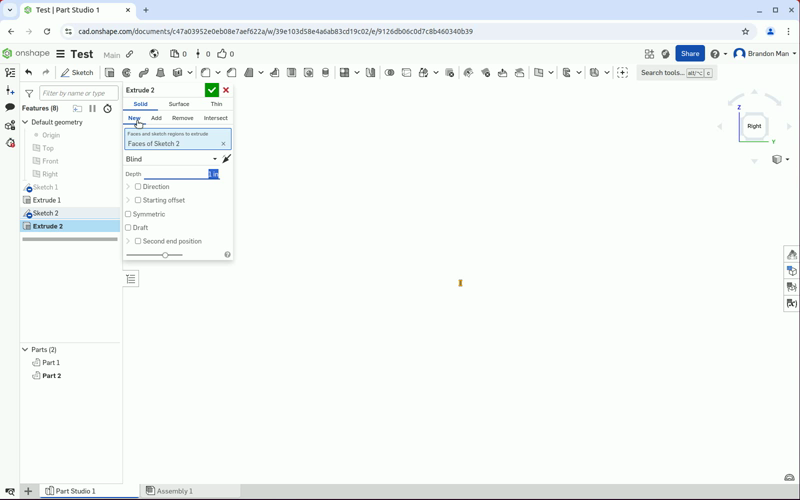
text(1.444)
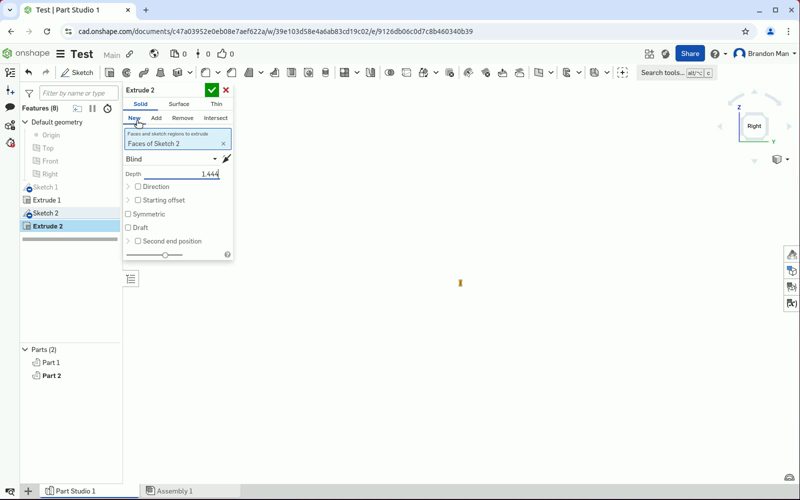
key(enter)
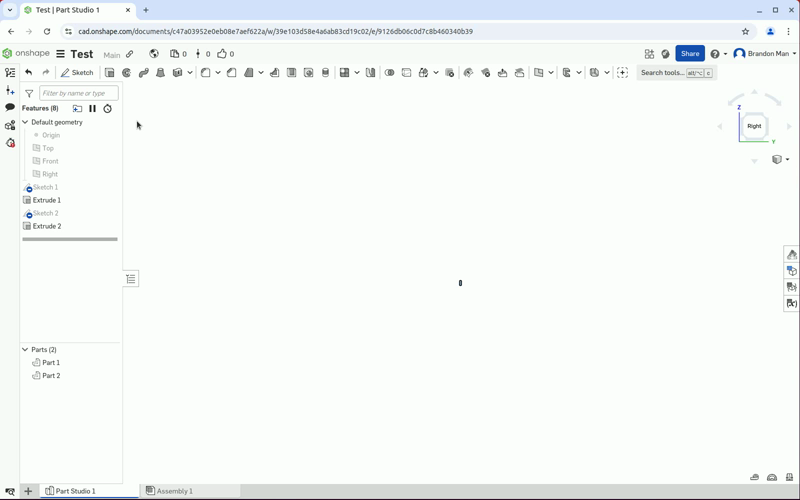
key(shift+h)
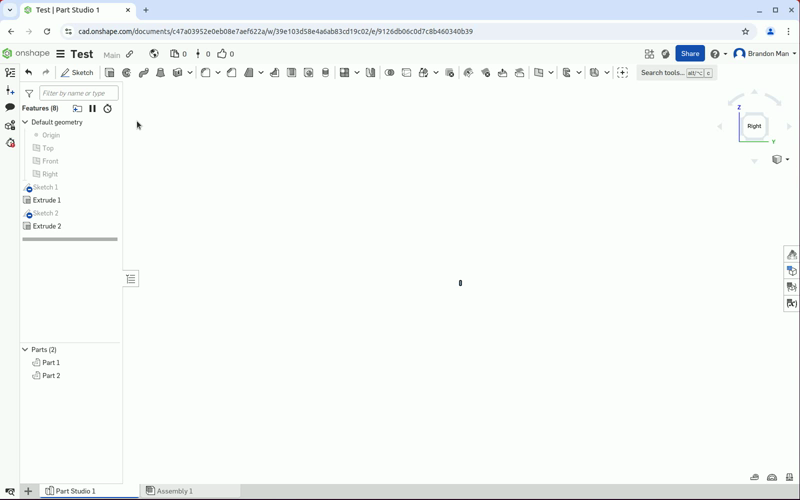
key(shift+h)
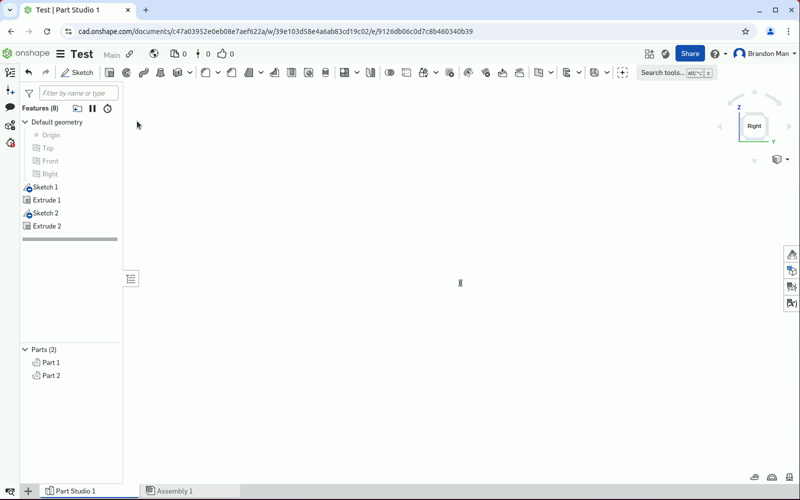
key(shift+7)
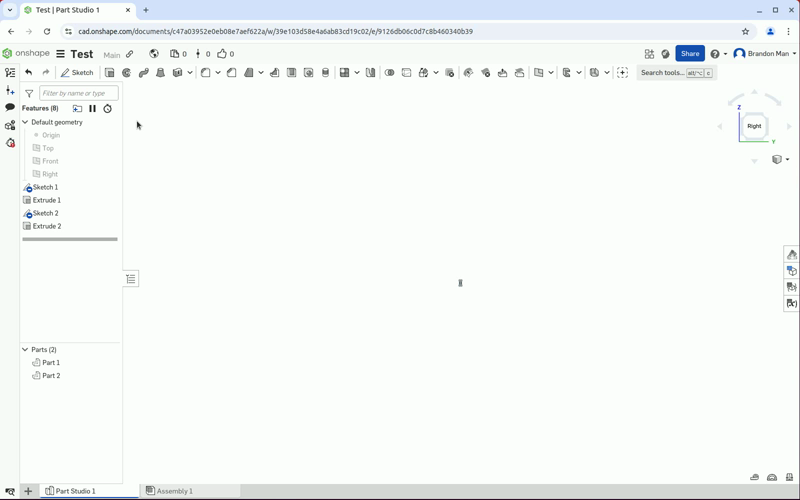
key(right, 2)
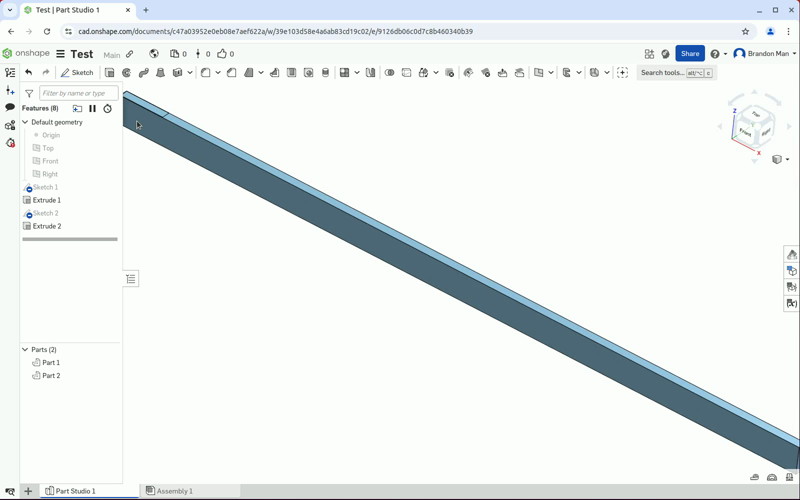
key(down, 2)
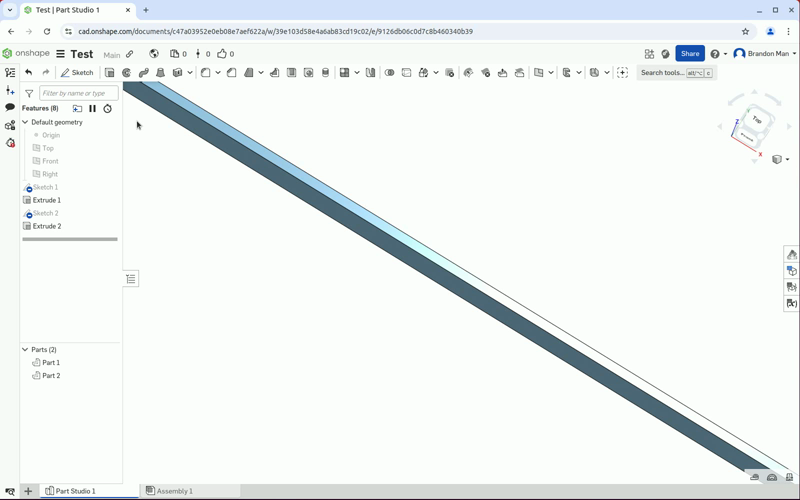
key(up, 2)
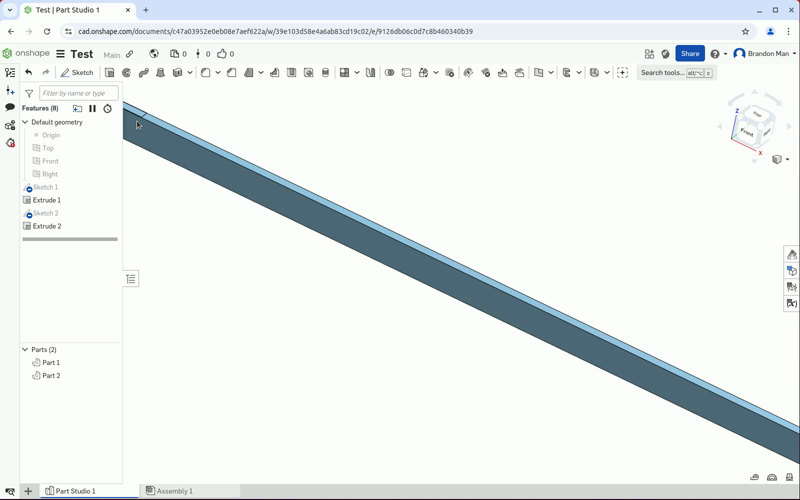
key(left, 2)
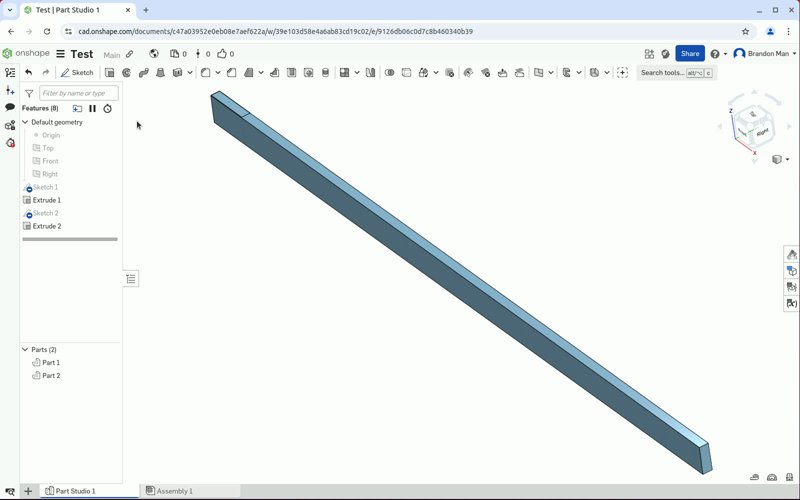
mouse_move(73, 189)
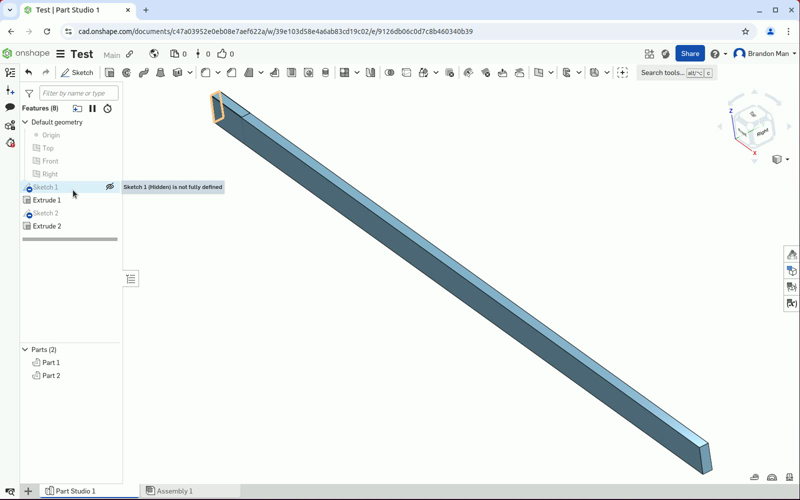
click(73, 189)